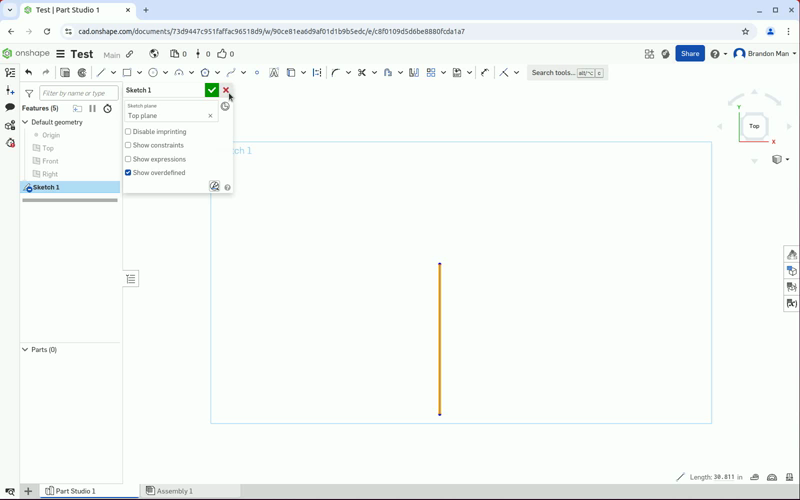
key(shift+h)
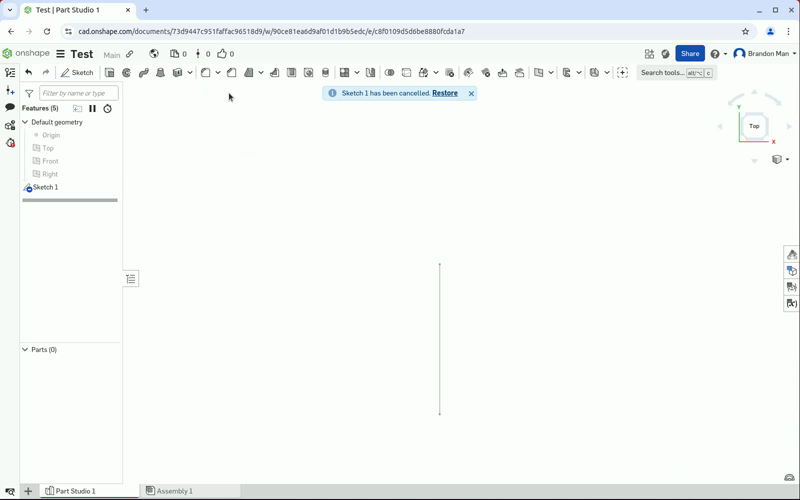
key(shift+s)
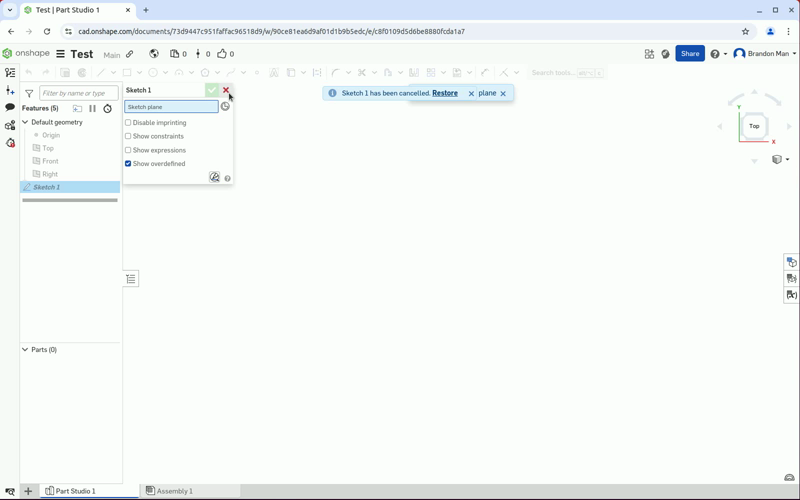
mouse_move(73, 150)
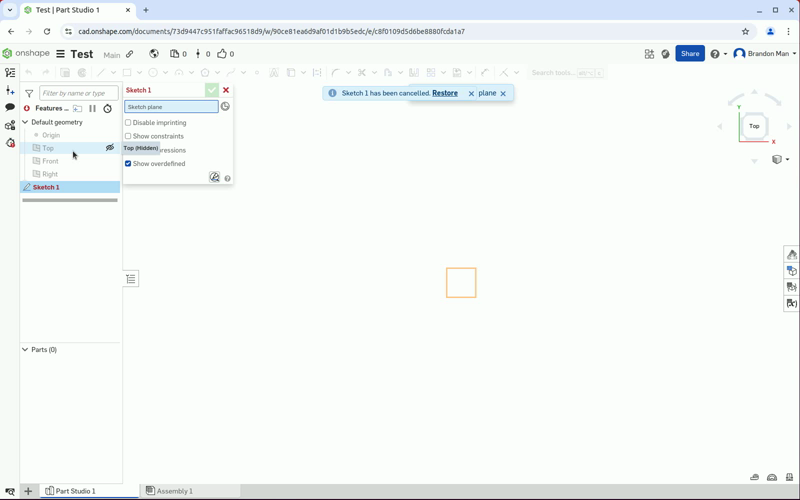
click(73, 150)
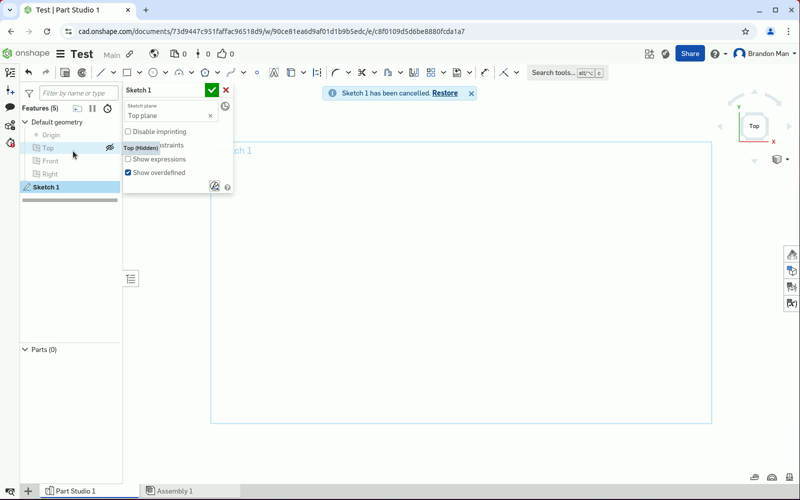
mouse_move(73, 352)
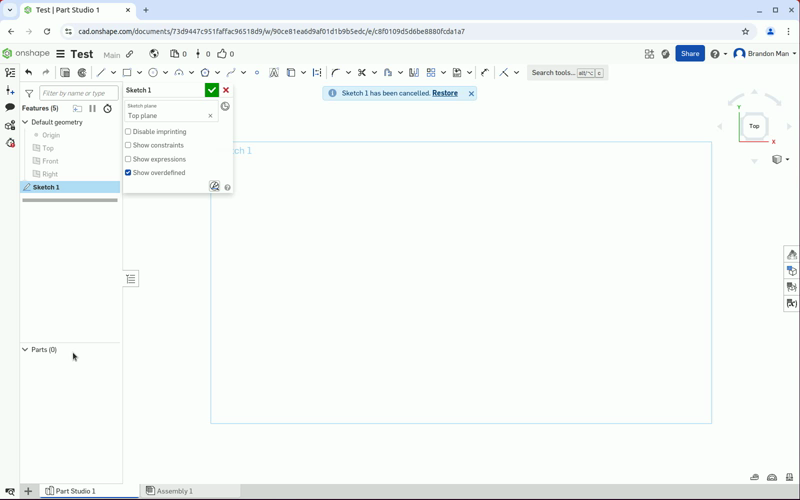
key(y)
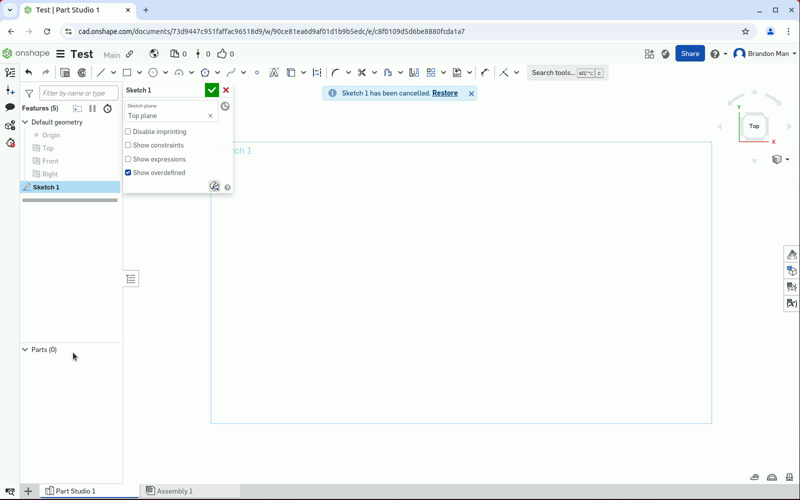
key(c)
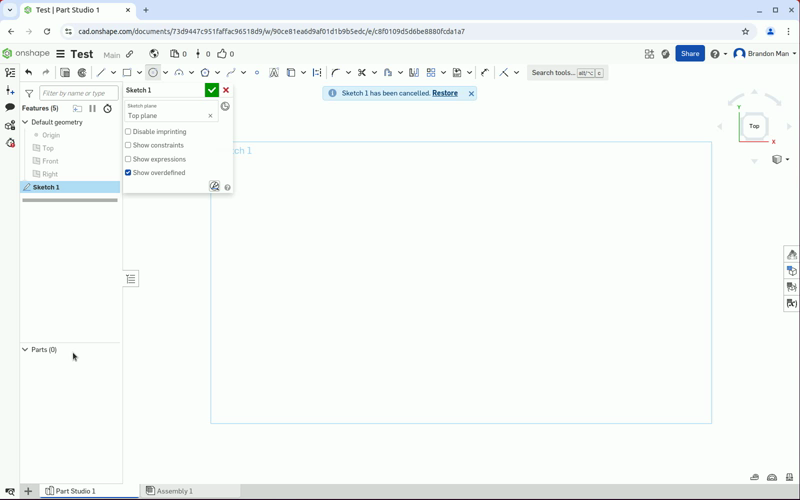
key_down(shift)
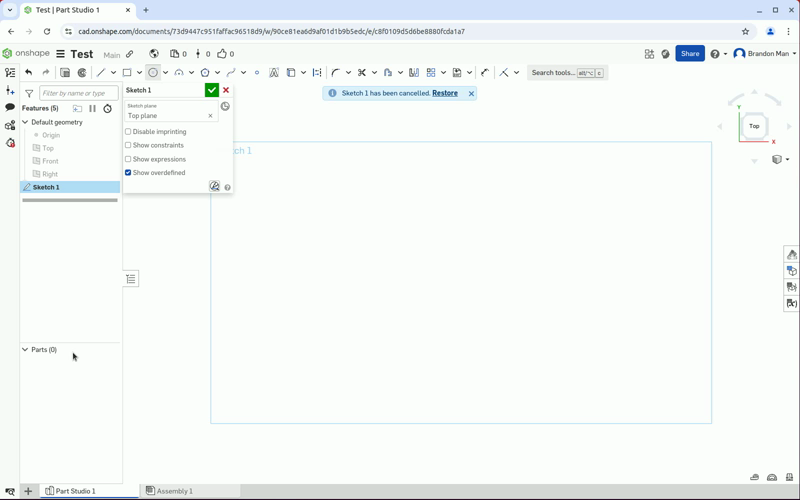
mouse_move(461, 282)
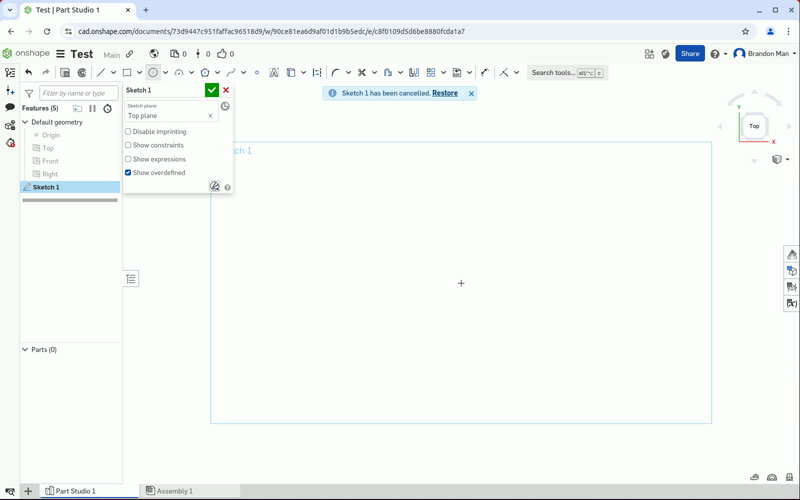
click(461, 282)
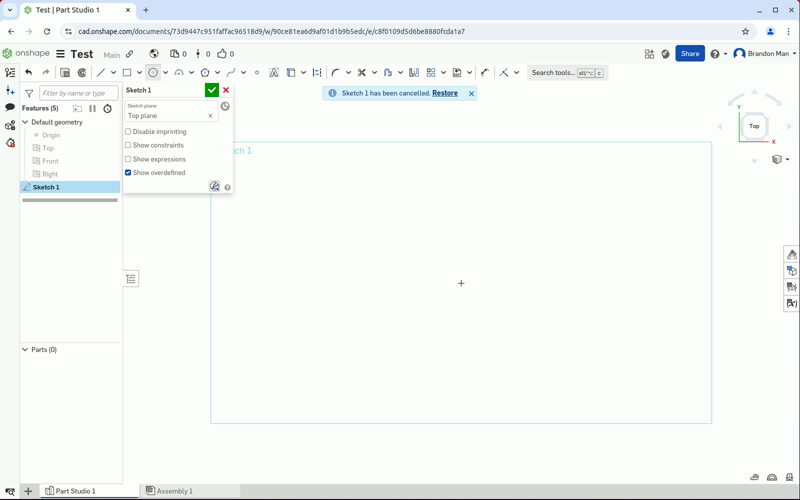
key_up(shift)
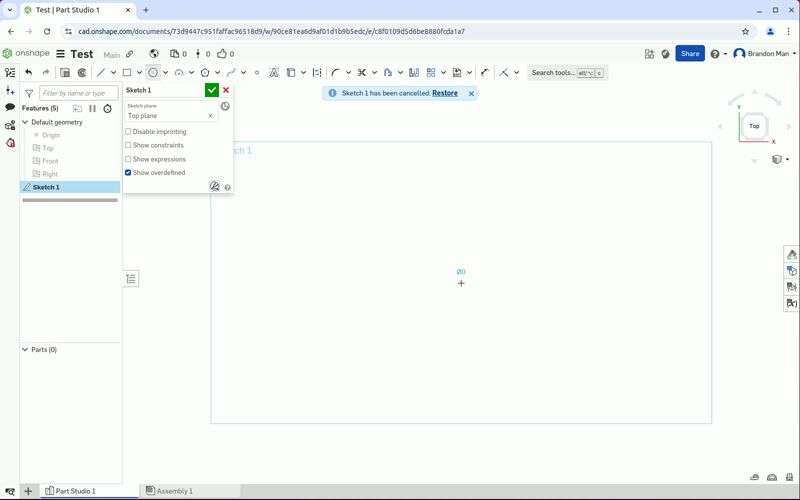
mouse_move(525, 282)
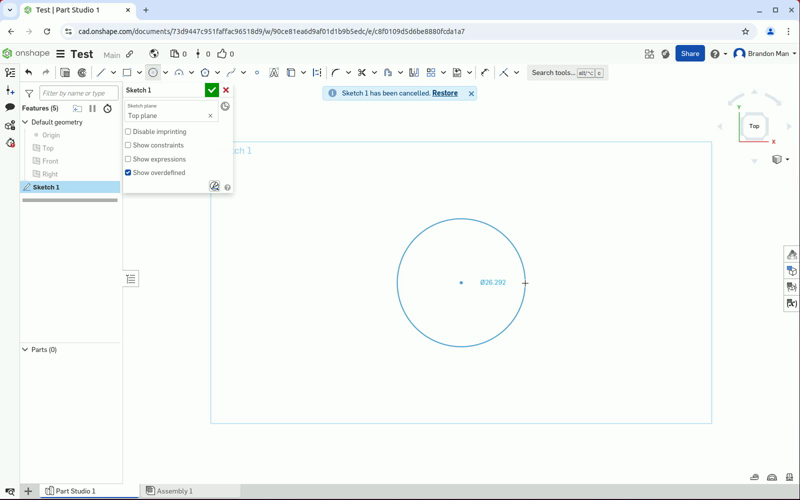
click(525, 282)
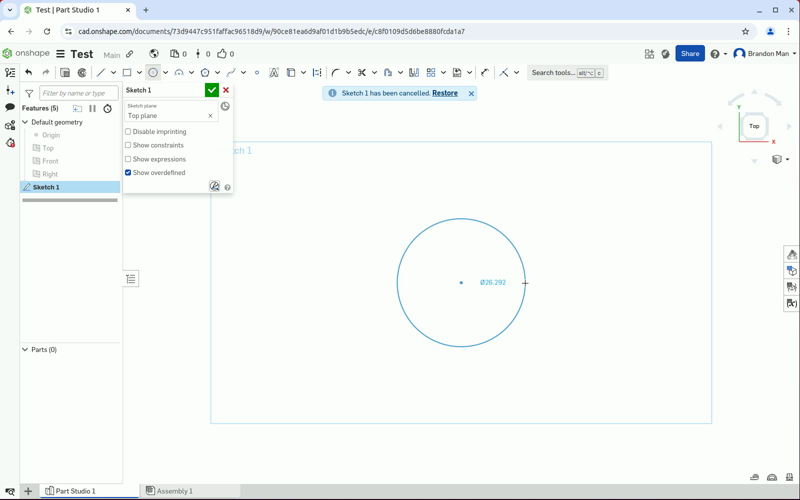
key(esc)
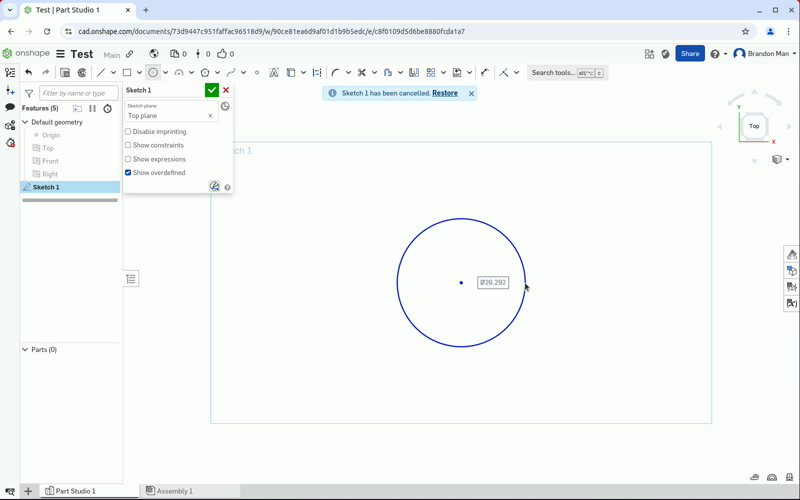
mouse_move(460, 243)
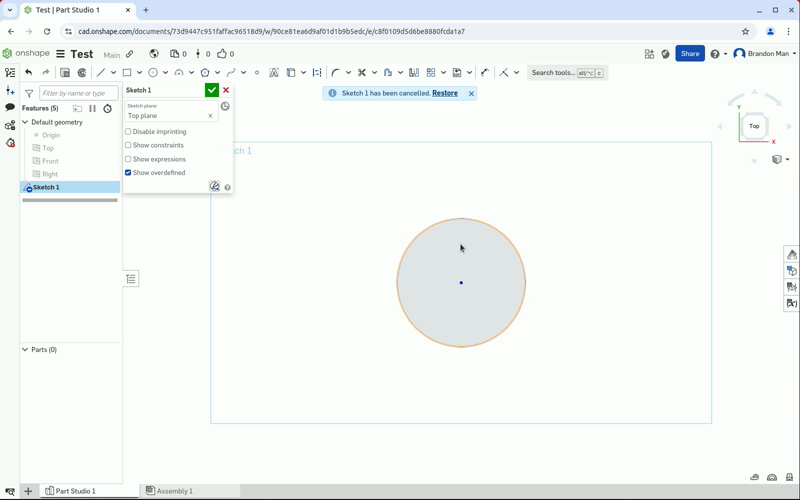
click(460, 243)
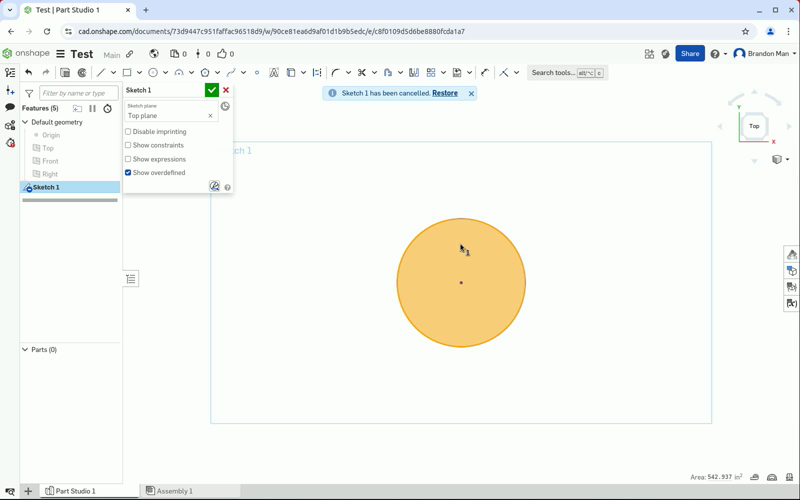
mouse_move(73, 352)
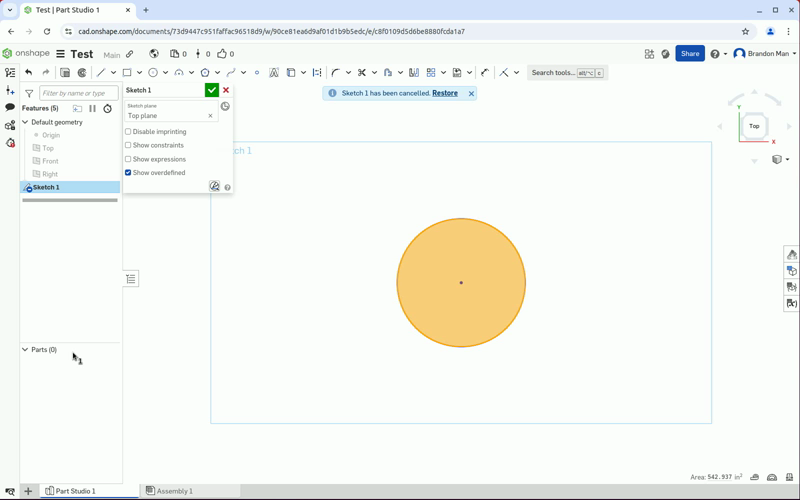
key(shift+y)
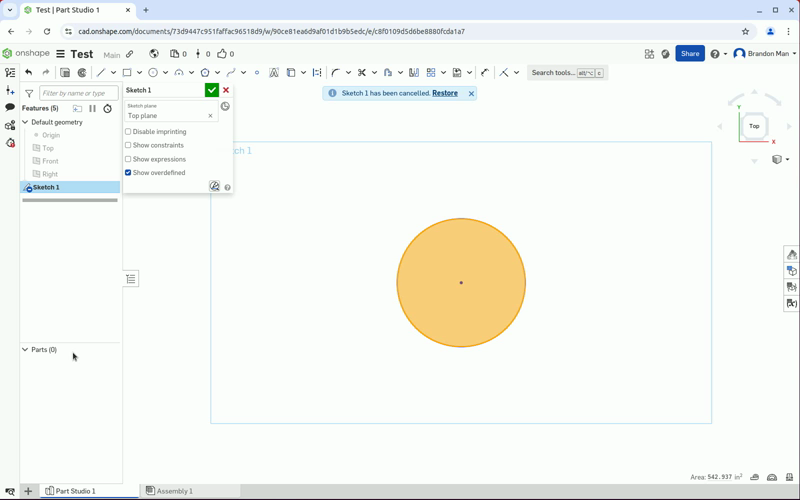
key(shift+e)
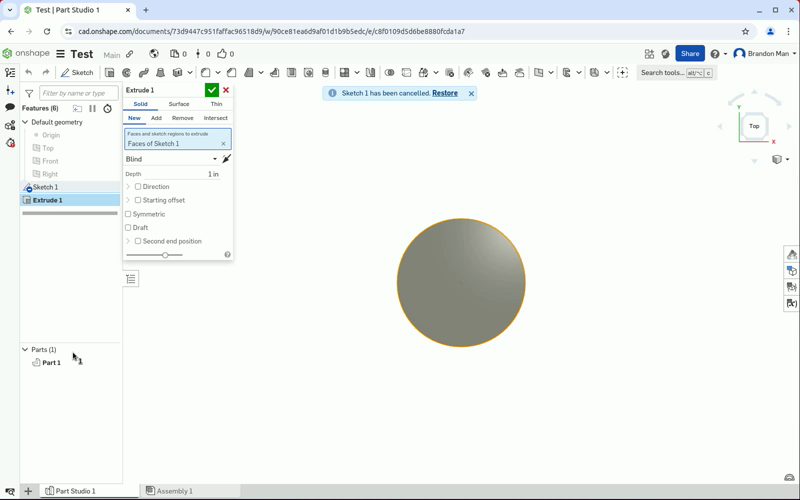
mouse_move(143, 106)
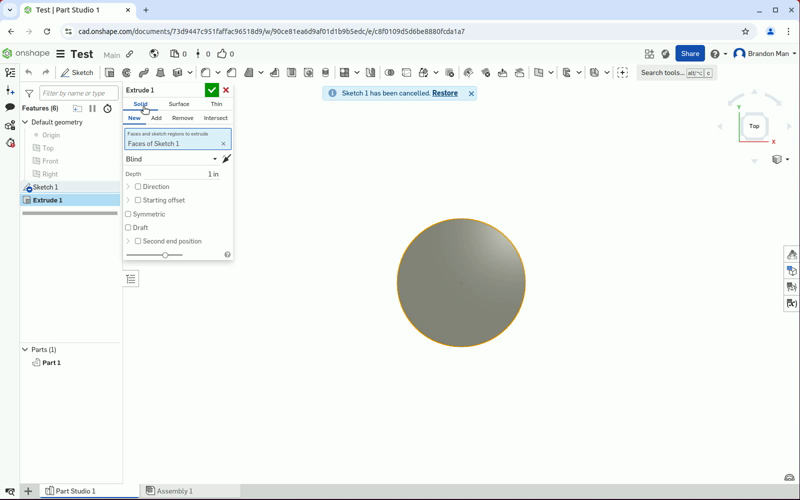
click(143, 106)
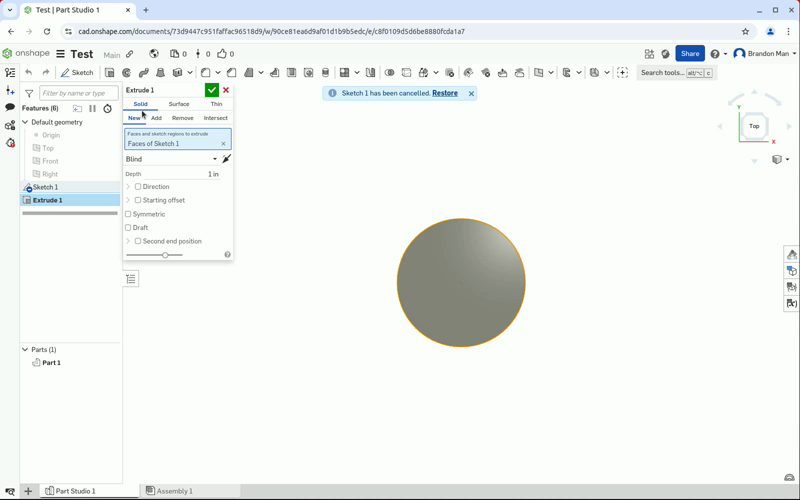
mouse_move(137, 120)
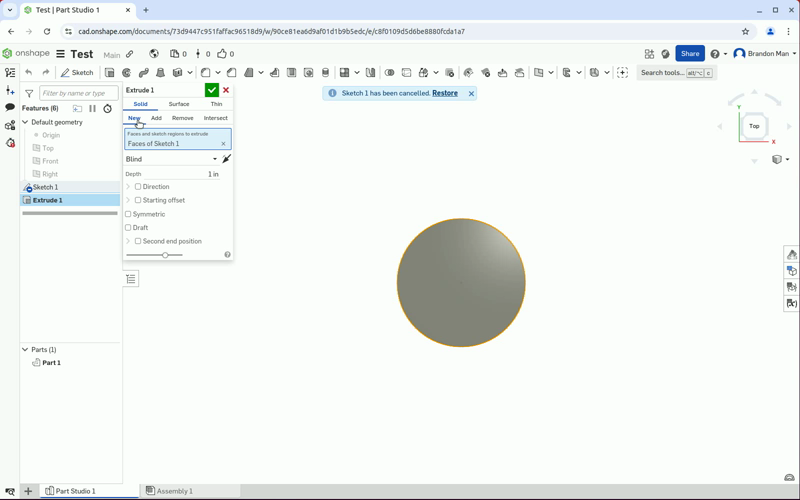
click(137, 120)
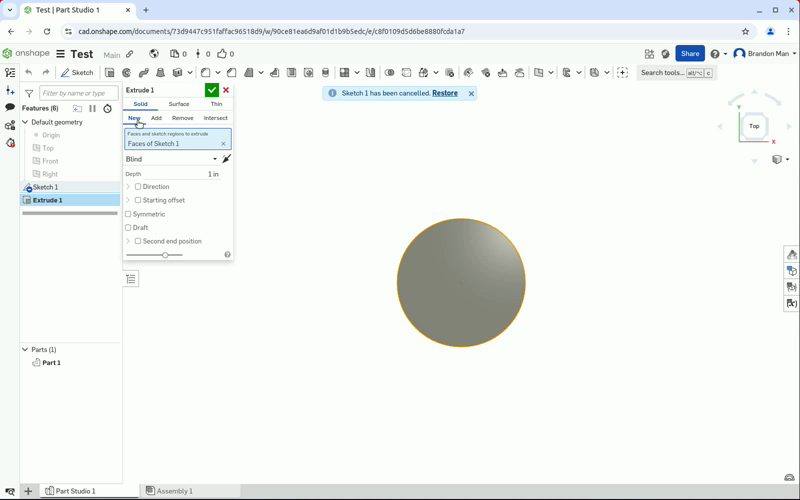
key(tab, 4)
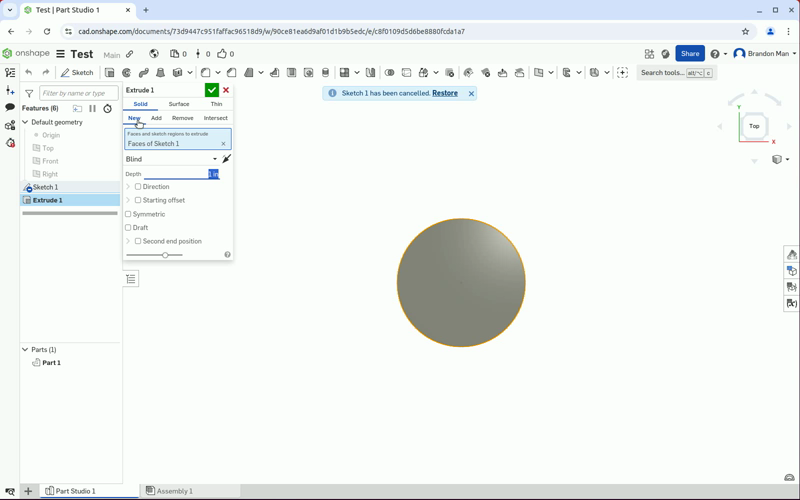
text(7.221)
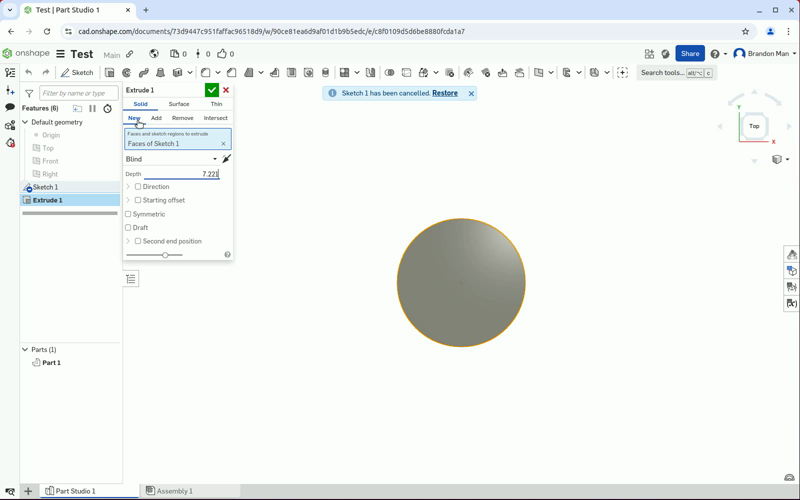
key(enter)
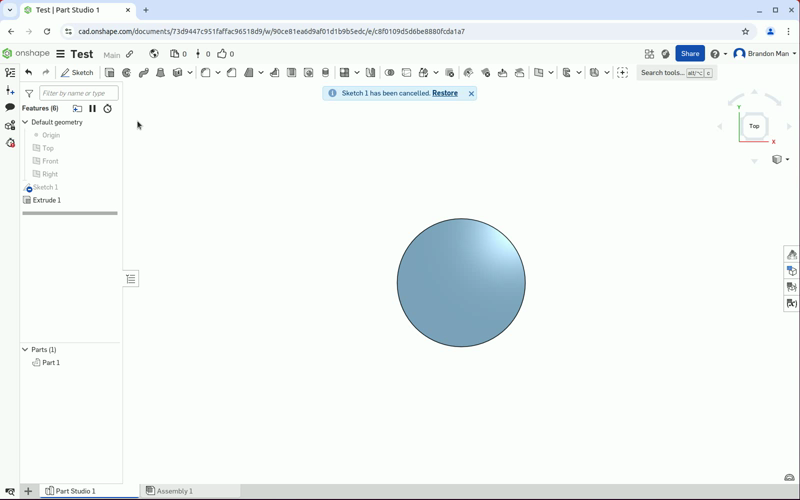
key(shift+h)
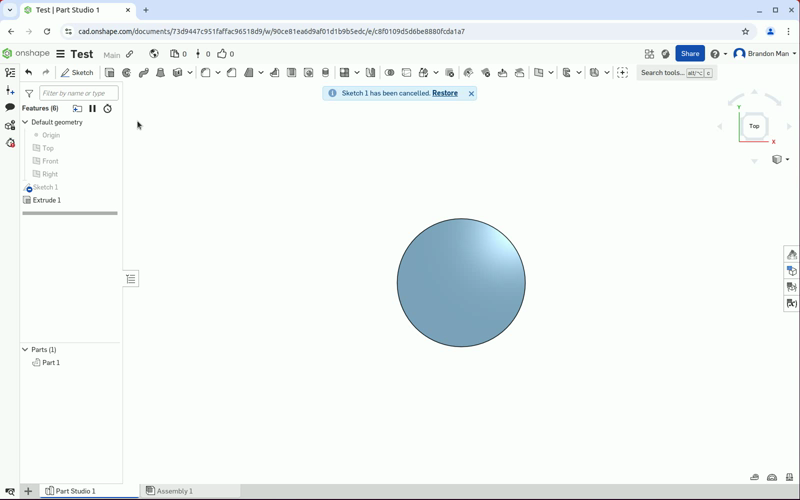
key(shift+h)
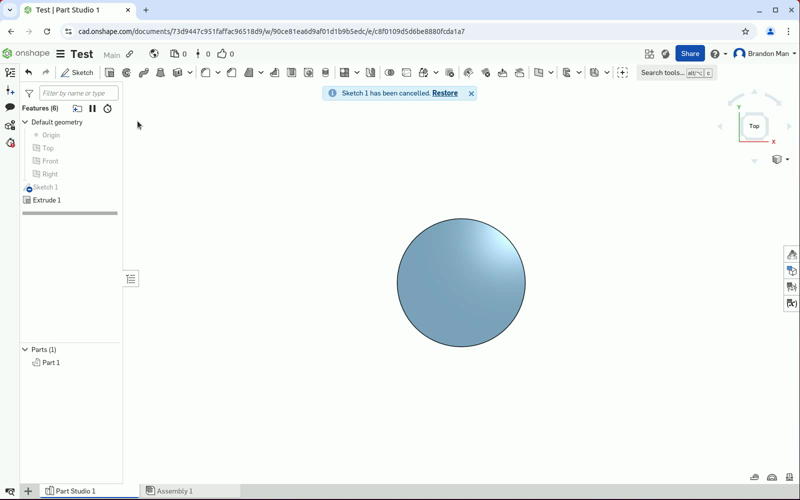
mouse_move(73, 189)
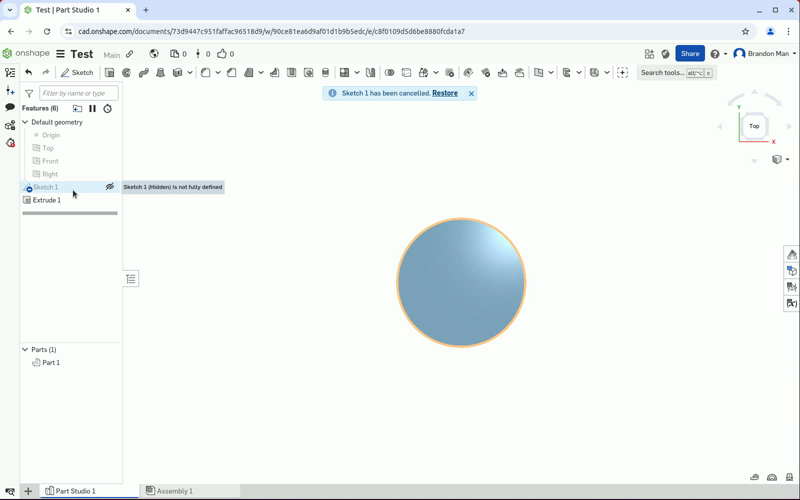
click(73, 189)
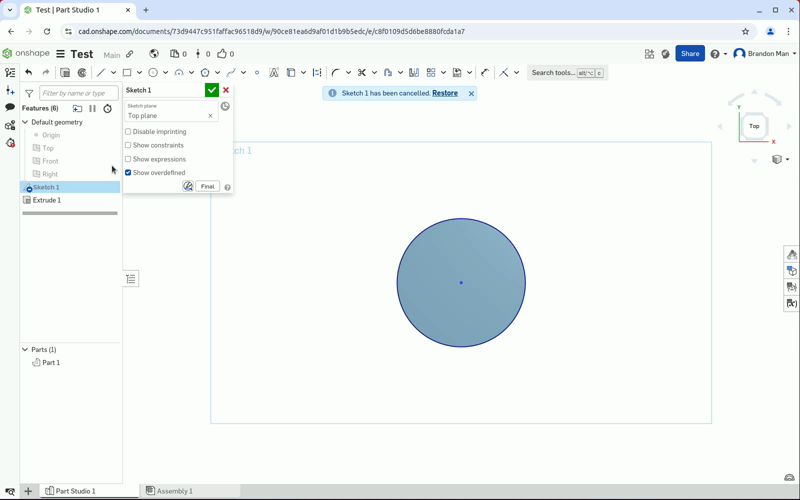
mouse_move(229, 92)
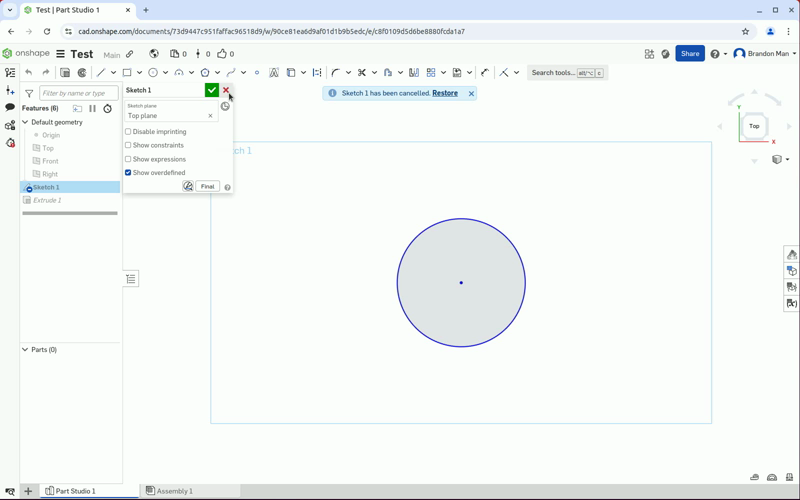
click(229, 92)
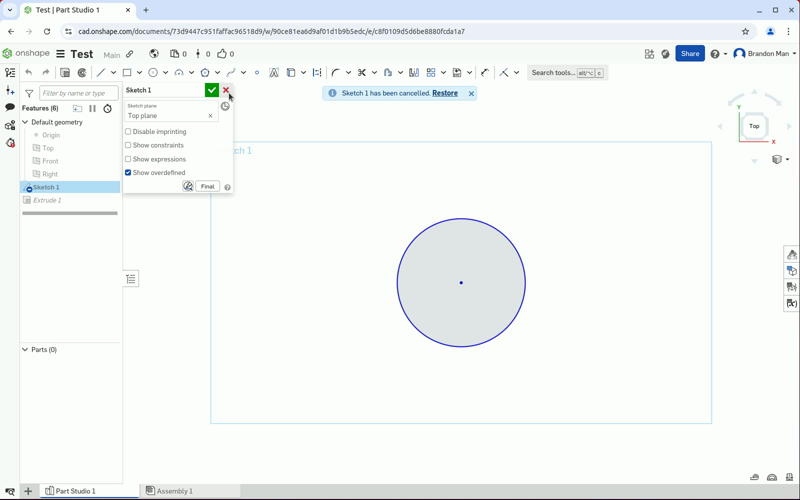
key(shift+s)
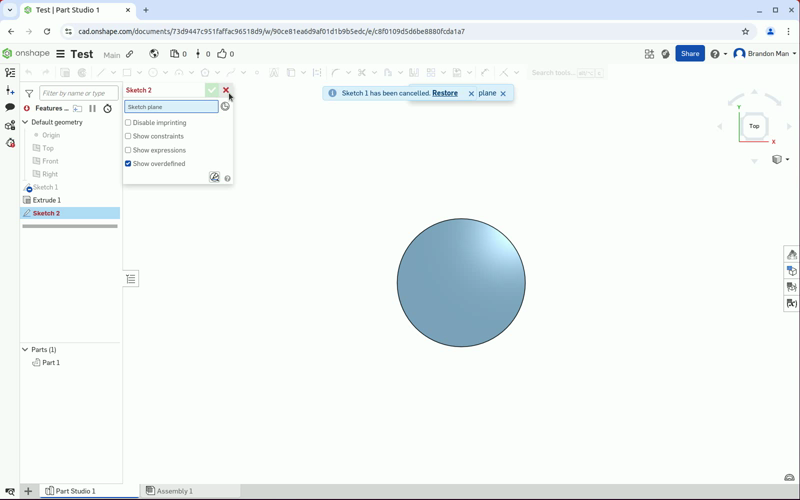
mouse_move(73, 150)
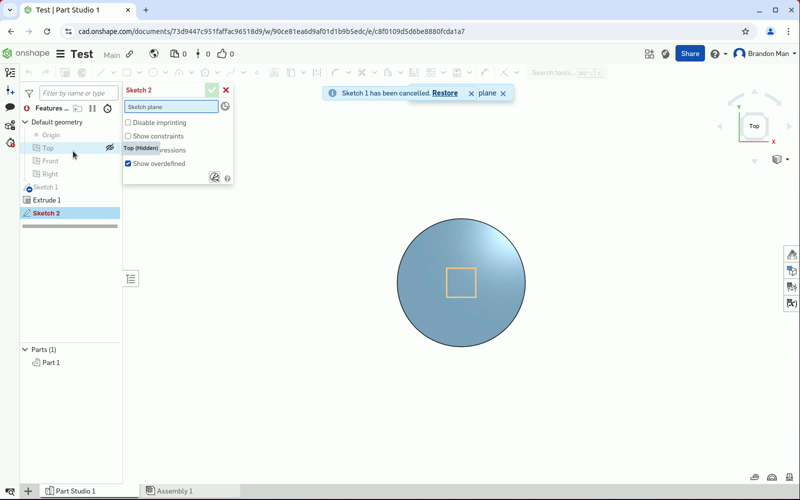
click(73, 150)
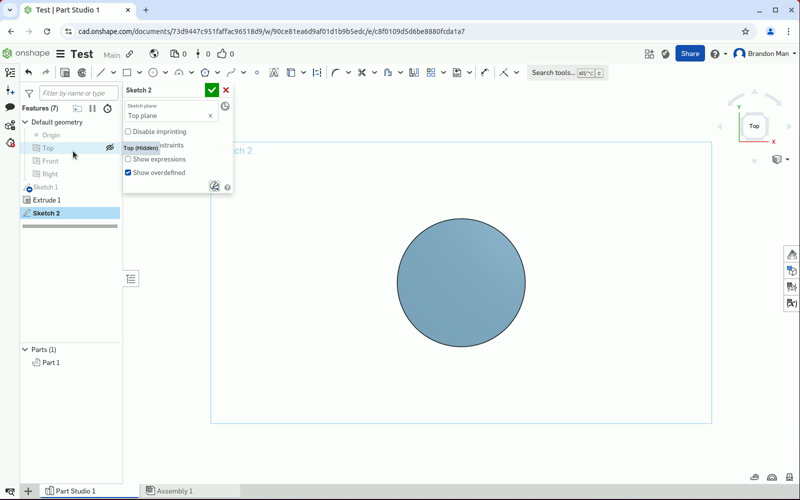
mouse_move(73, 352)
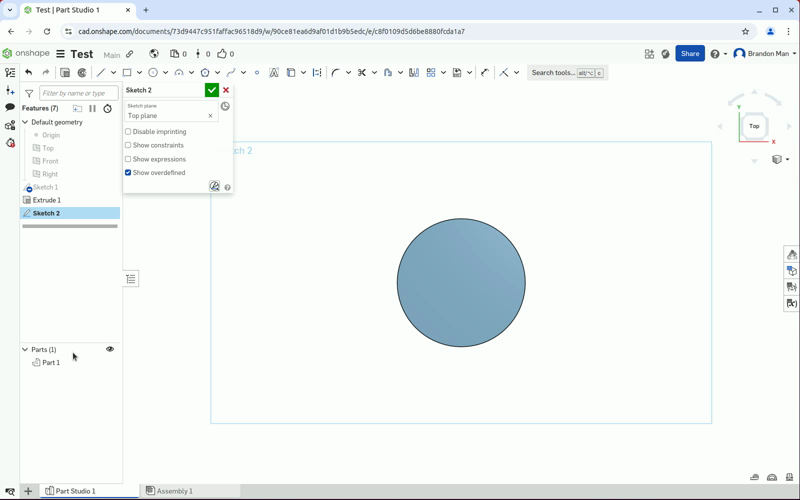
key(y)
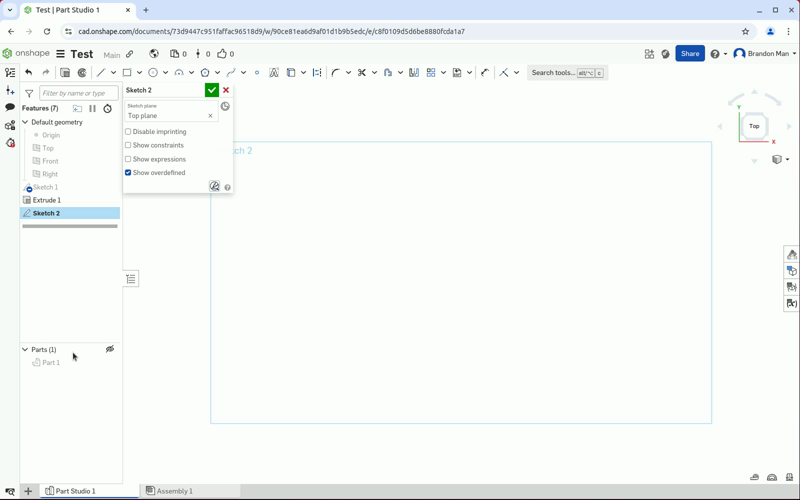
key(l)
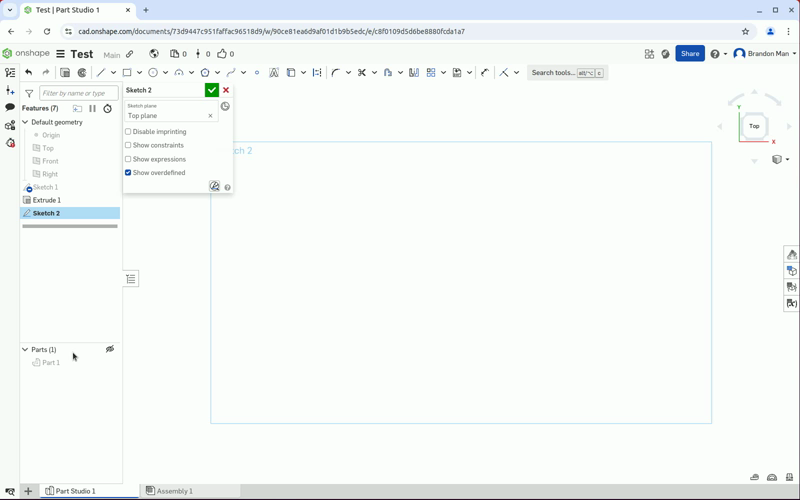
key_down(shift)
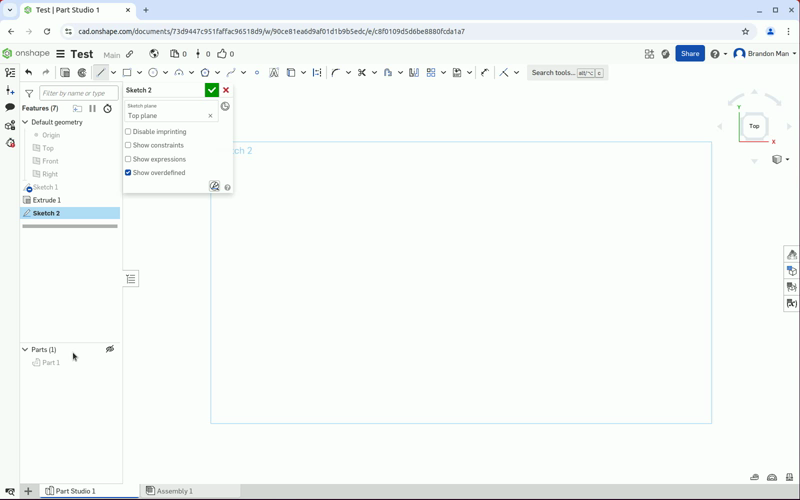
mouse_move(434, 205)
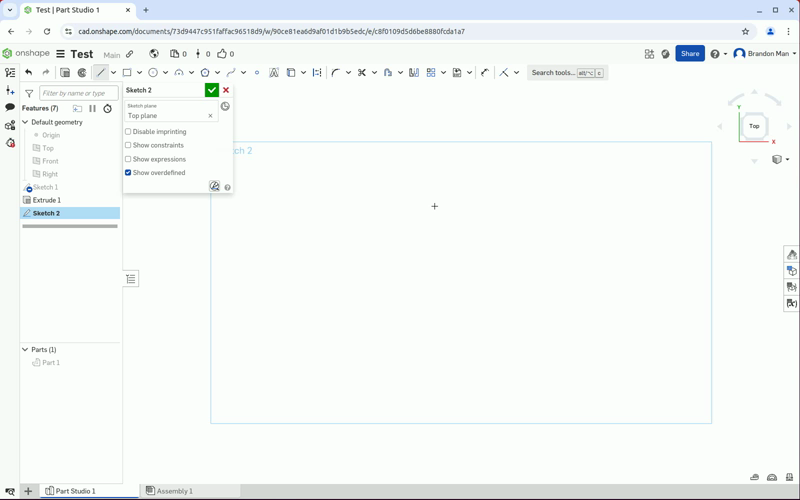
click(434, 205)
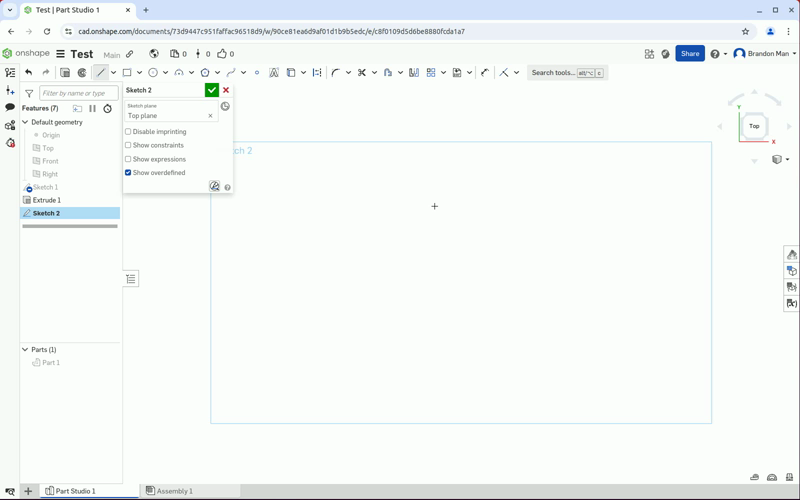
key_up(shift)
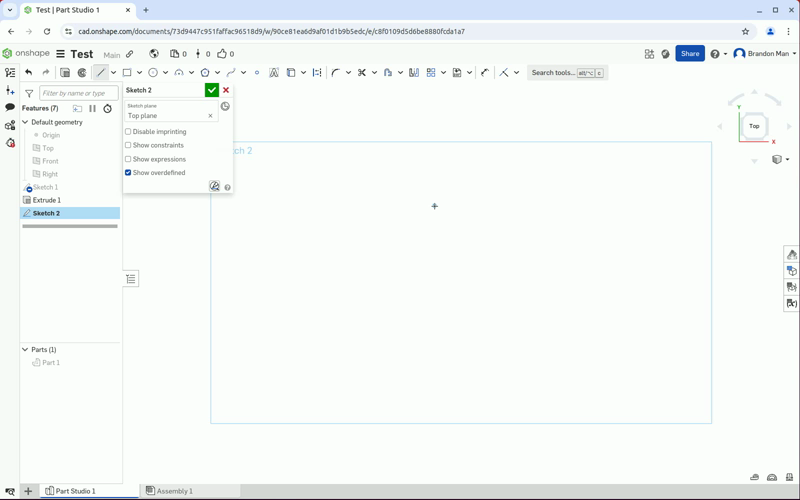
key_down(shift)
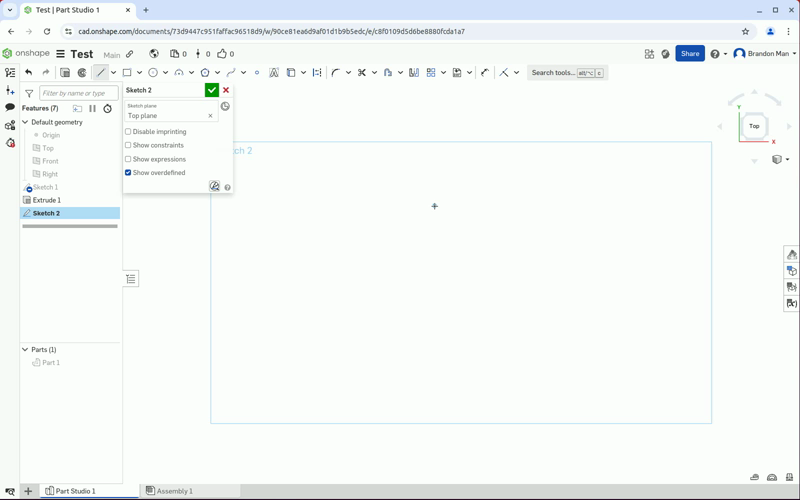
mouse_move(464, 205)
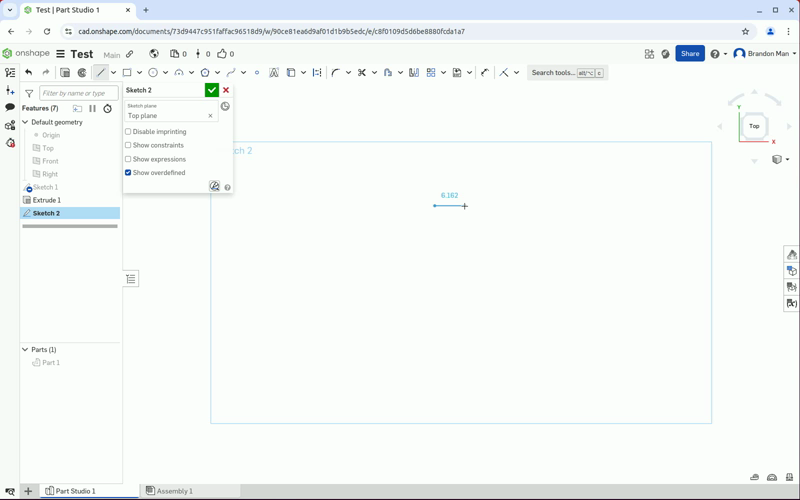
mouse_move(446, 221)
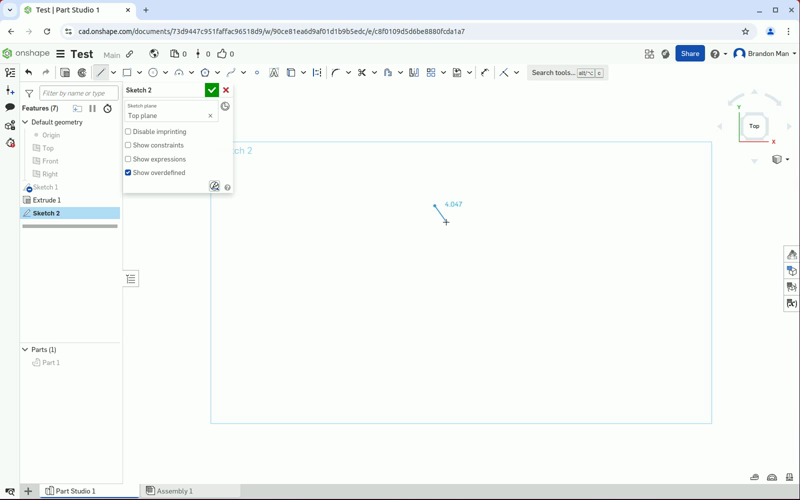
click(446, 221)
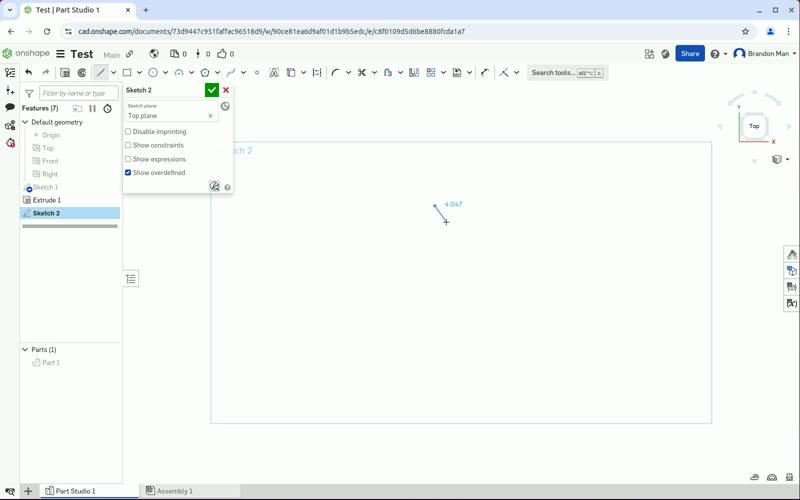
key_up(shift)
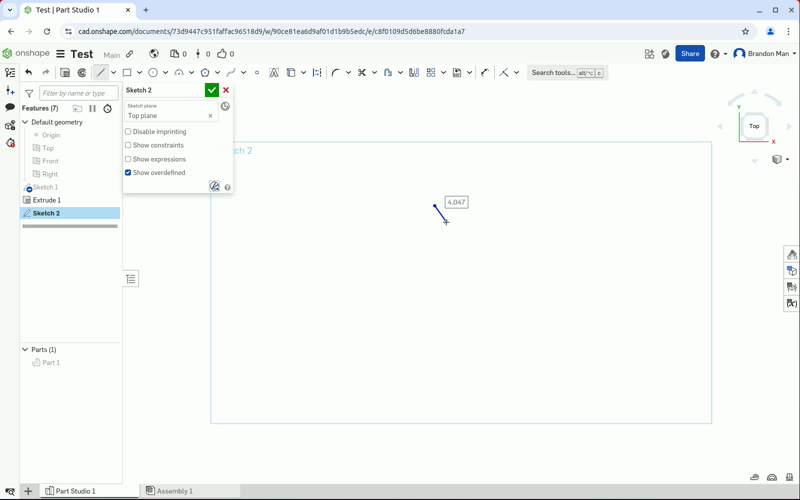
key(esc)
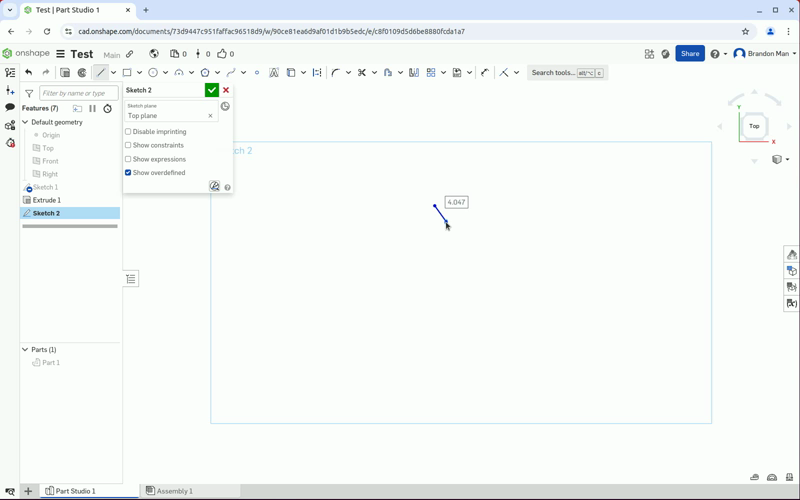
key(a)
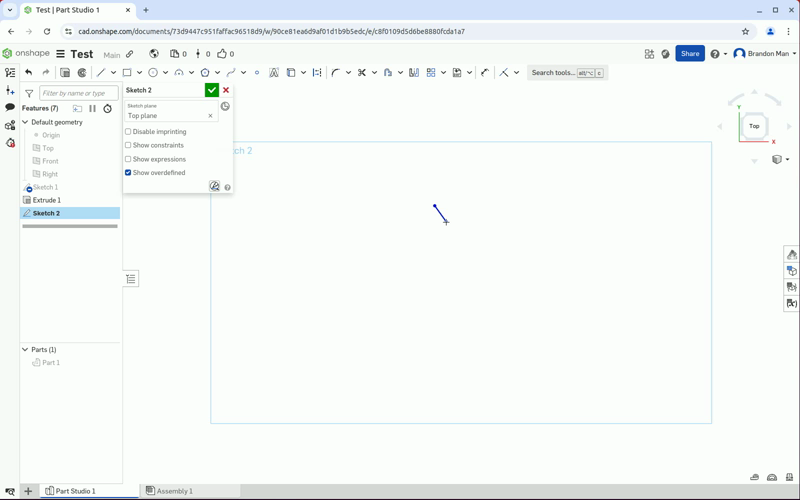
mouse_move(446, 221)
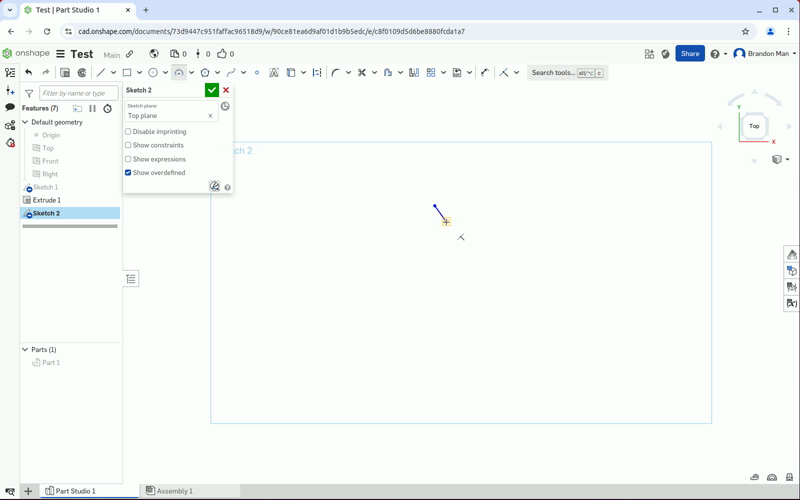
click(446, 221)
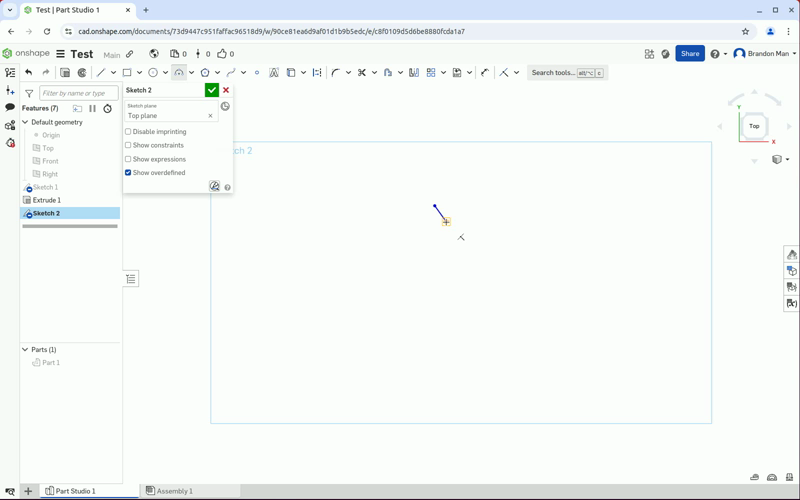
key_down(shift)
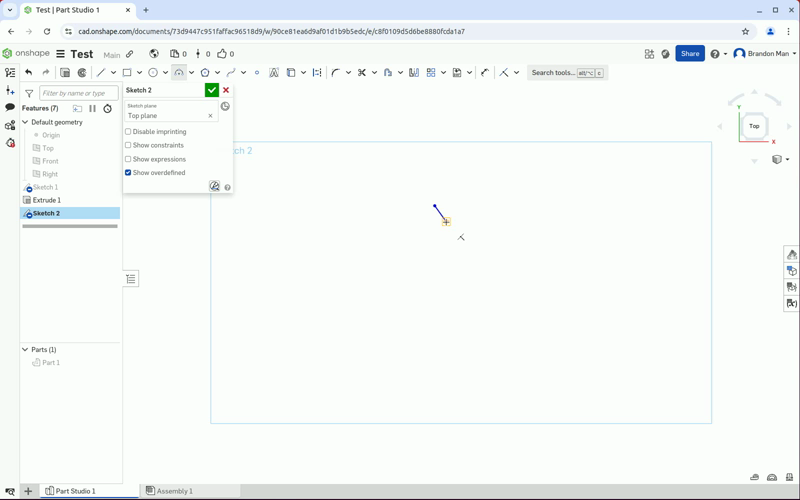
mouse_move(474, 221)
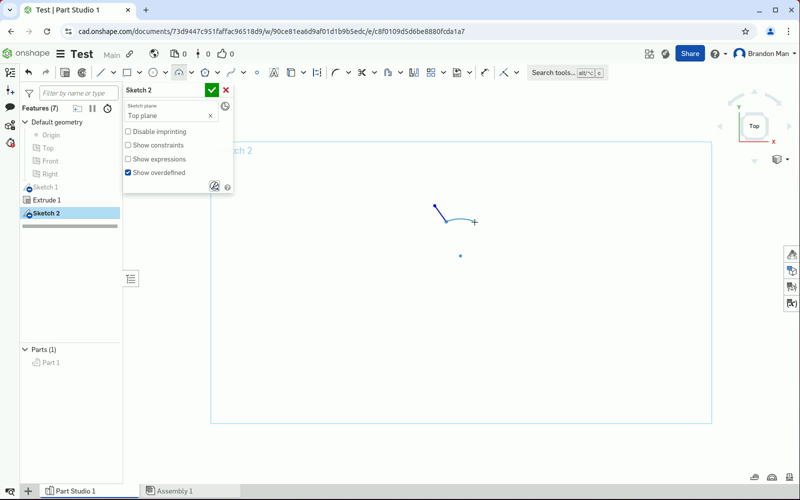
click(474, 221)
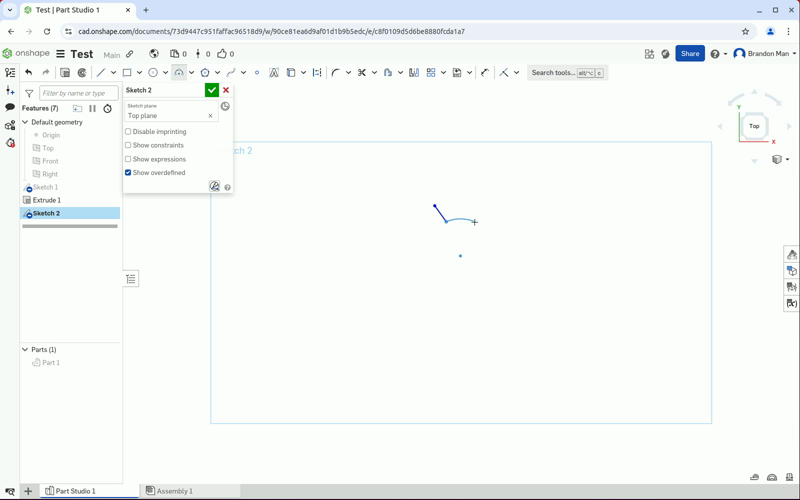
mouse_move(460, 219)
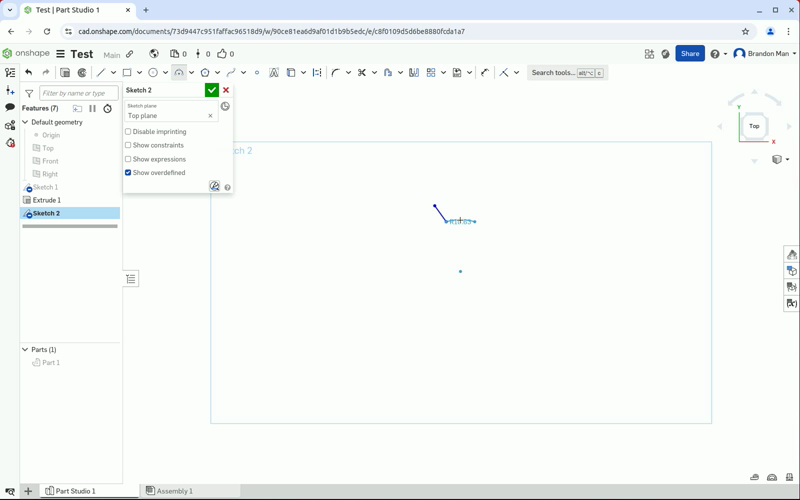
click(460, 219)
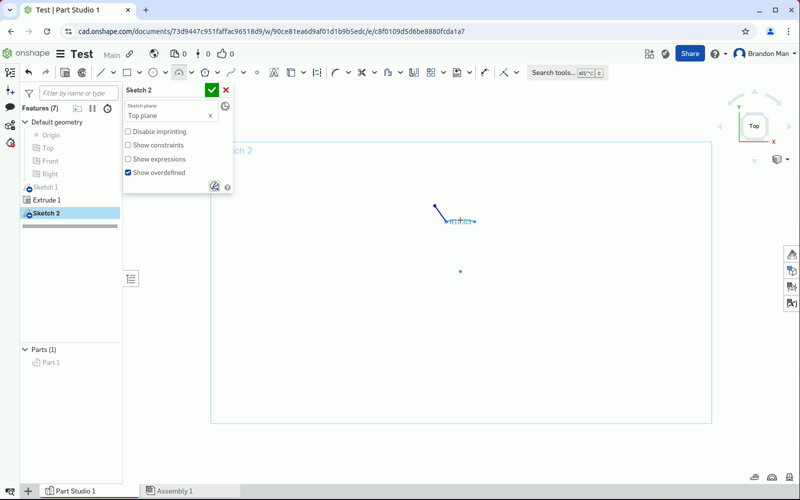
key_up(shift)
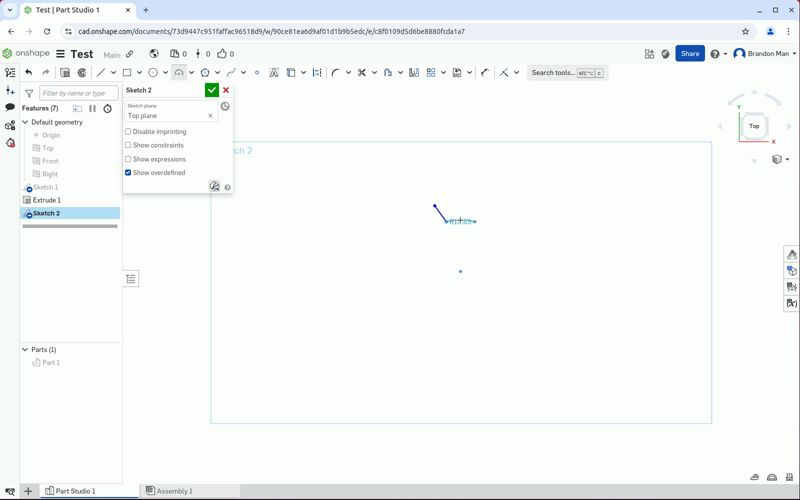
key(esc)
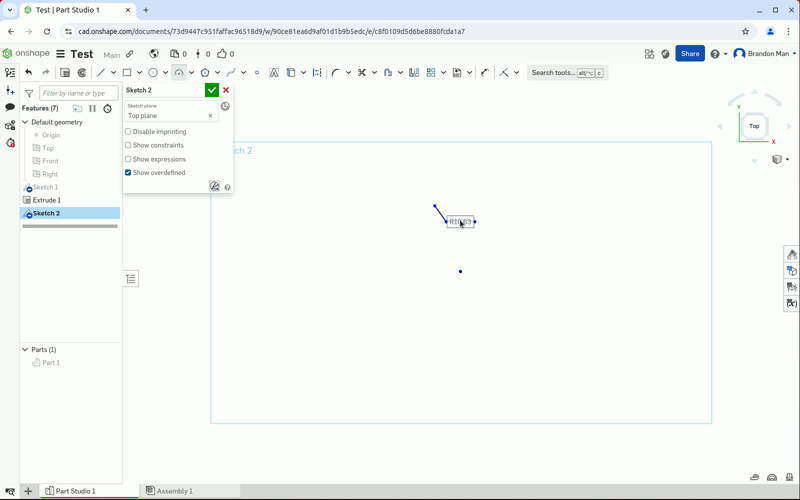
key(l)
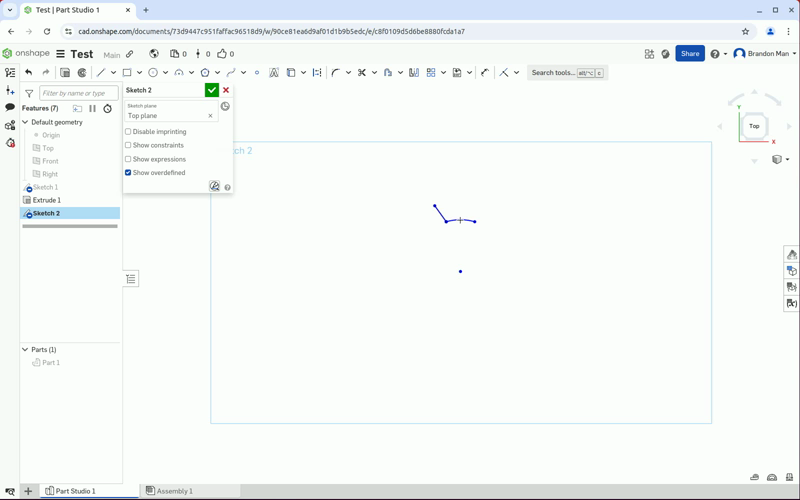
mouse_move(474, 221)
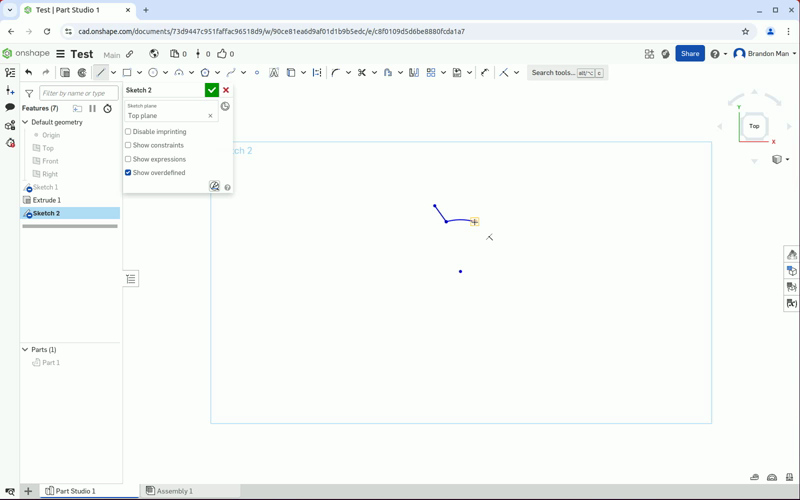
click(474, 221)
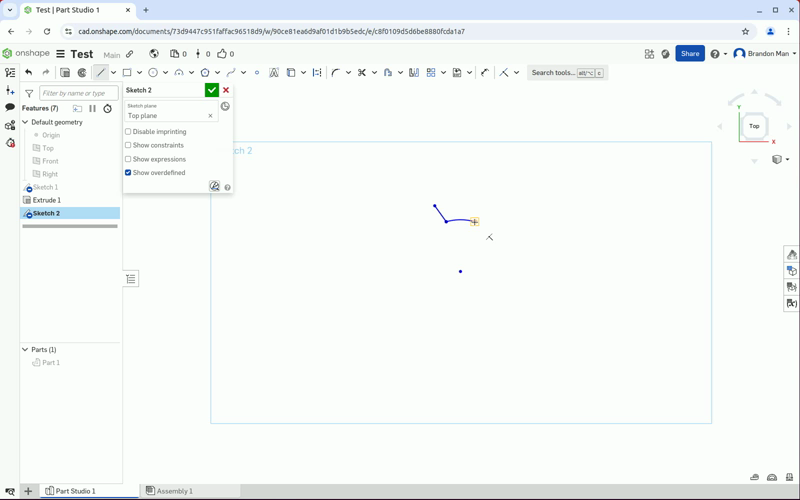
key_down(shift)
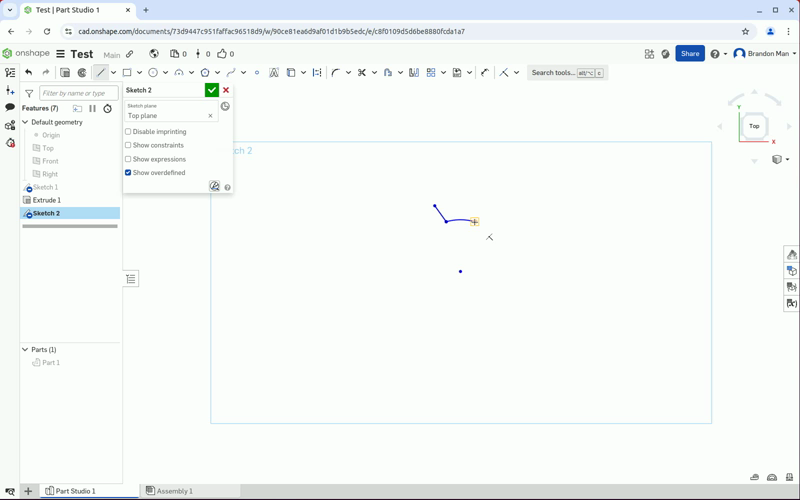
mouse_move(504, 221)
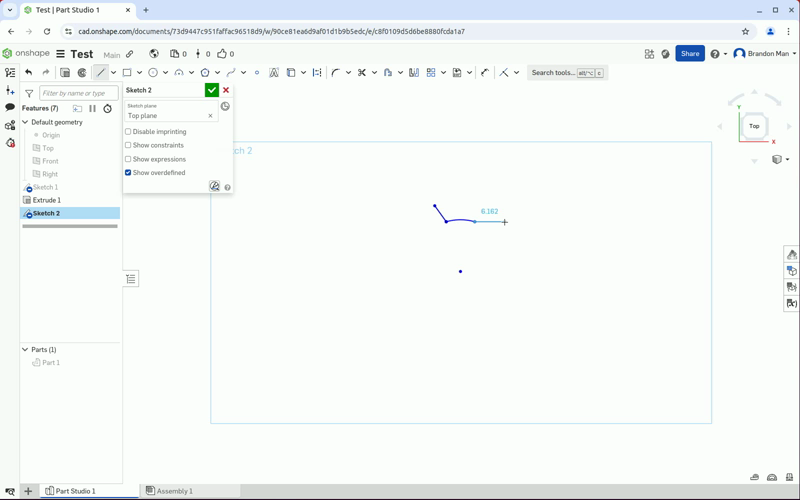
mouse_move(486, 205)
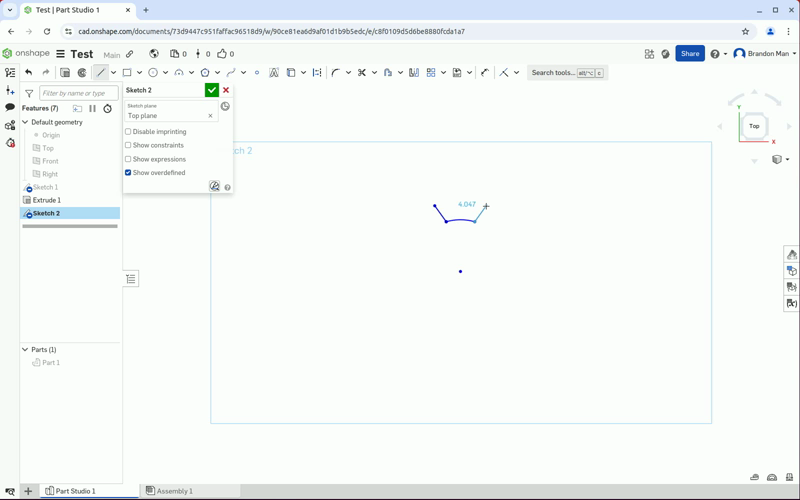
click(486, 205)
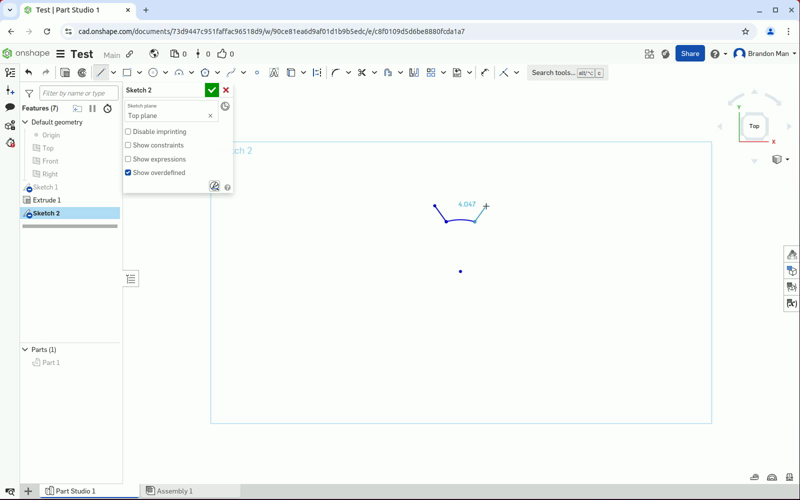
key_up(shift)
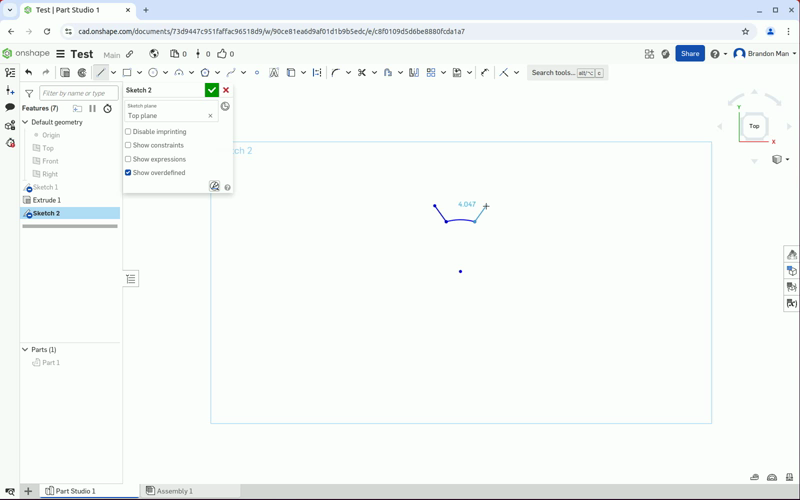
key_down(shift)
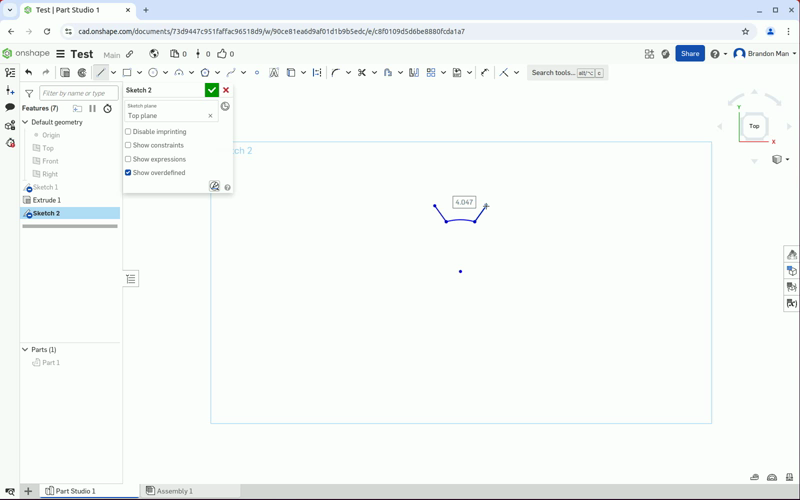
mouse_move(516, 205)
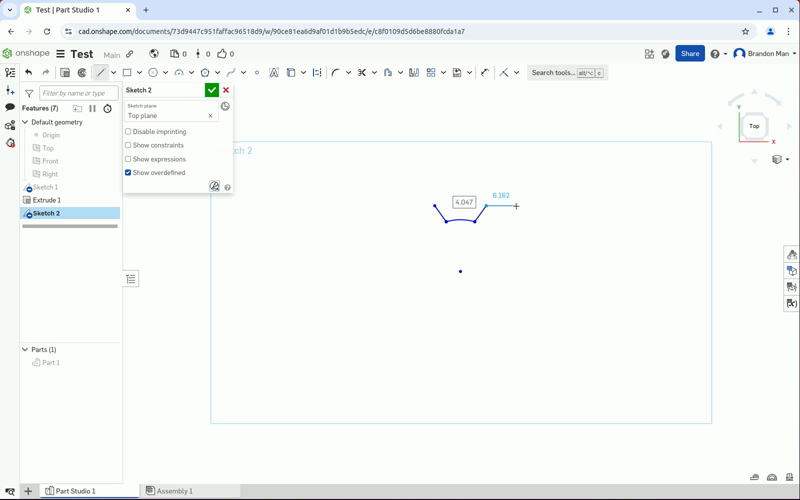
mouse_move(460, 178)
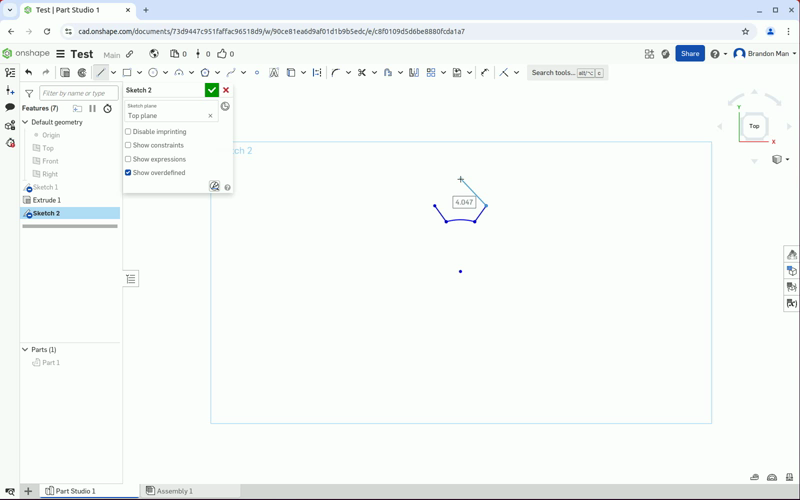
click(460, 178)
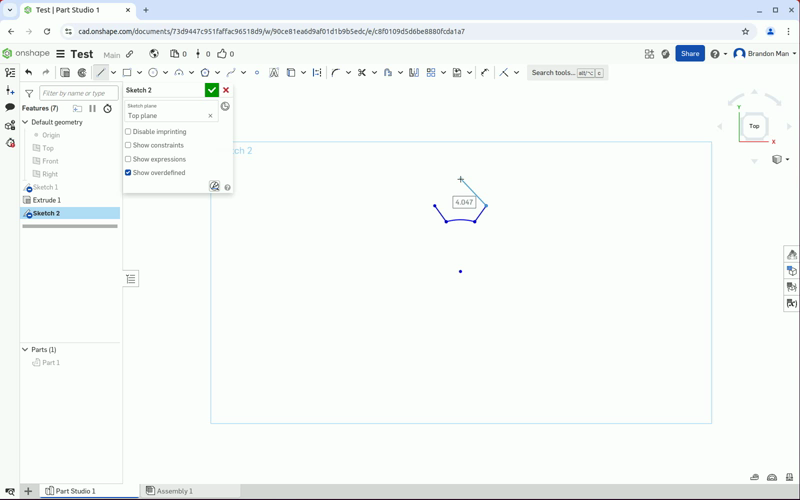
key_up(shift)
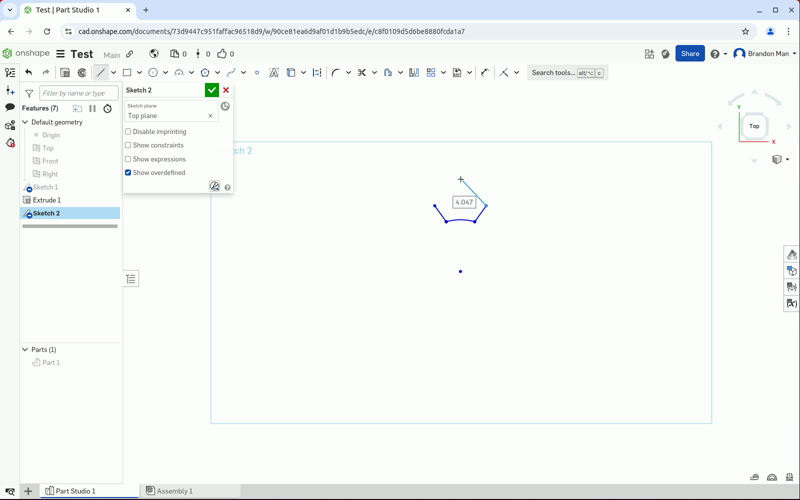
mouse_move(490, 178)
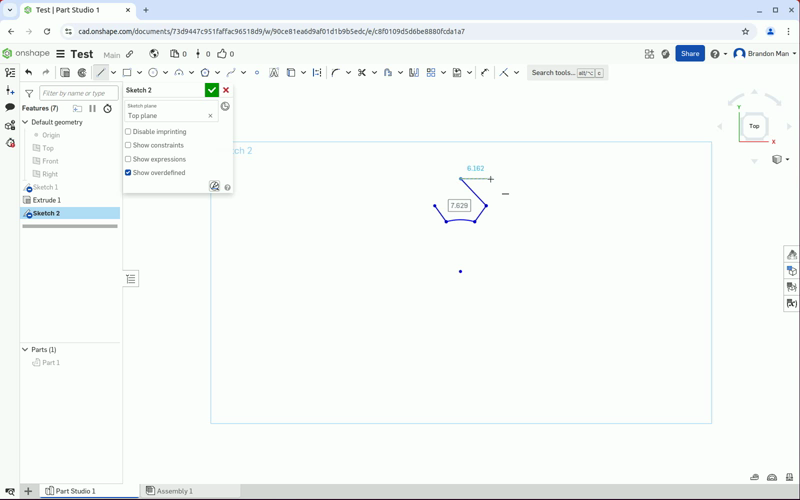
key_down(shift)
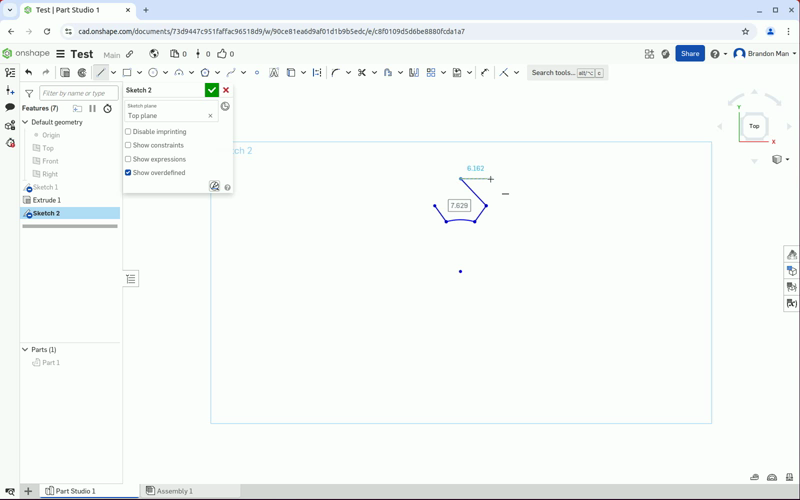
mouse_move(434, 205)
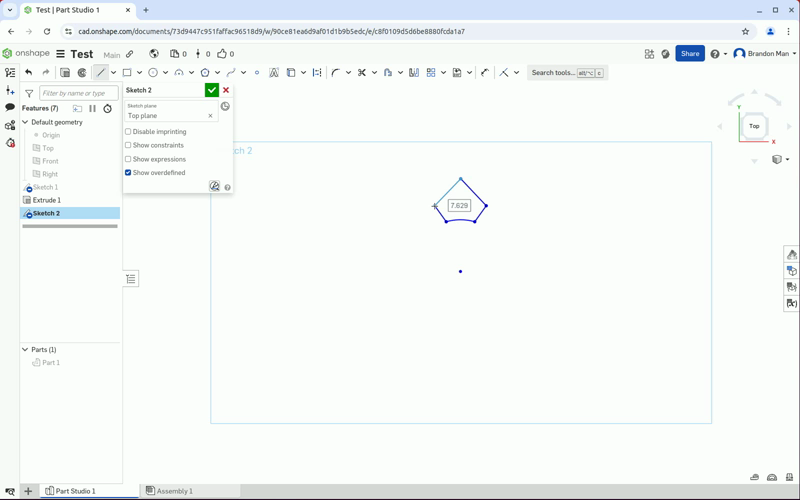
key_up(shift)
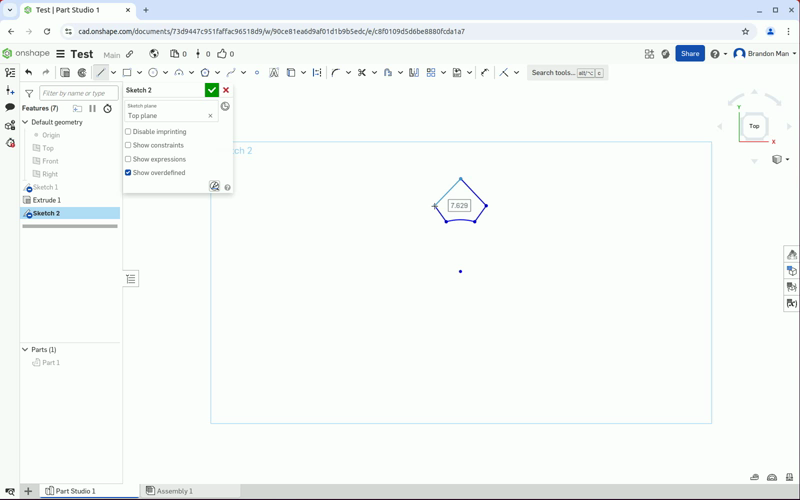
click(434, 205)
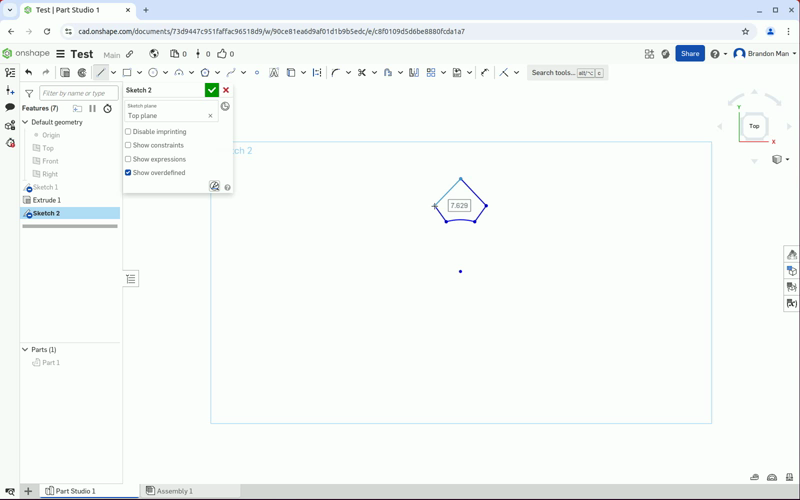
key(esc)
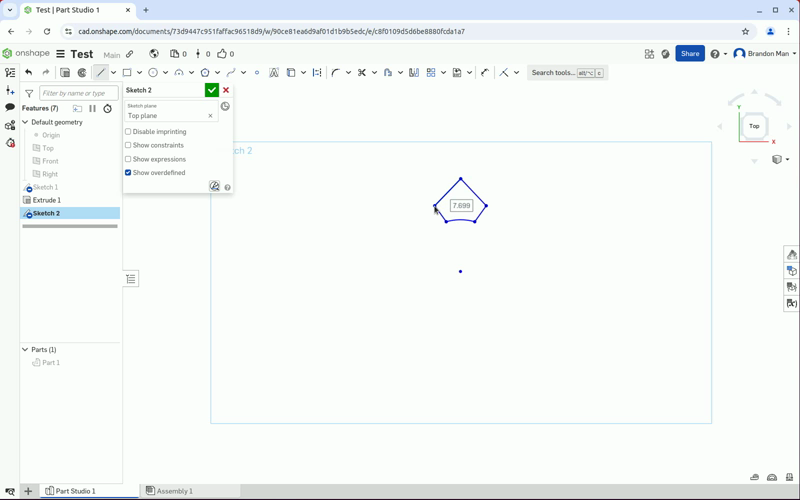
mouse_move(469, 190)
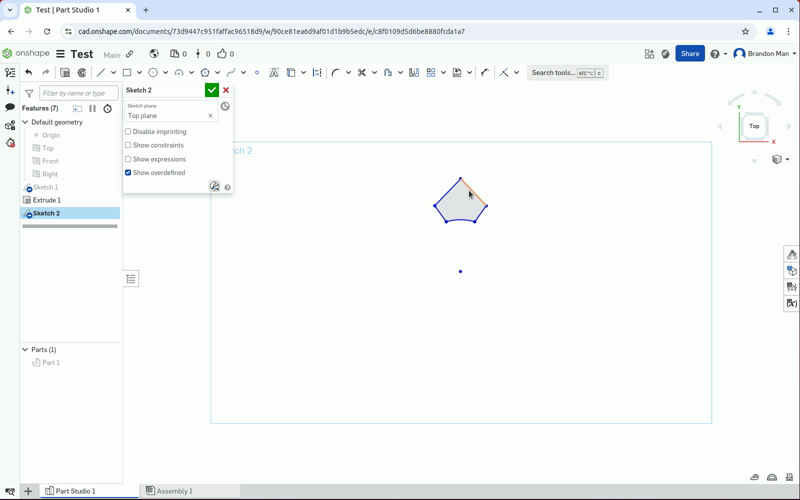
scroll(6)
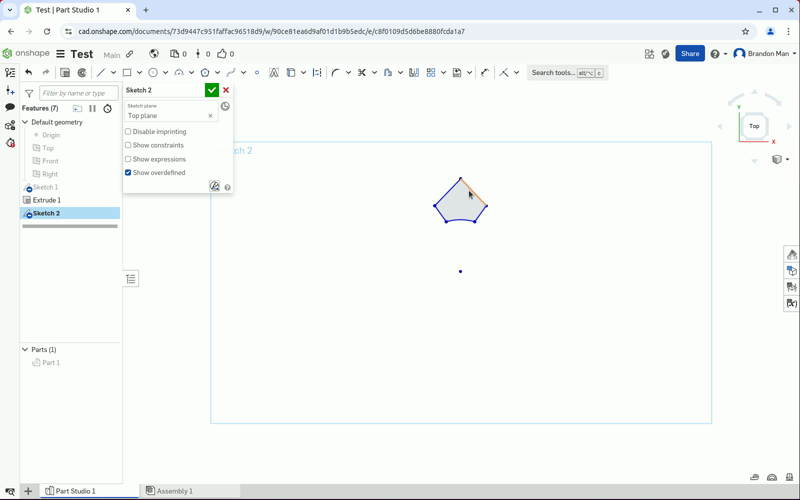
scroll(6)
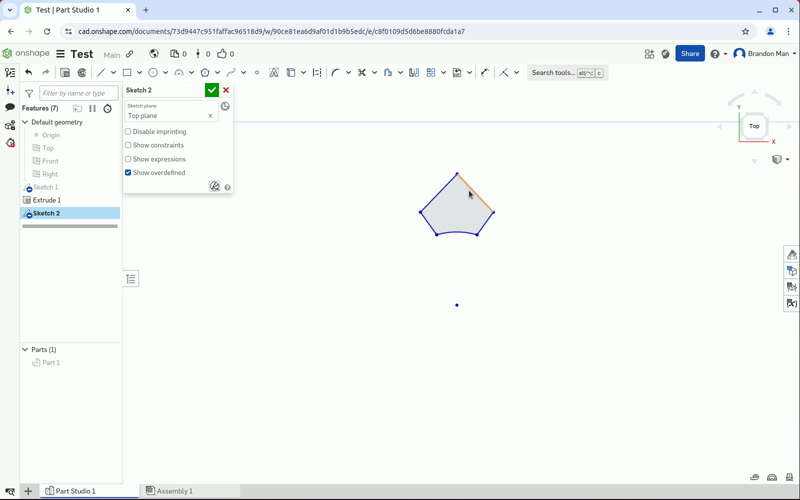
scroll(6)
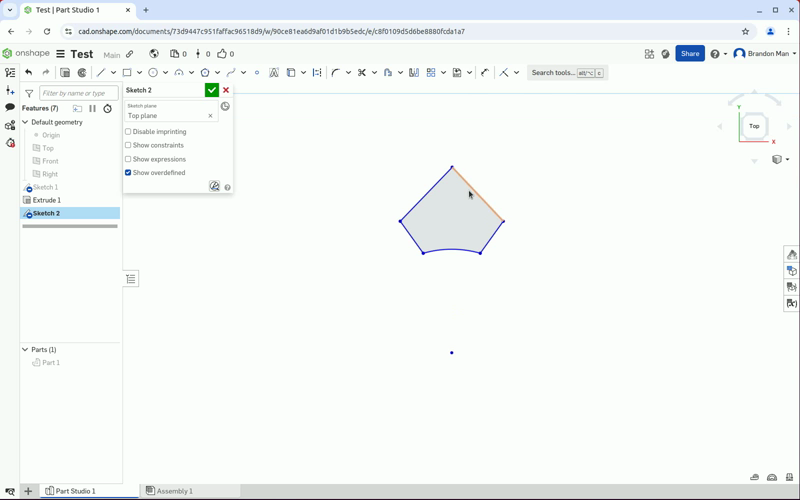
scroll(6)
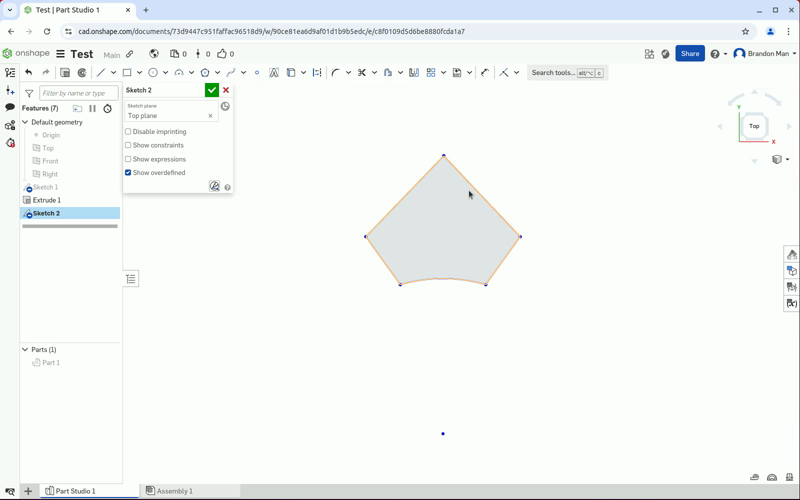
scroll(6)
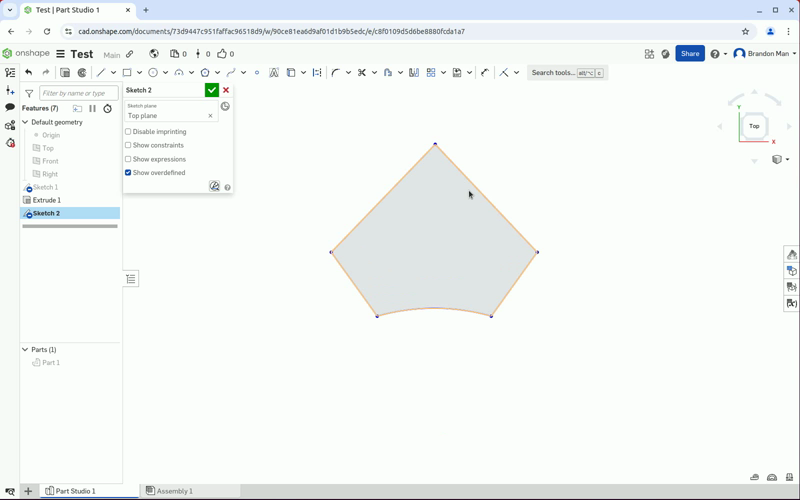
scroll(6)
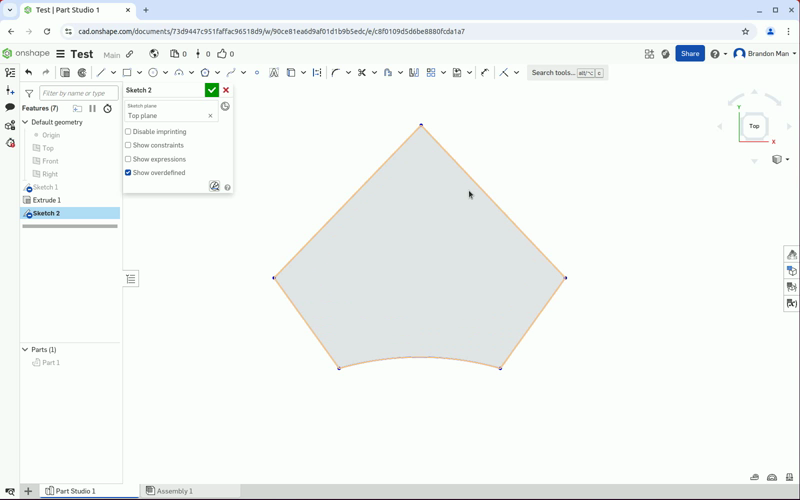
scroll(6)
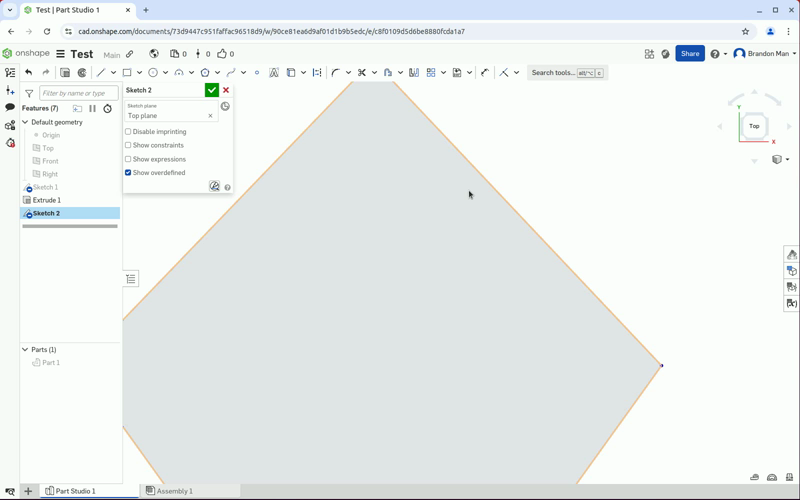
click(469, 190)
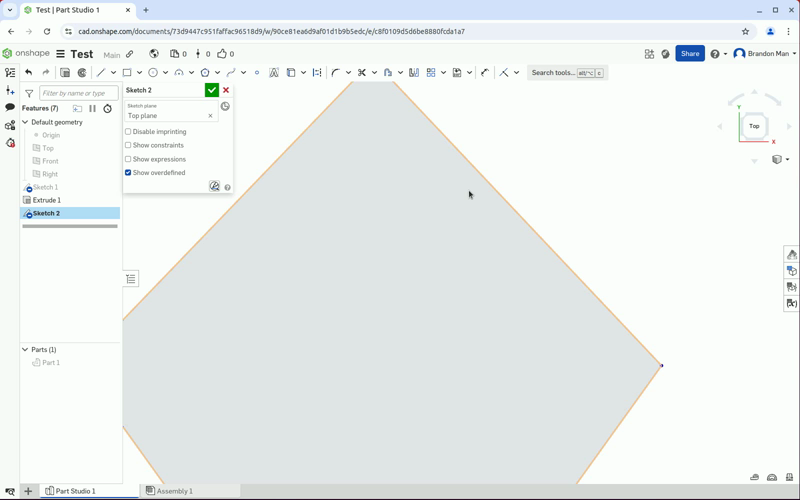
scroll(-6)
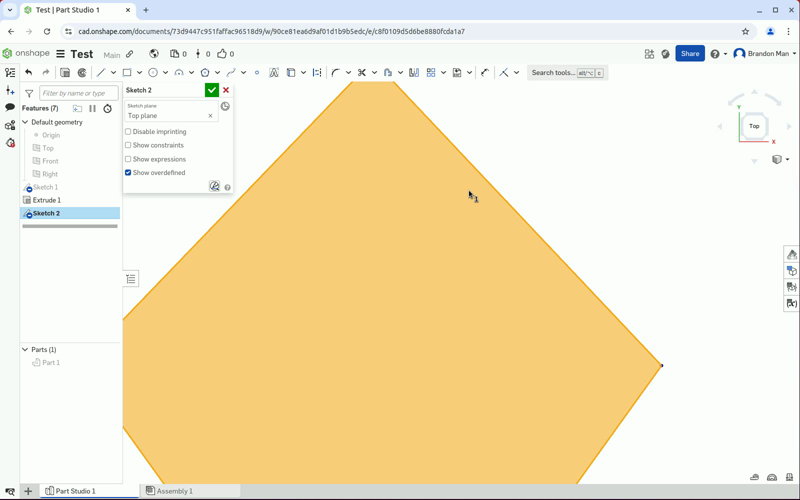
scroll(-6)
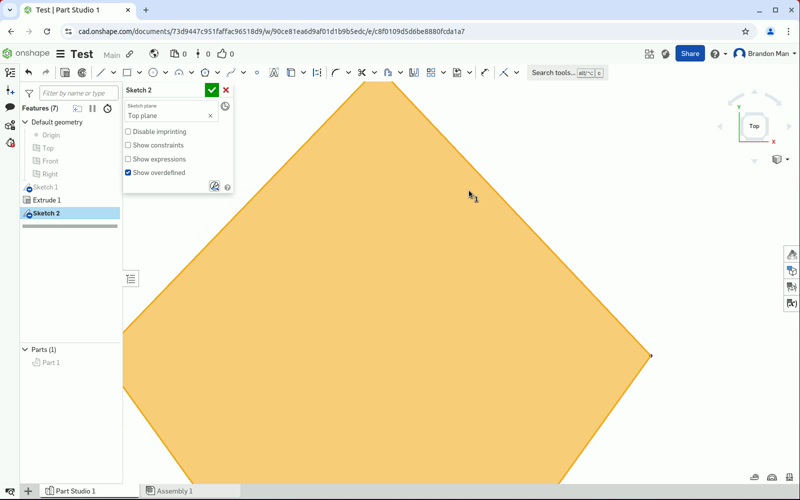
scroll(-6)
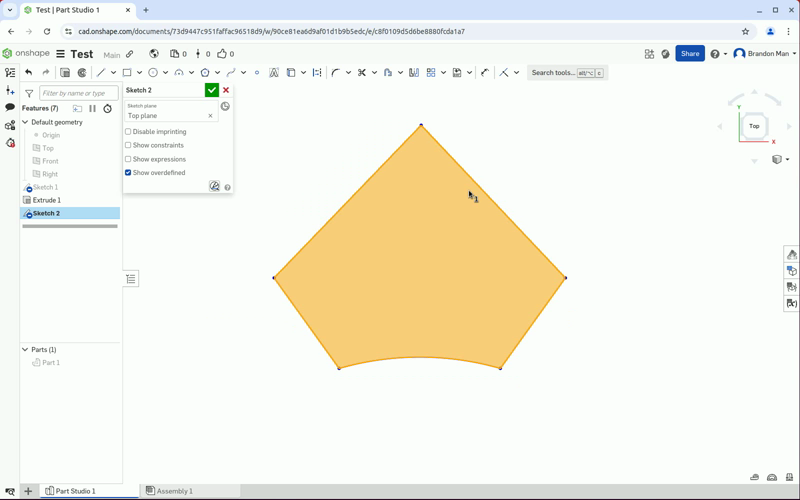
scroll(-6)
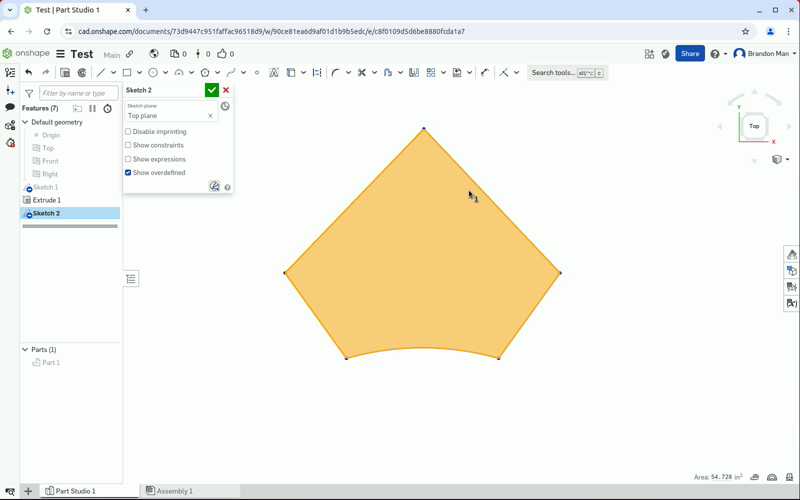
scroll(-6)
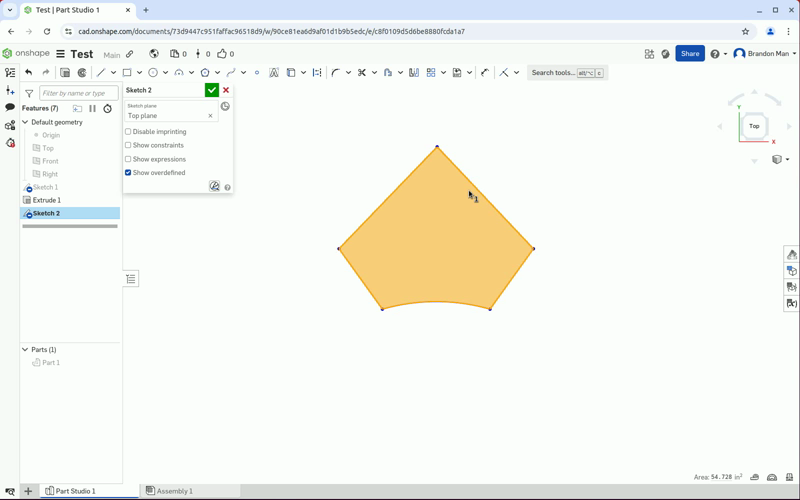
scroll(-6)
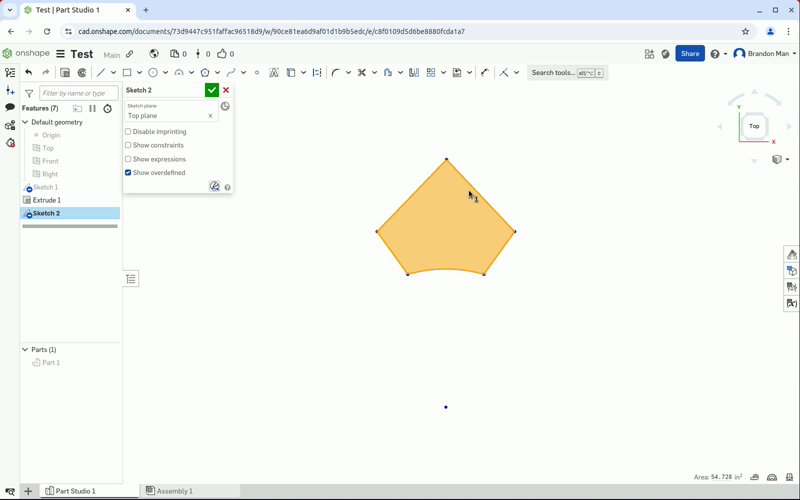
scroll(-6)
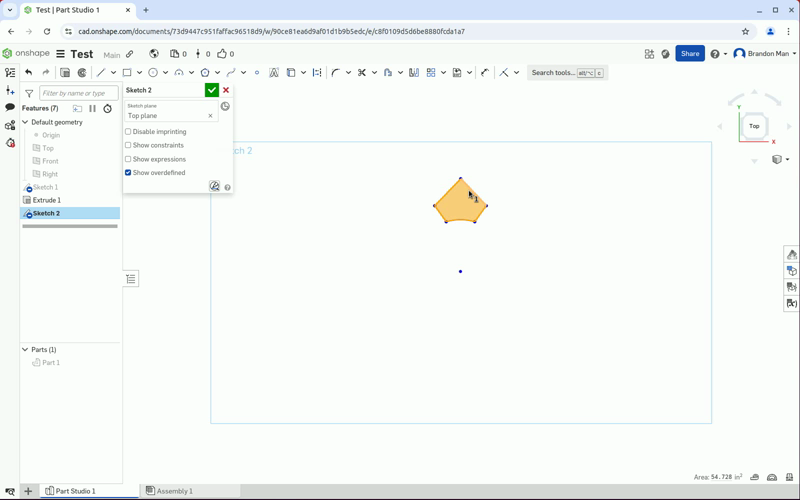
mouse_move(73, 352)
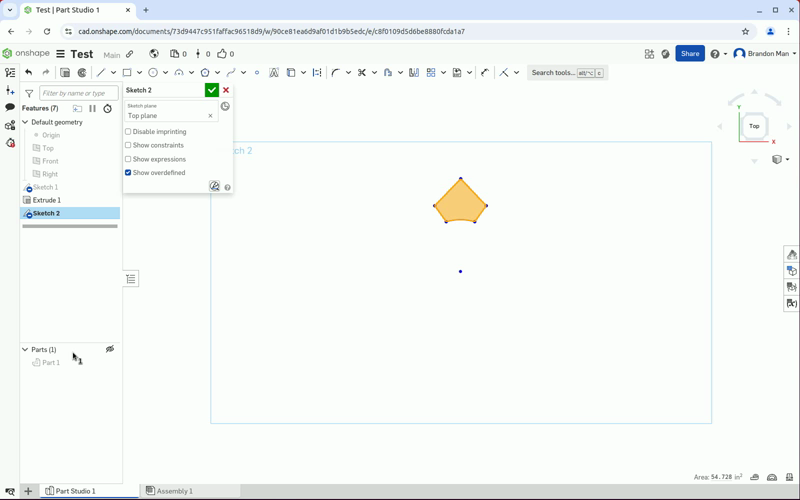
key(shift+y)
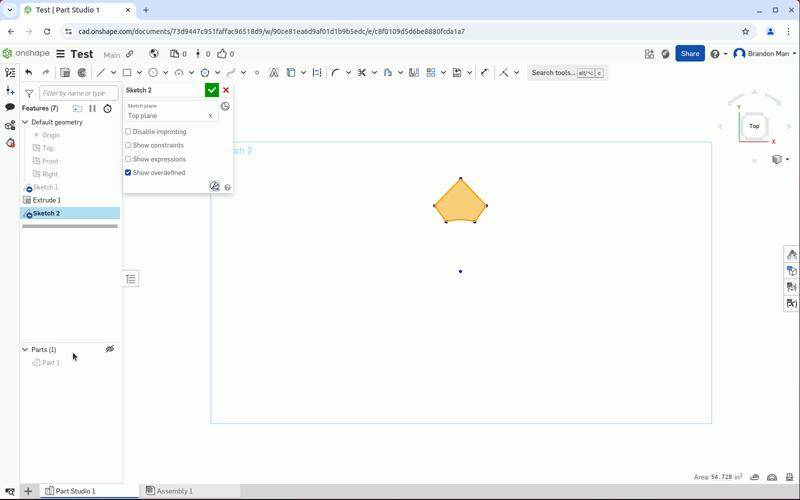
key(shift+e)
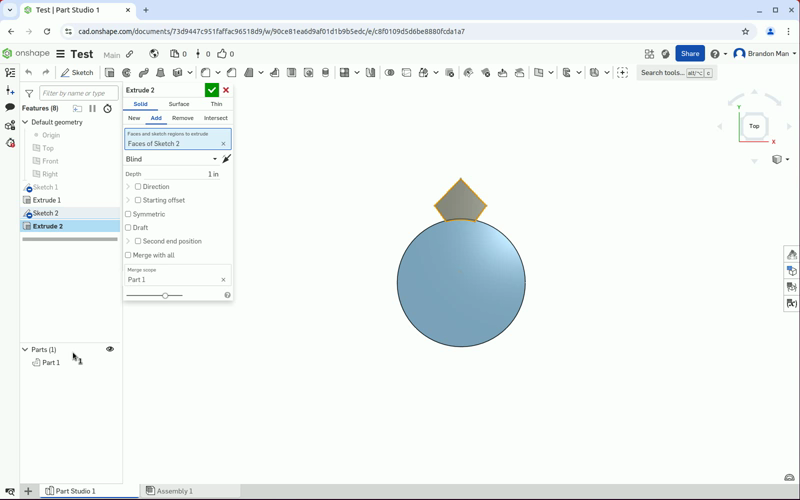
mouse_move(143, 106)
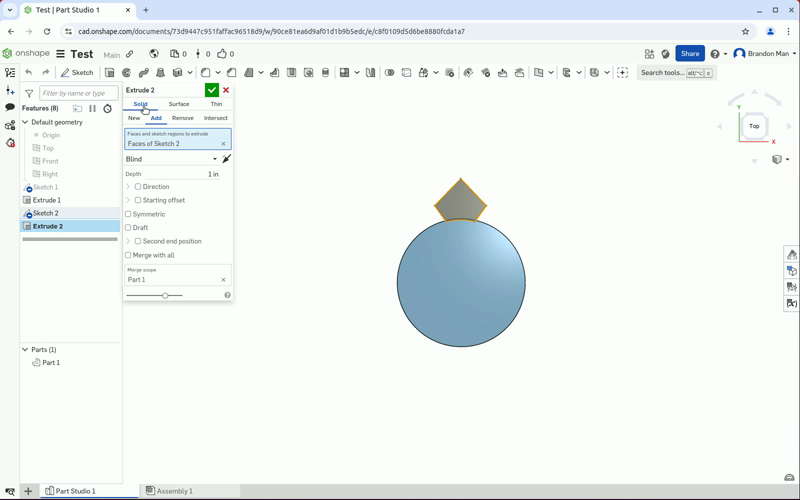
click(143, 106)
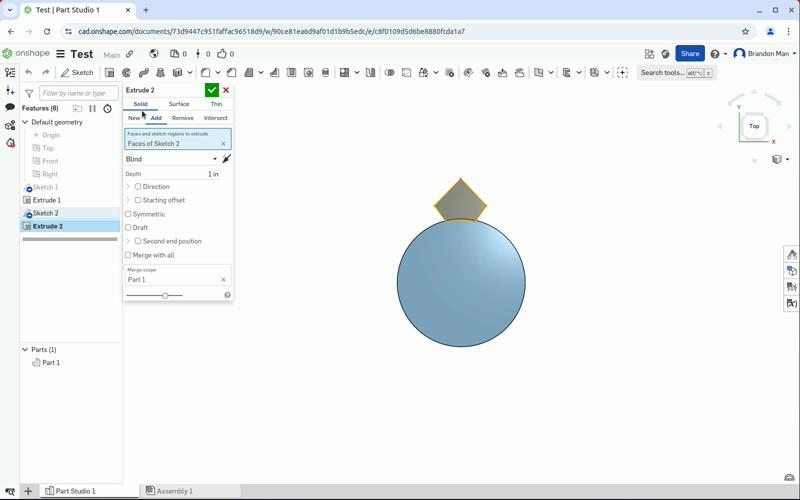
mouse_move(137, 120)
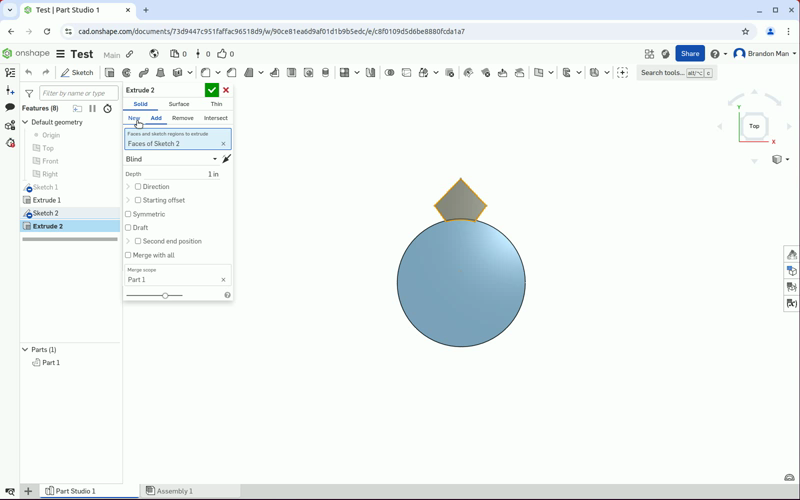
click(137, 120)
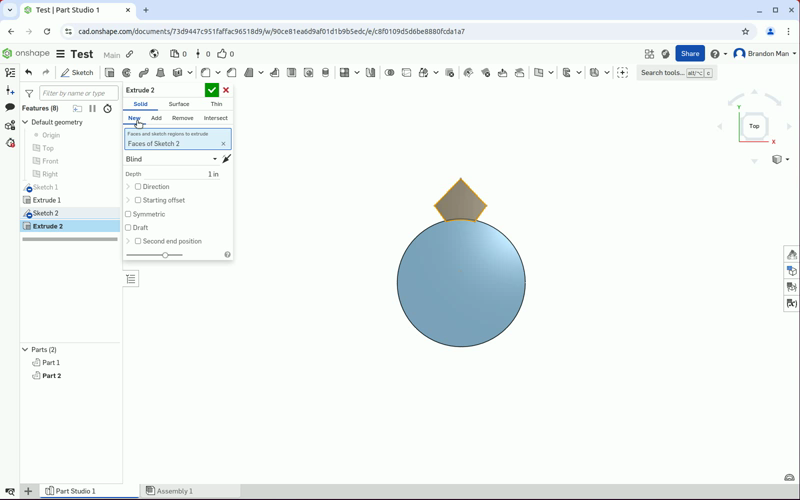
key(tab, 4)
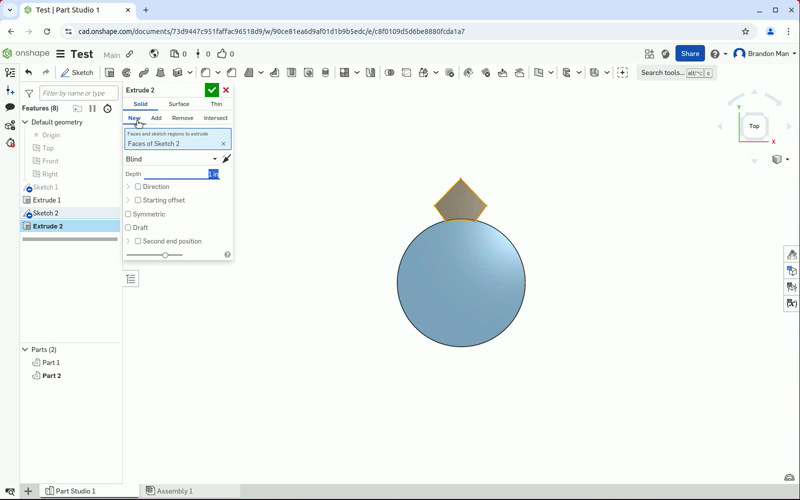
text(7.221)
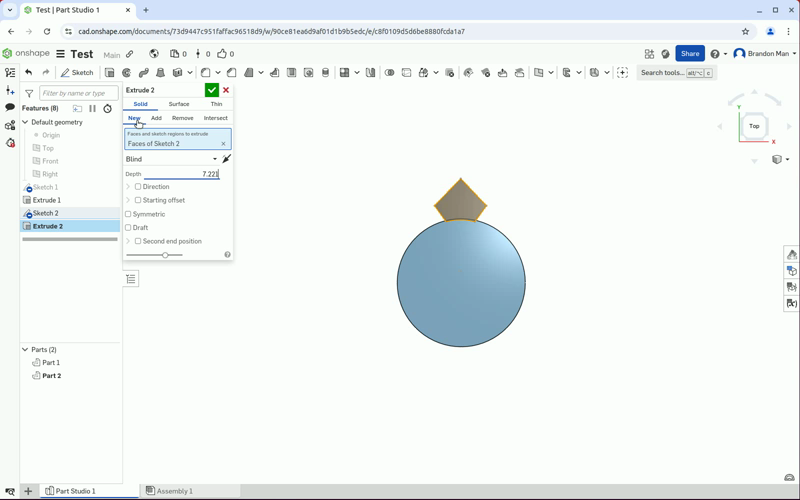
key(enter)
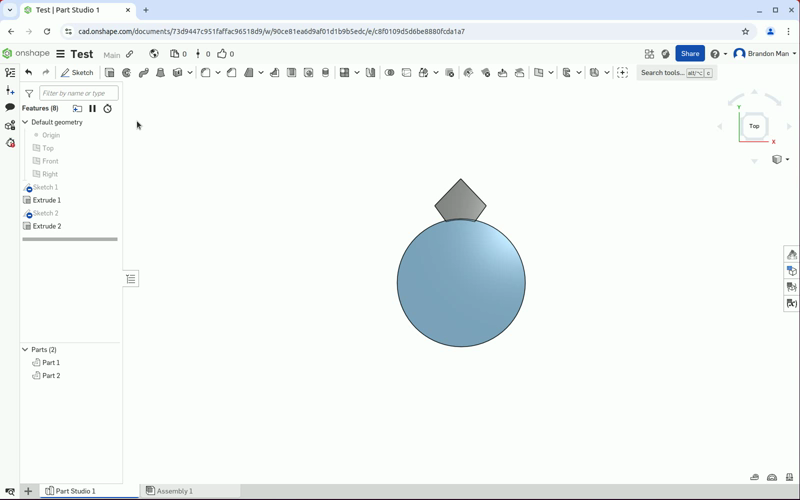
key(shift+h)
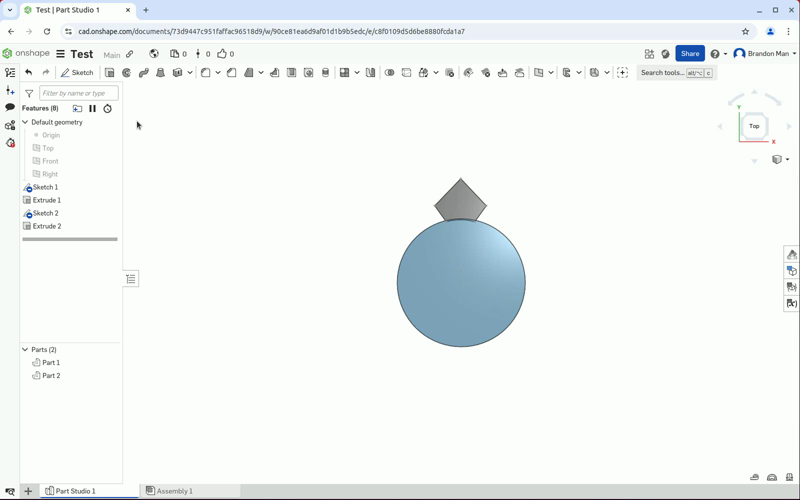
key(shift+h)
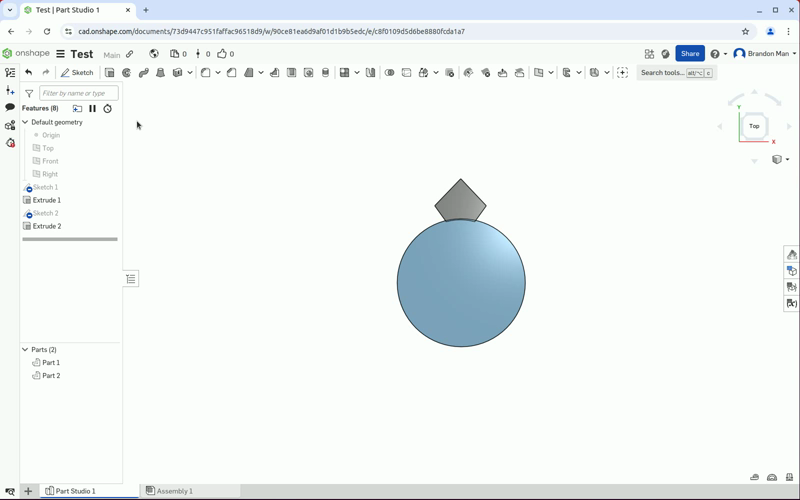
mouse_move(73, 189)
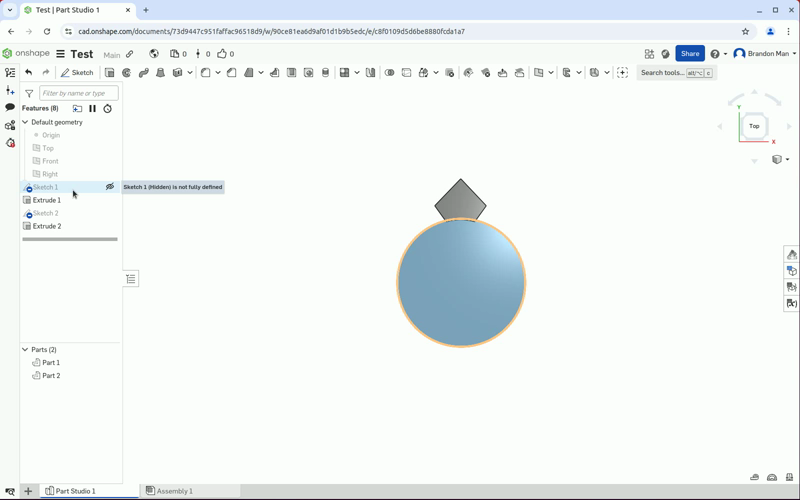
click(73, 189)
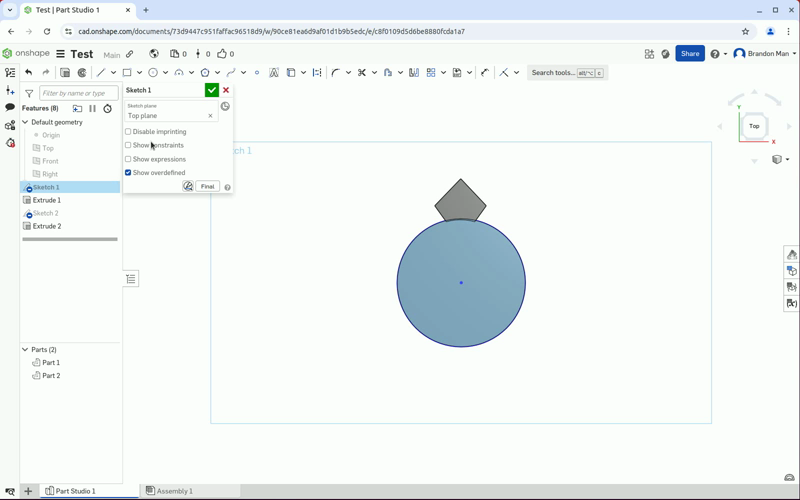
mouse_move(229, 92)
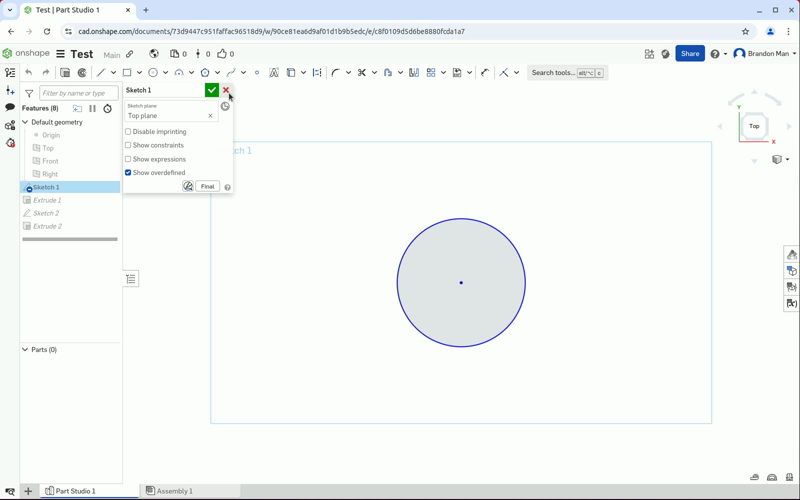
click(229, 92)
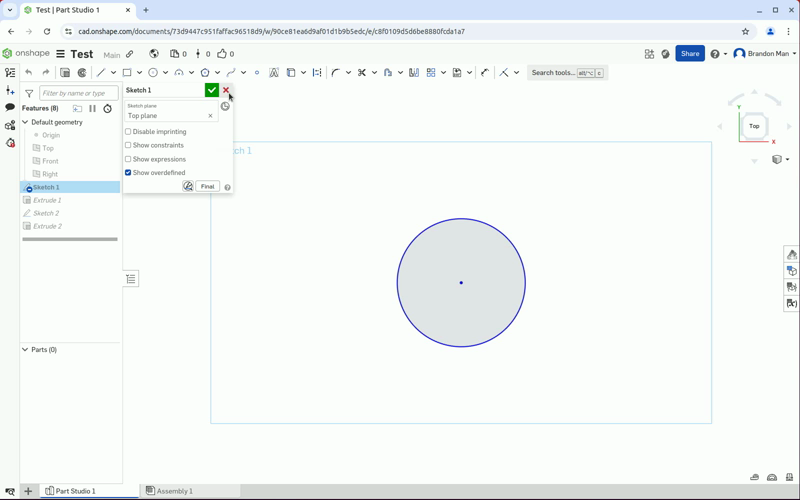
key(shift+s)
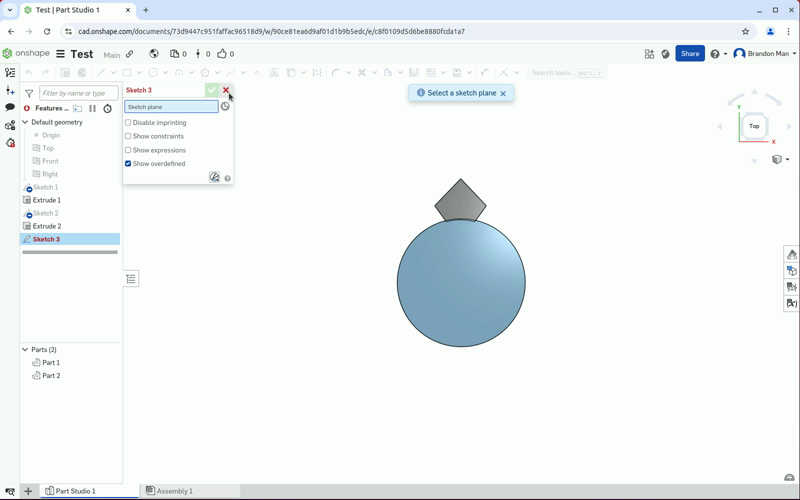
mouse_move(73, 150)
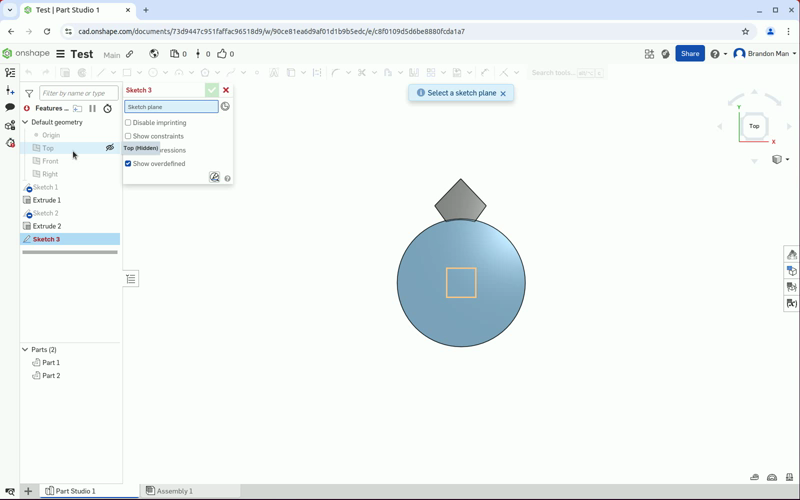
click(73, 150)
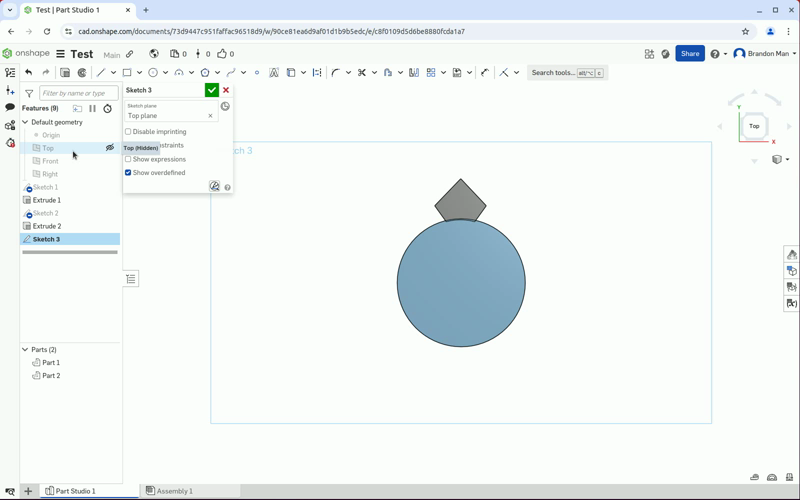
mouse_move(73, 352)
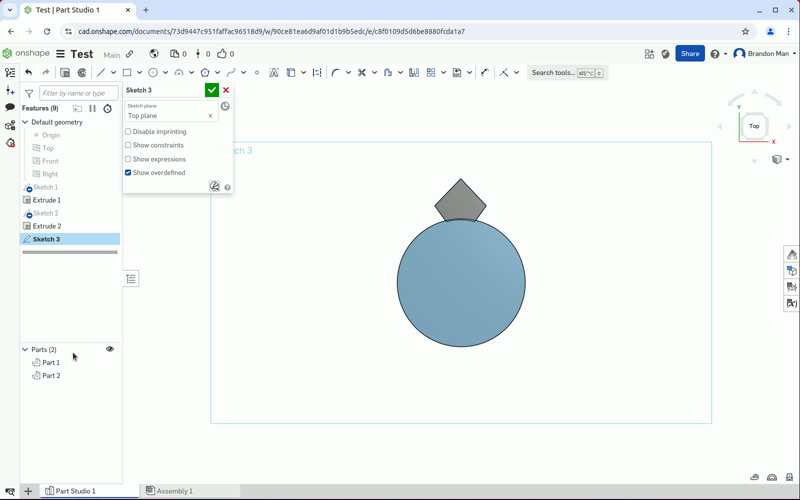
key(y)
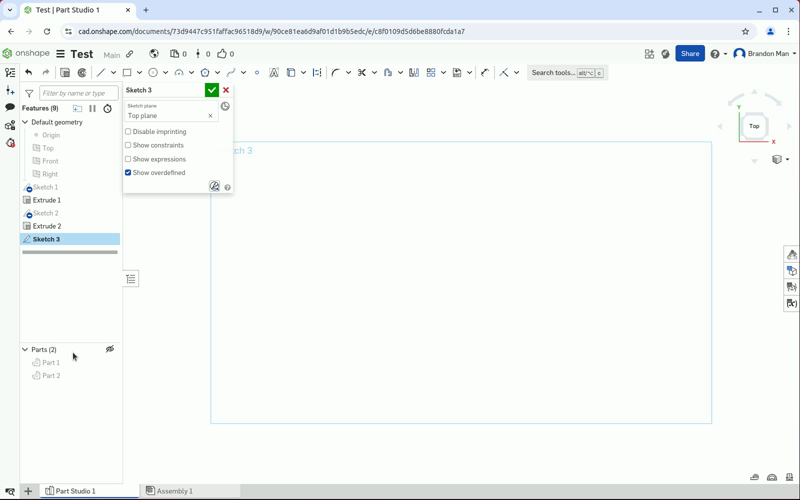
key(l)
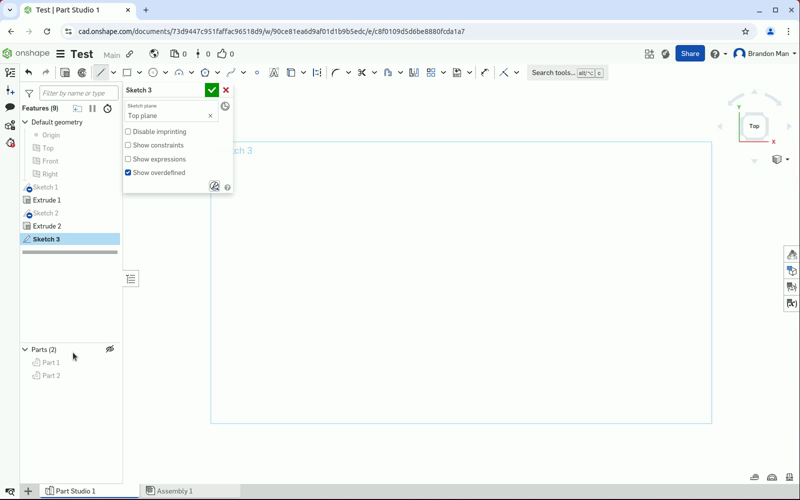
key_down(shift)
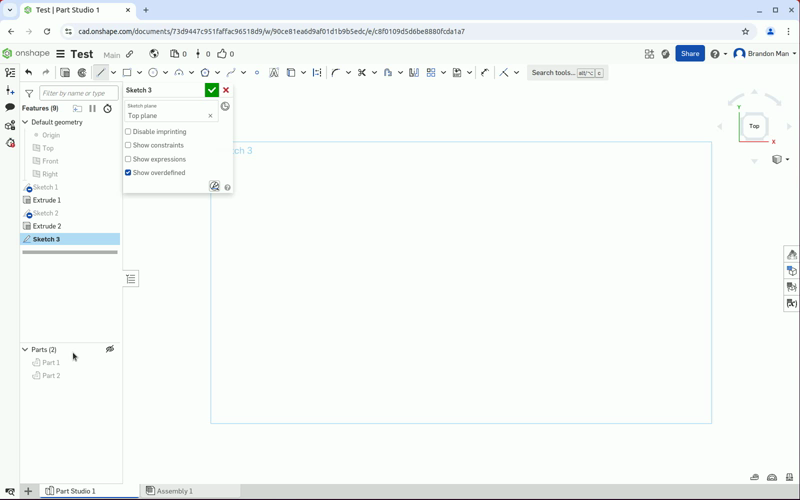
mouse_move(427, 204)
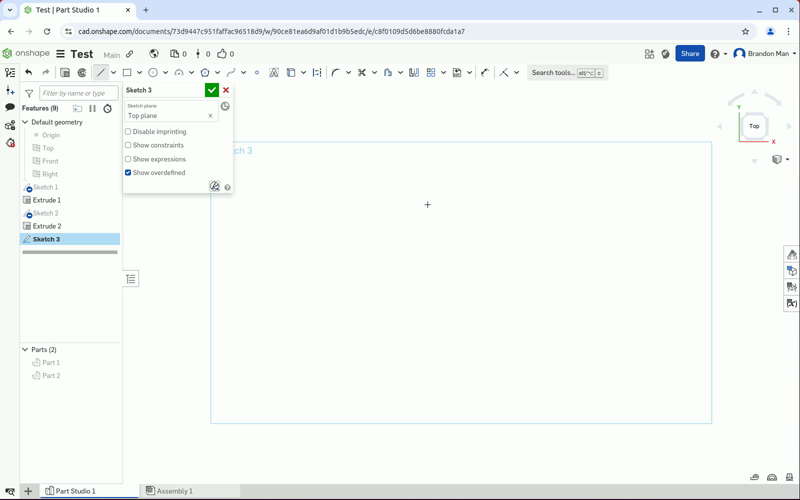
click(427, 204)
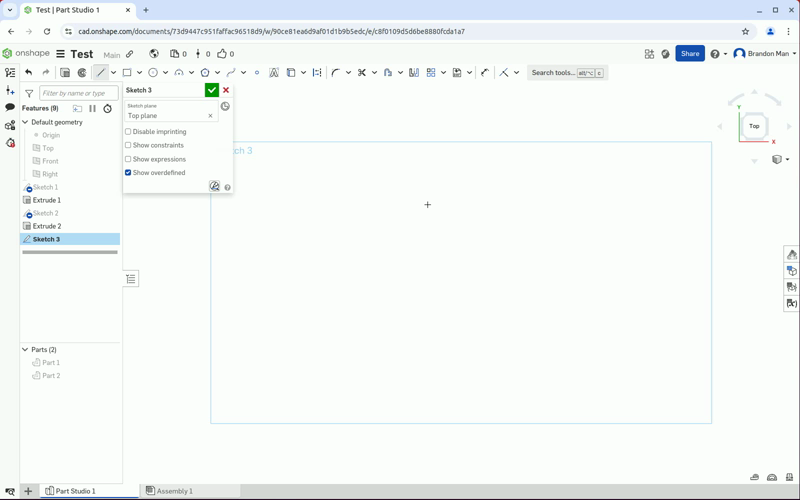
key_up(shift)
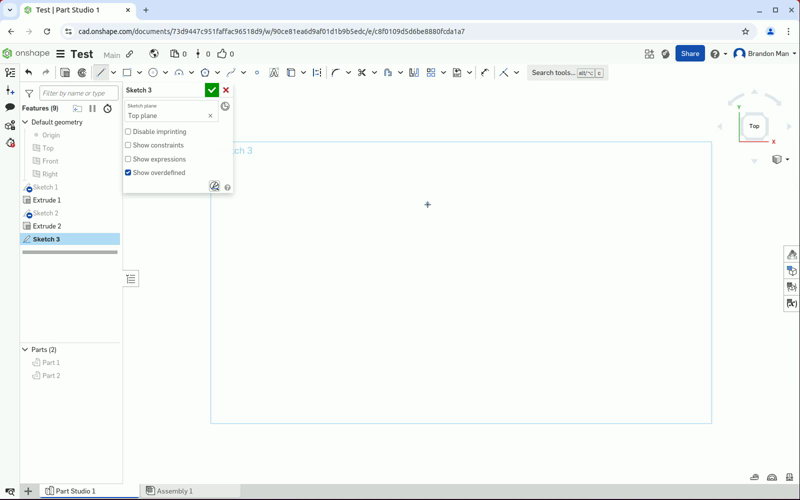
key_down(shift)
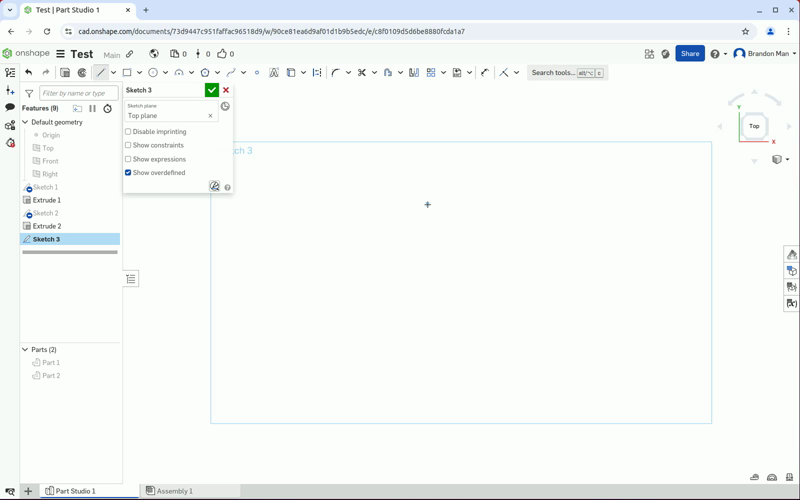
mouse_move(457, 204)
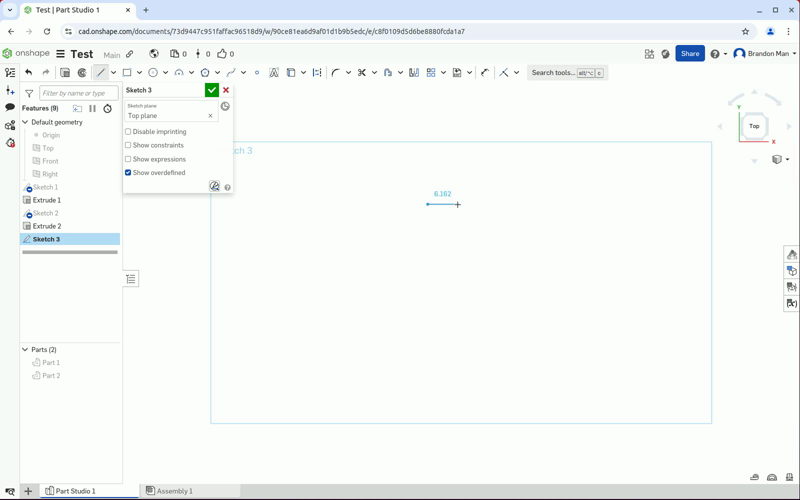
mouse_move(437, 218)
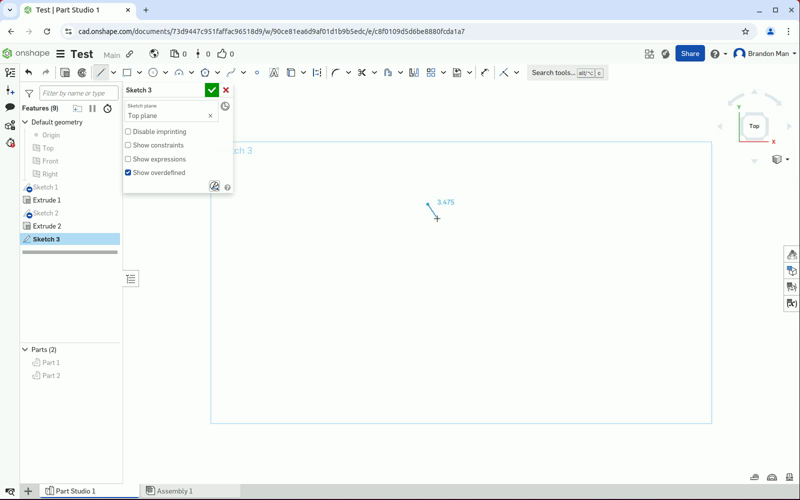
click(437, 218)
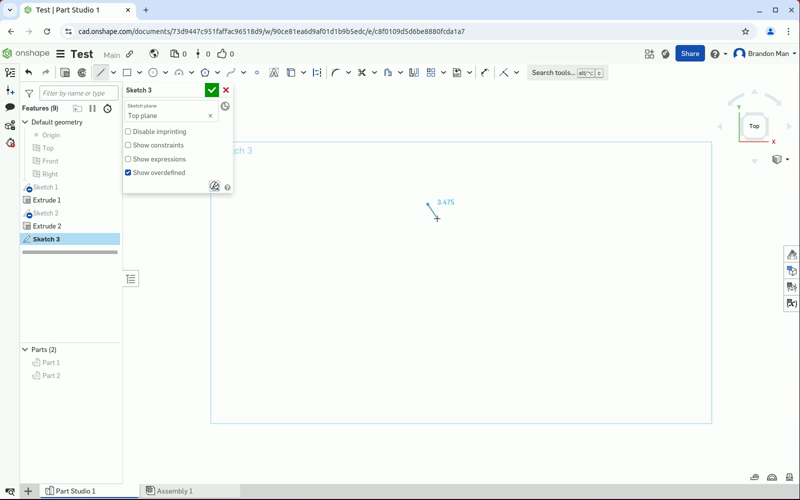
key_up(shift)
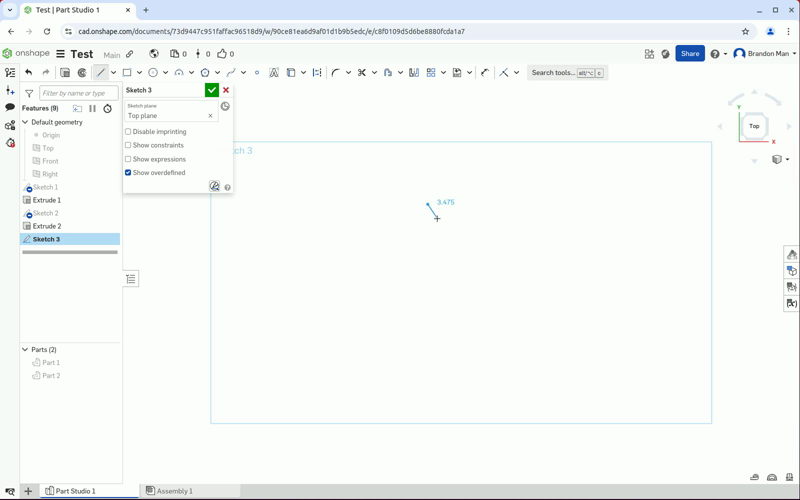
key(esc)
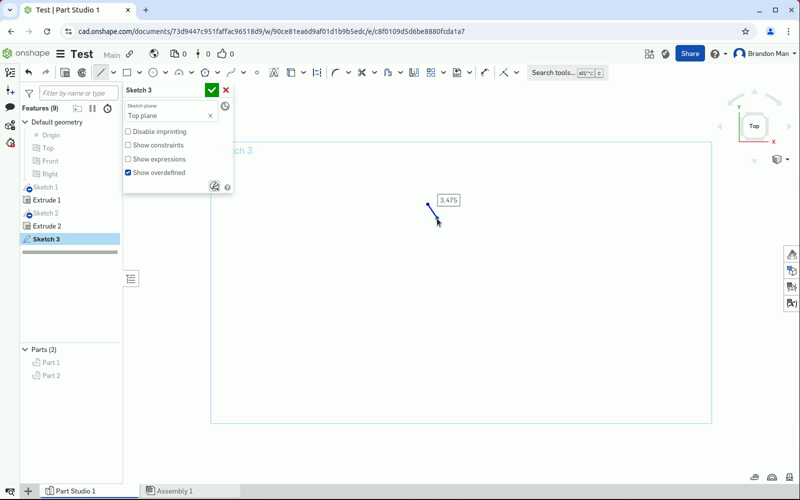
key(a)
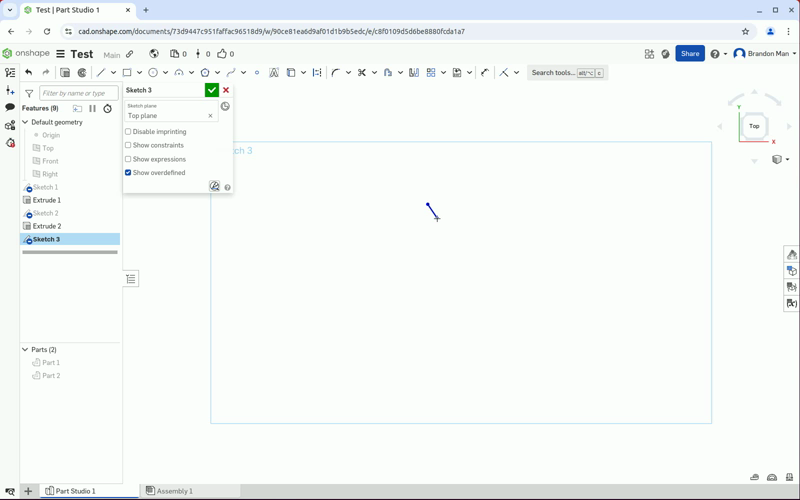
mouse_move(437, 218)
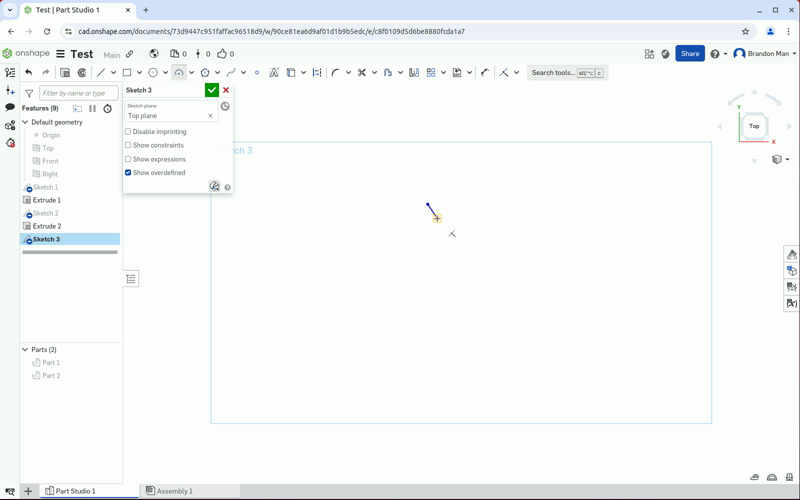
click(437, 218)
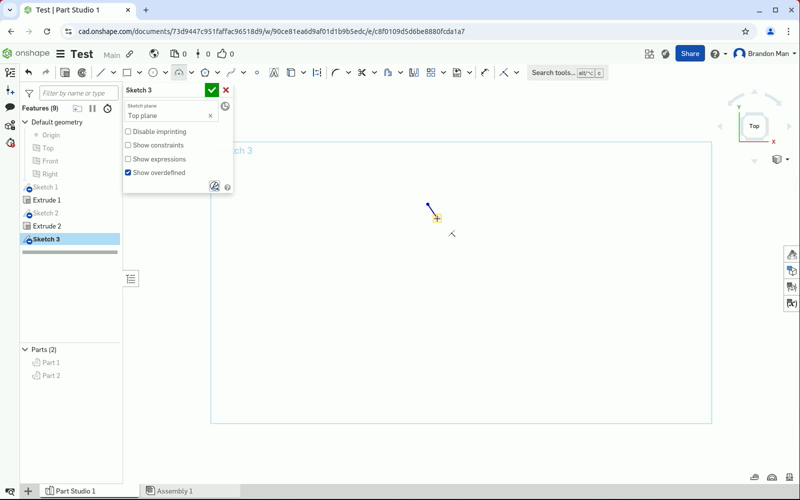
key_down(shift)
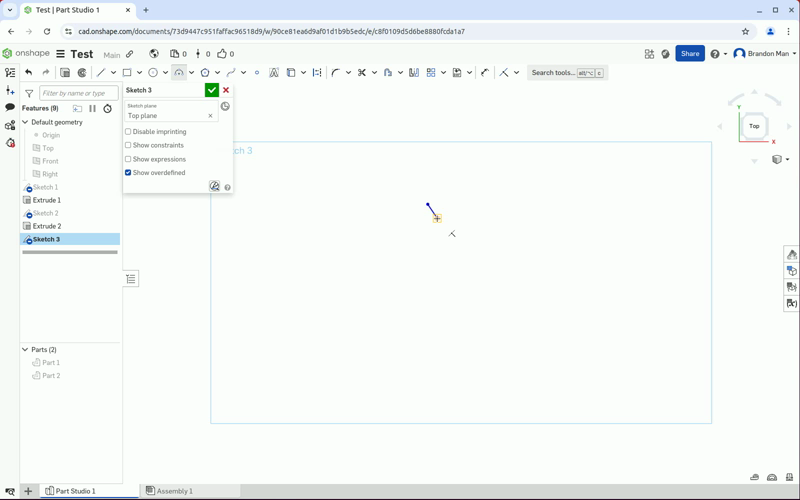
mouse_move(483, 218)
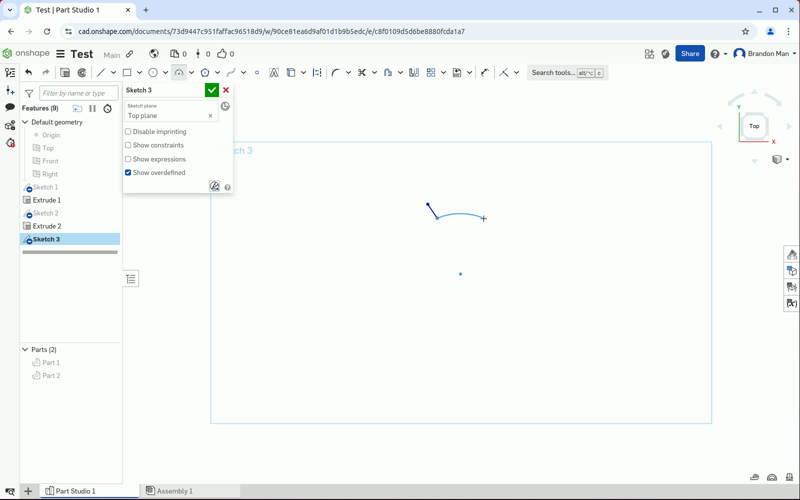
click(483, 218)
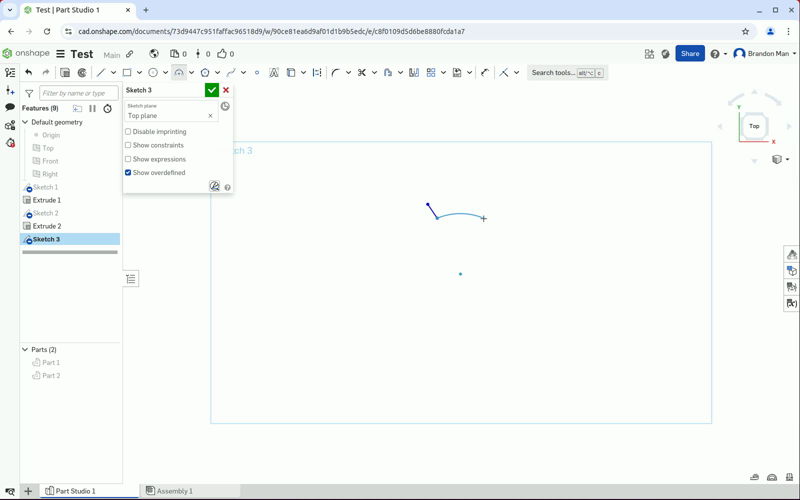
mouse_move(460, 352)
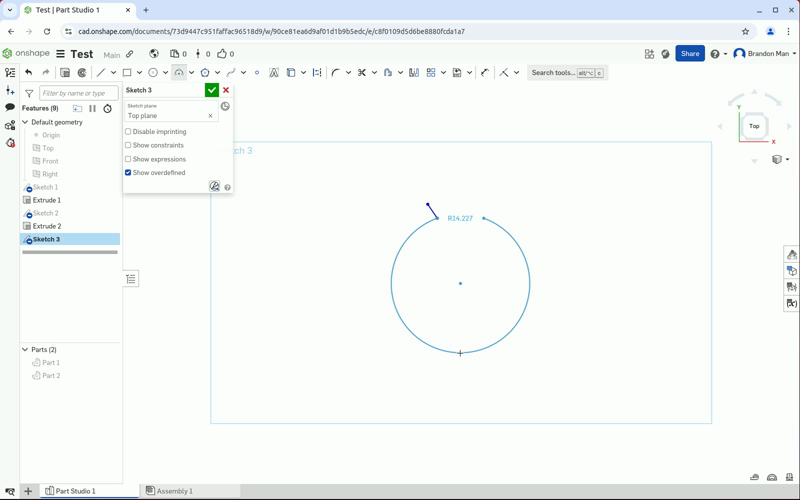
click(460, 352)
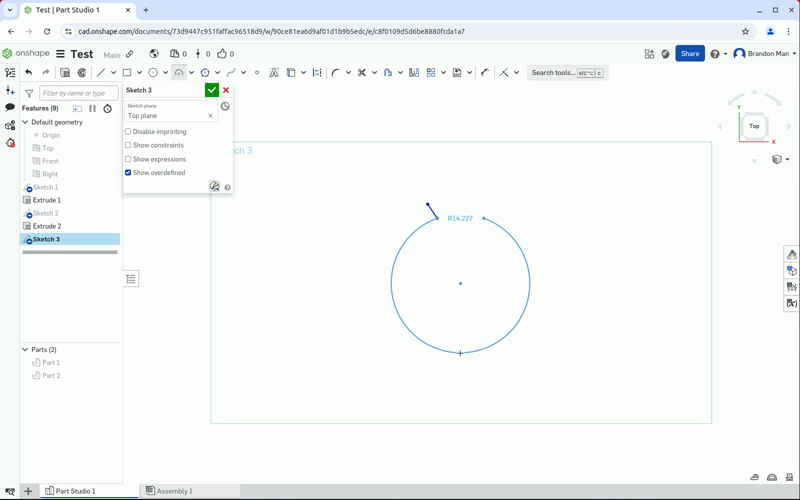
key_up(shift)
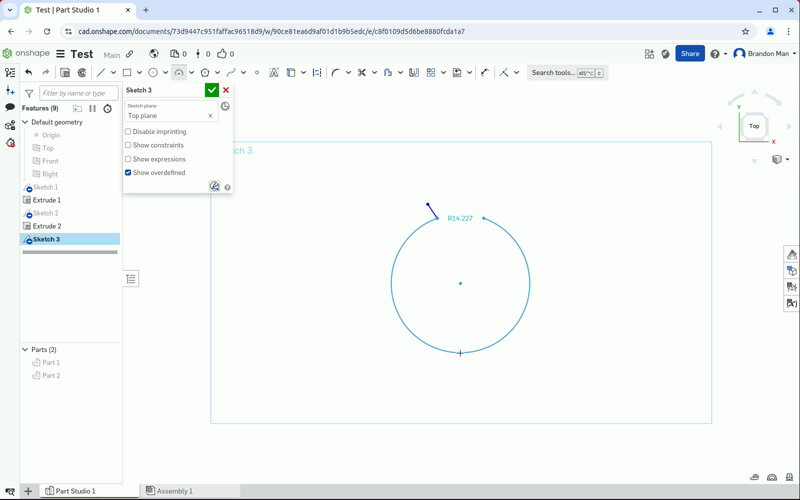
key(esc)
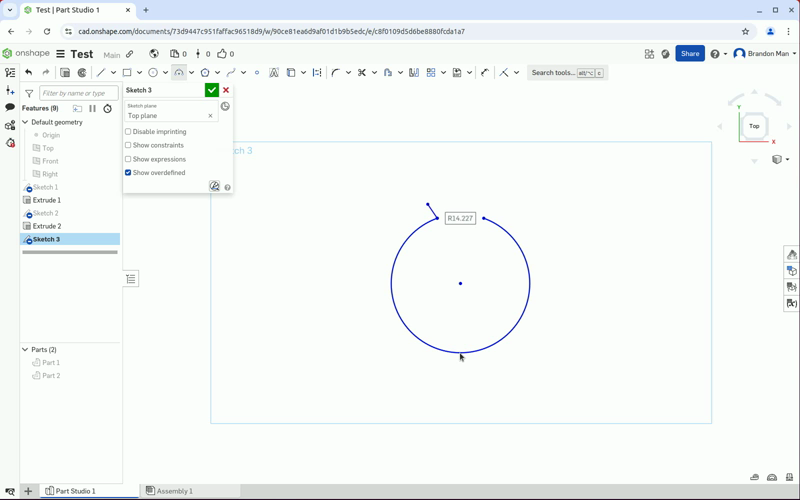
key(l)
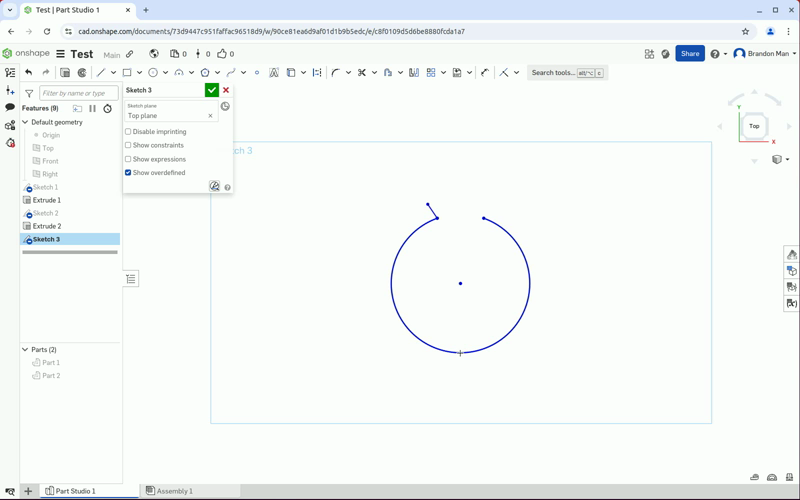
mouse_move(483, 218)
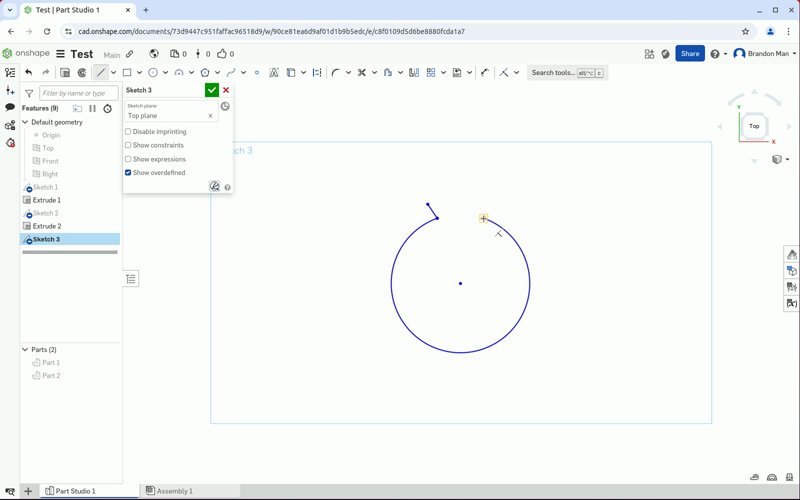
click(483, 218)
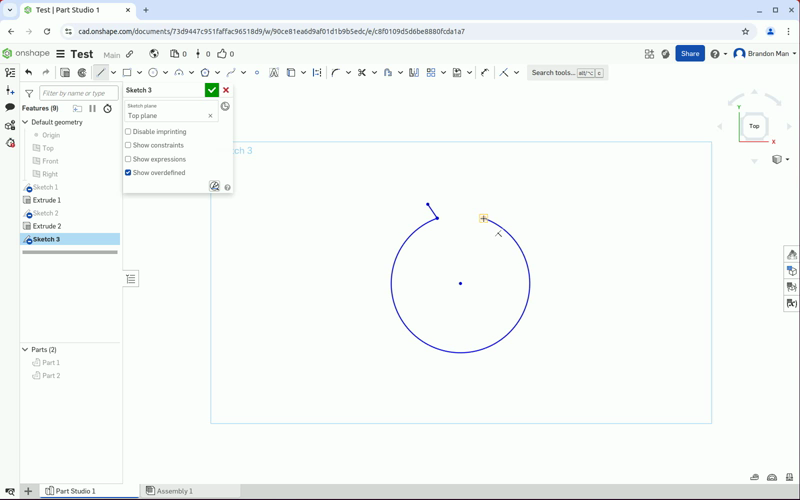
key_down(shift)
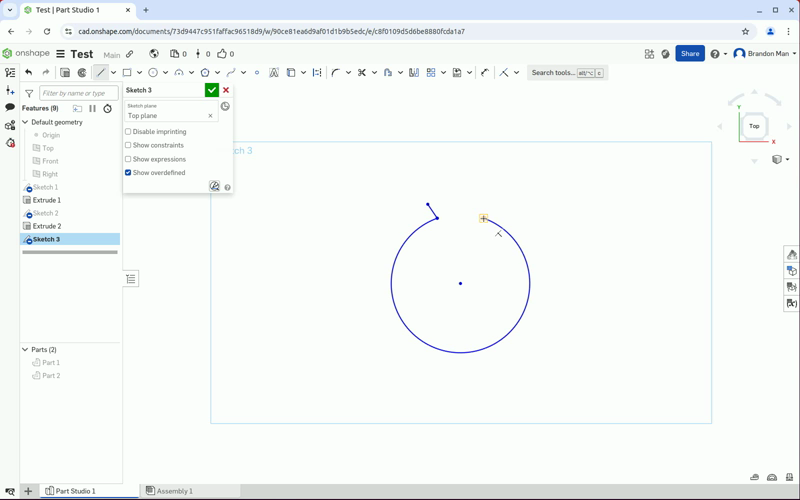
mouse_move(513, 218)
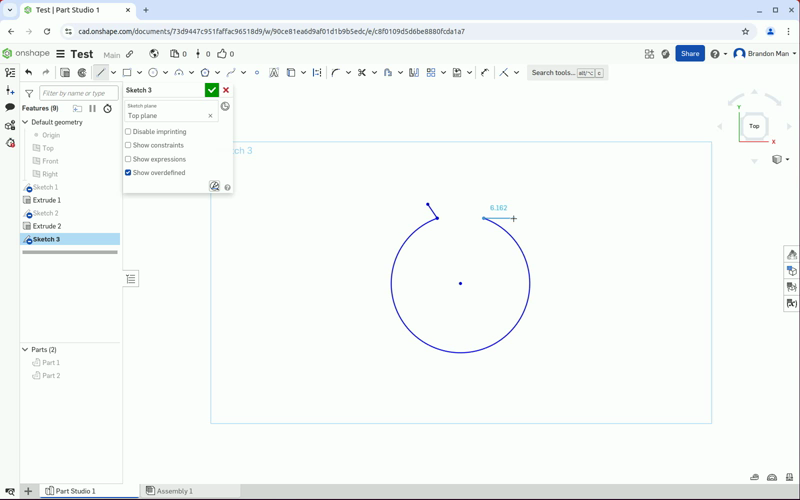
mouse_move(493, 204)
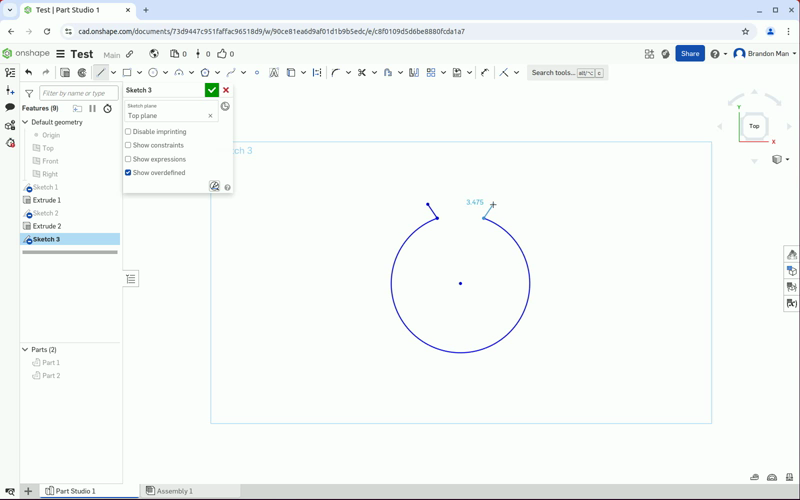
click(493, 204)
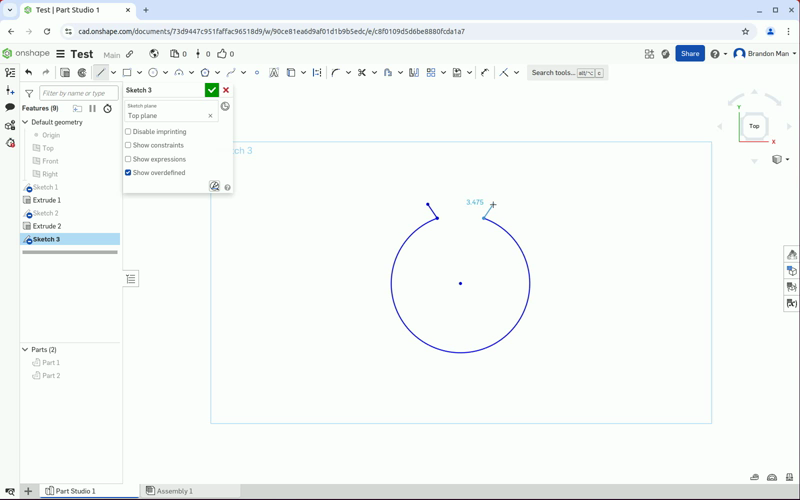
key_up(shift)
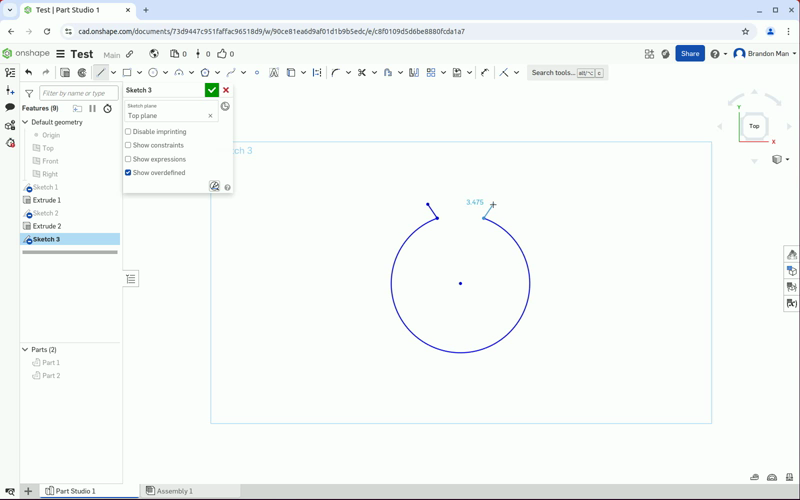
key_down(shift)
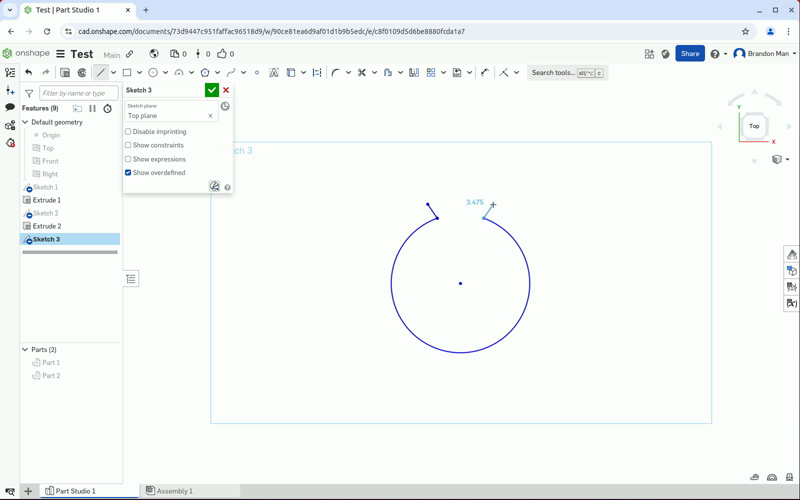
mouse_move(523, 204)
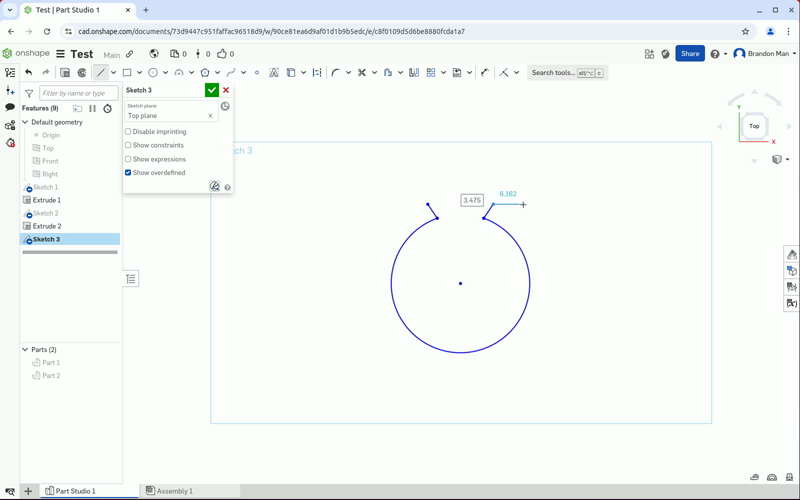
mouse_move(460, 170)
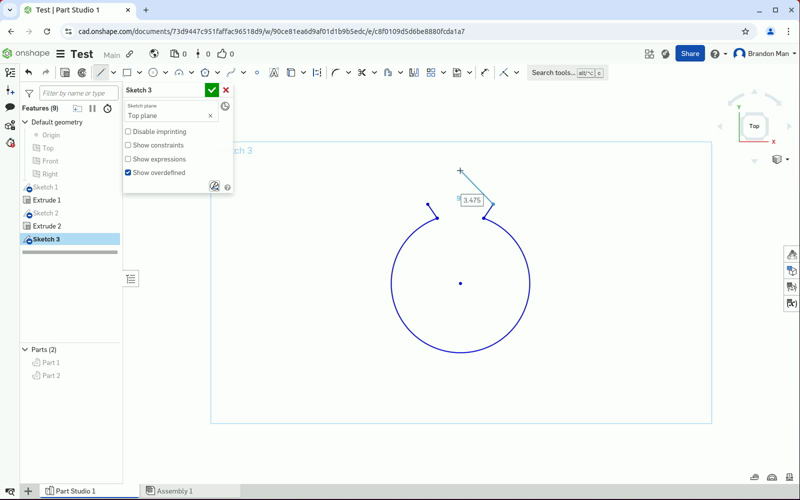
click(460, 170)
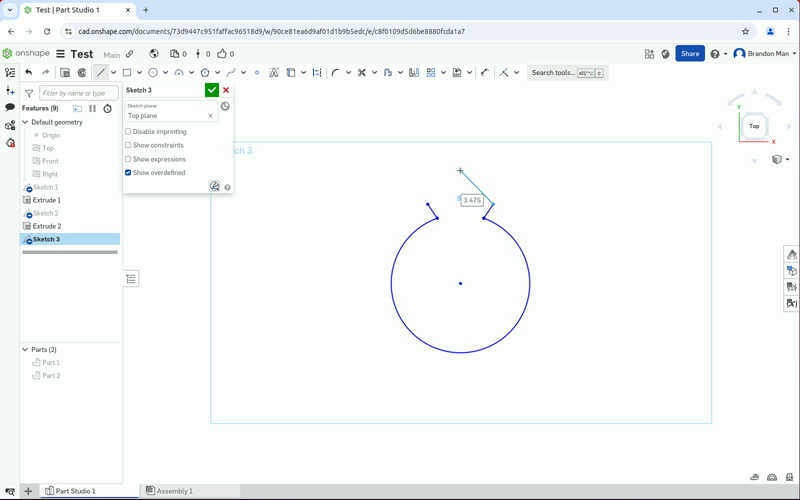
key_up(shift)
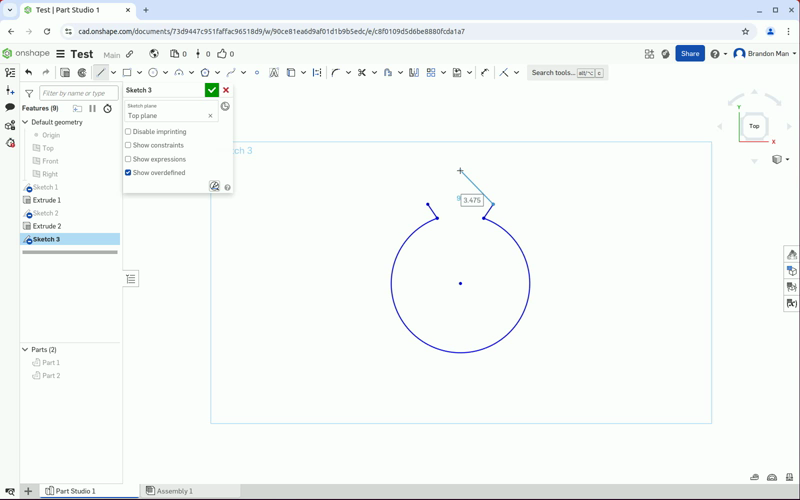
mouse_move(490, 170)
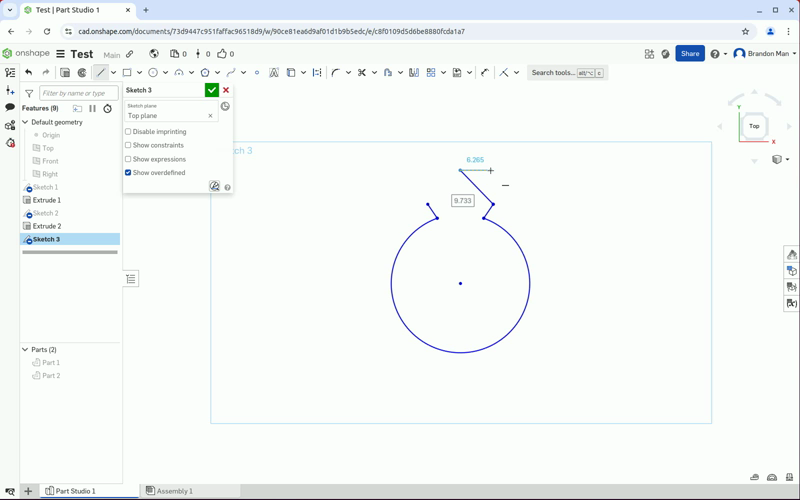
key_down(shift)
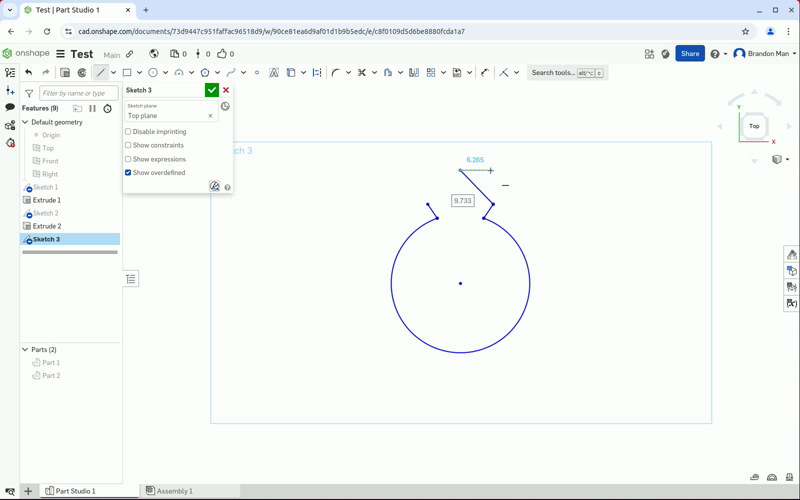
mouse_move(427, 204)
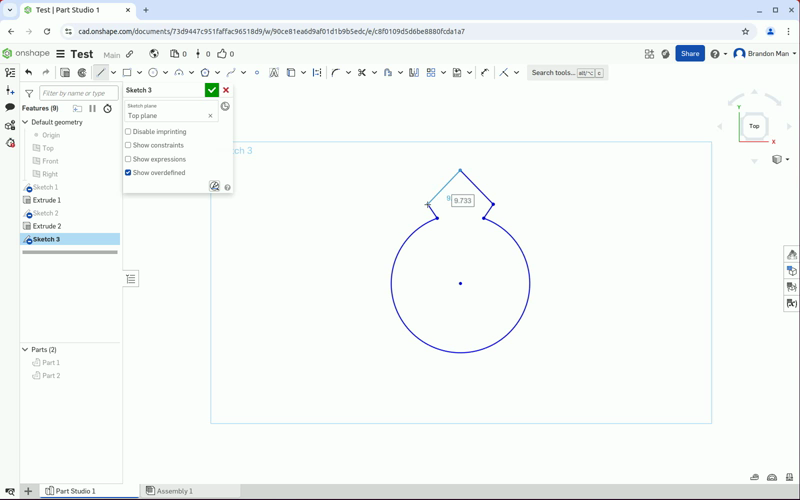
key_up(shift)
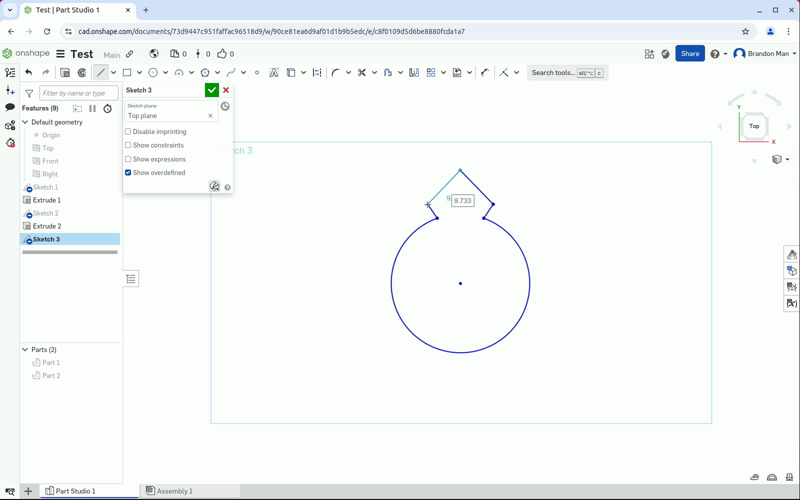
click(427, 204)
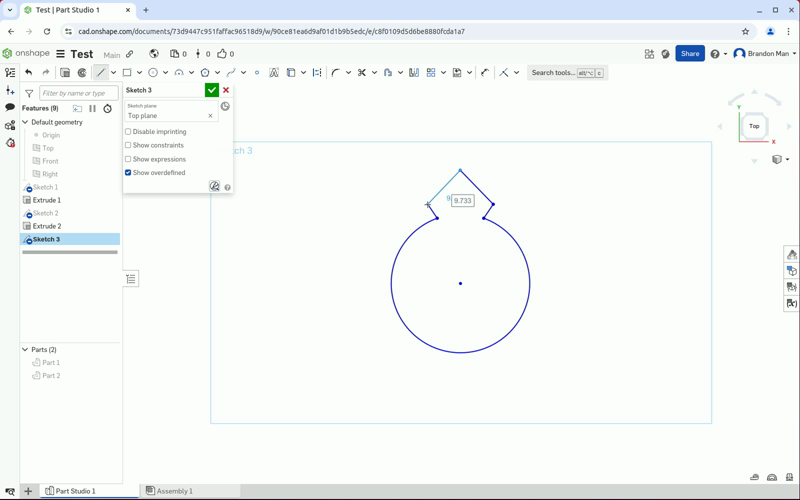
key(esc)
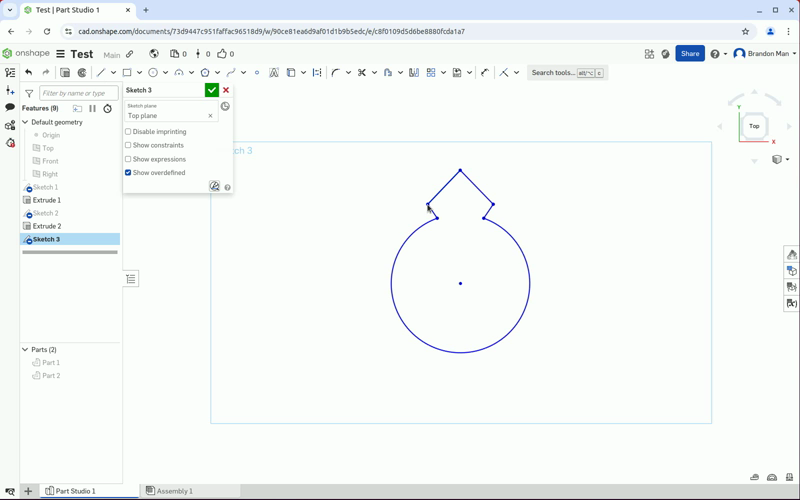
key(l)
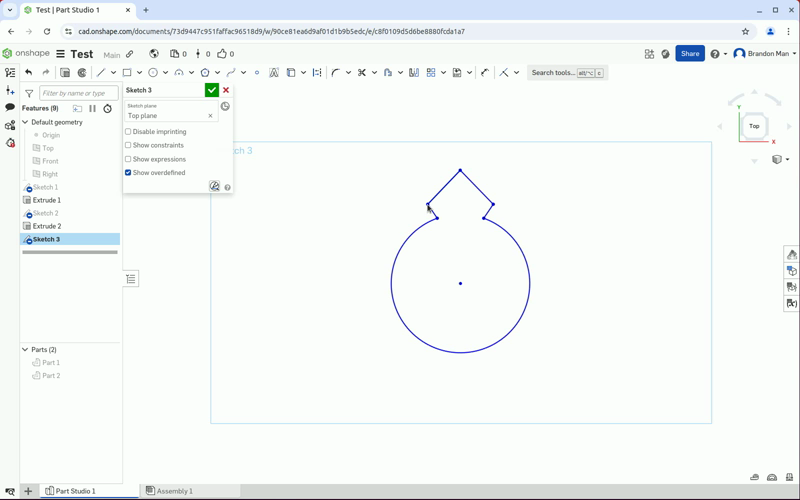
key_down(shift)
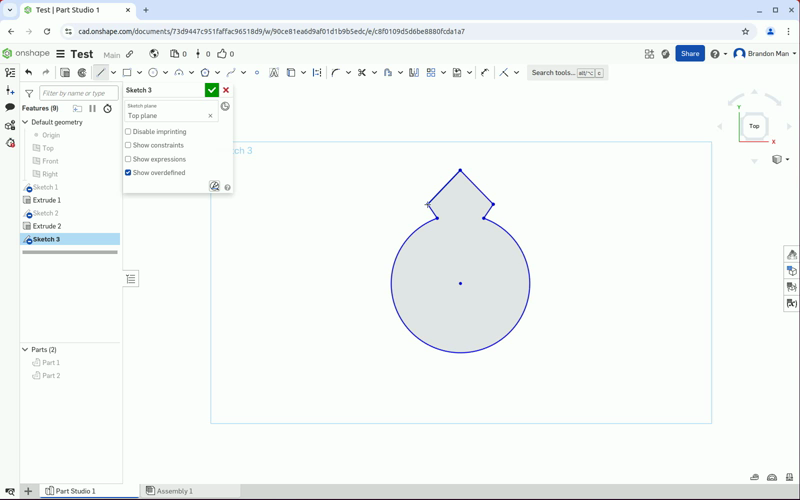
mouse_move(435, 204)
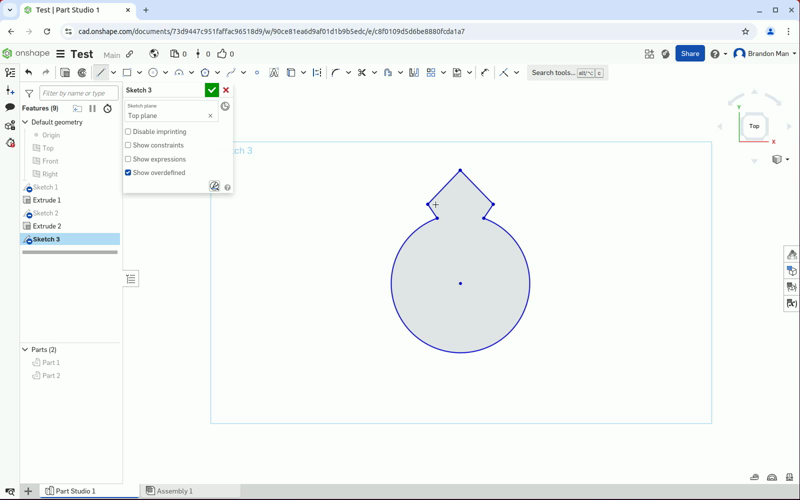
click(435, 204)
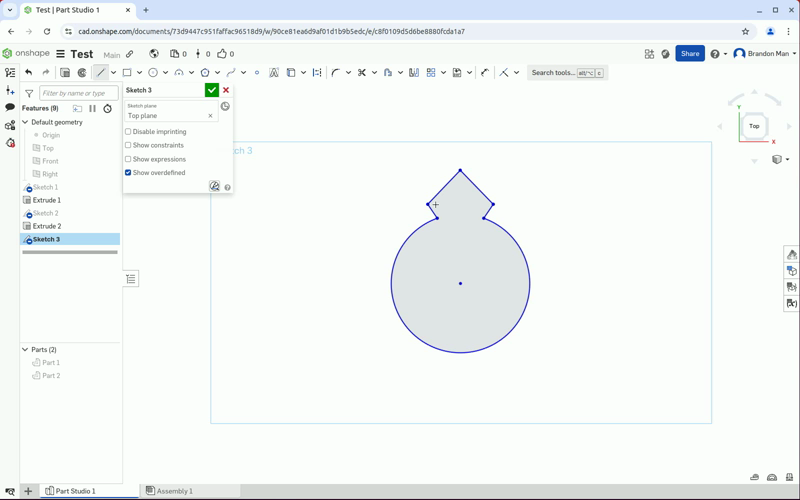
key_up(shift)
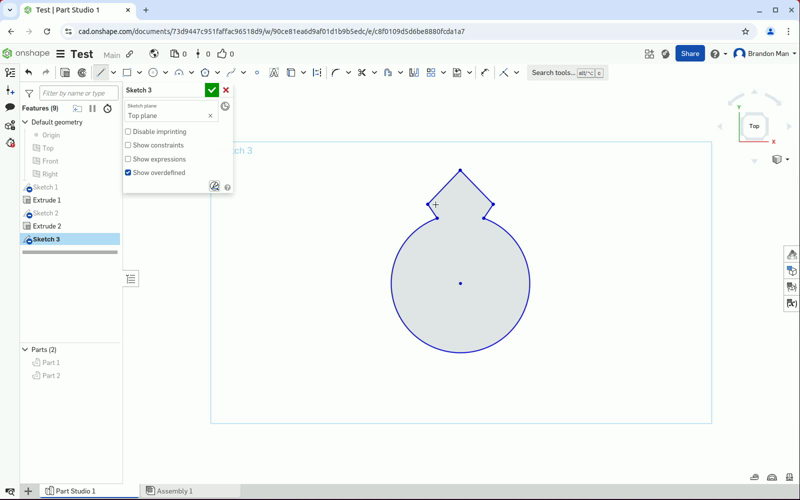
key_down(shift)
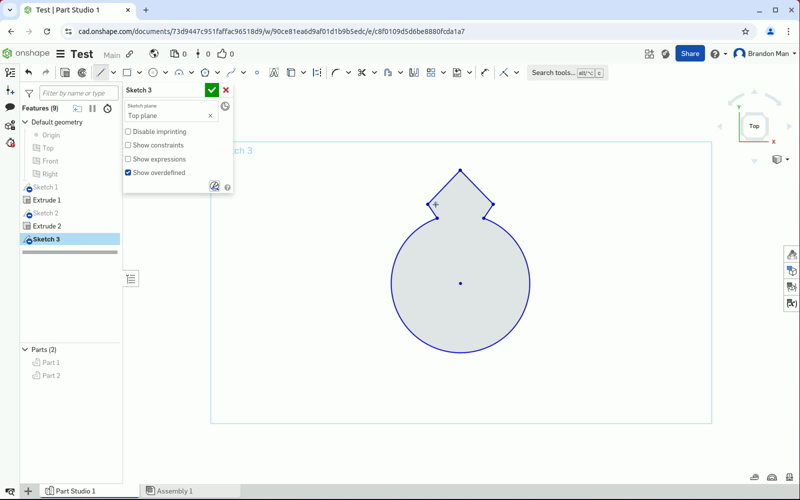
mouse_move(465, 204)
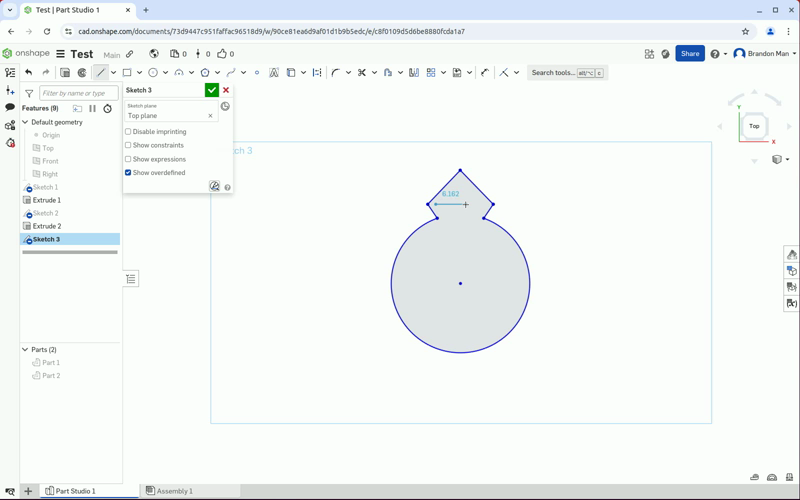
mouse_move(446, 221)
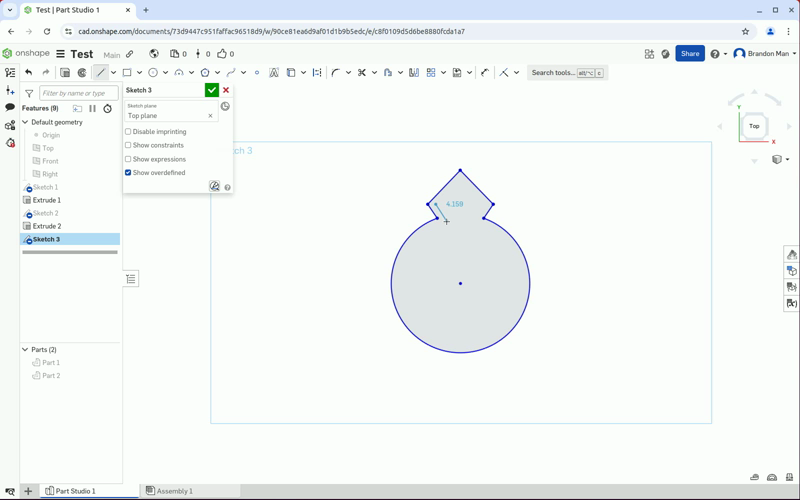
click(446, 221)
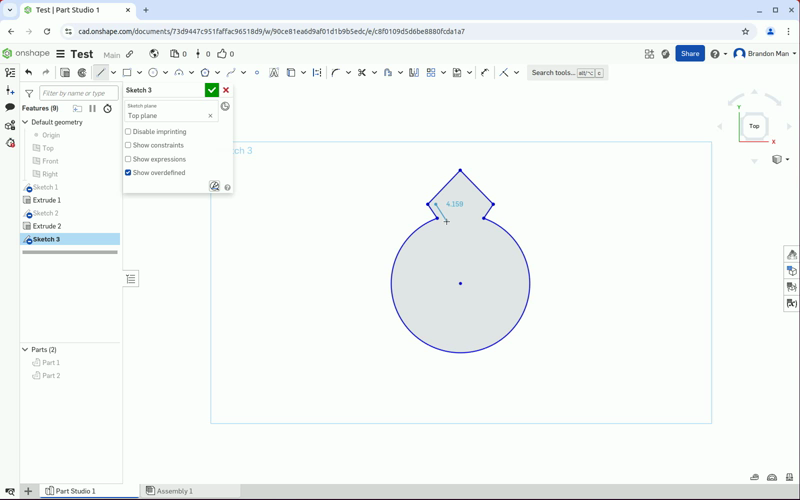
key_up(shift)
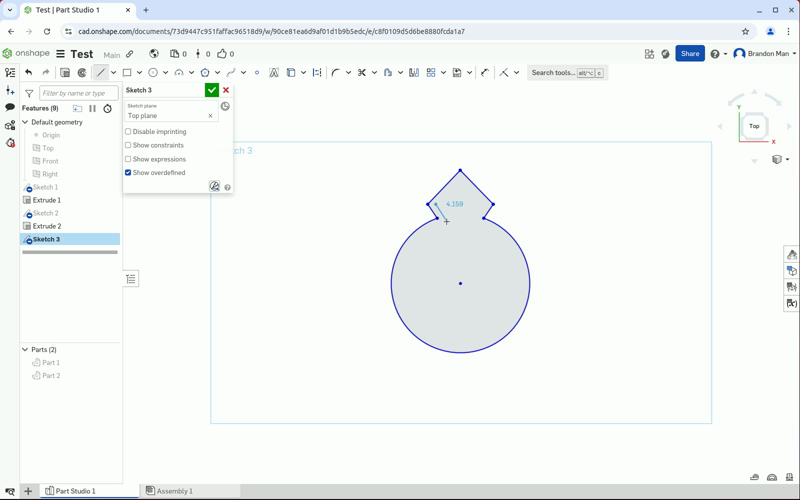
key(esc)
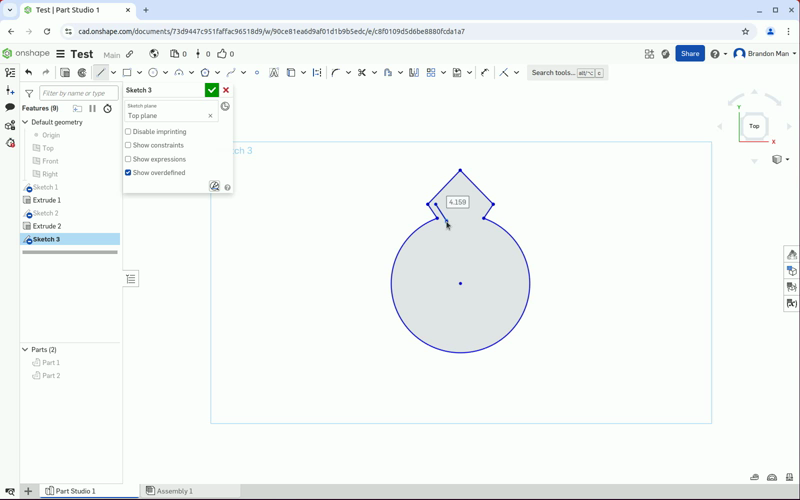
key(a)
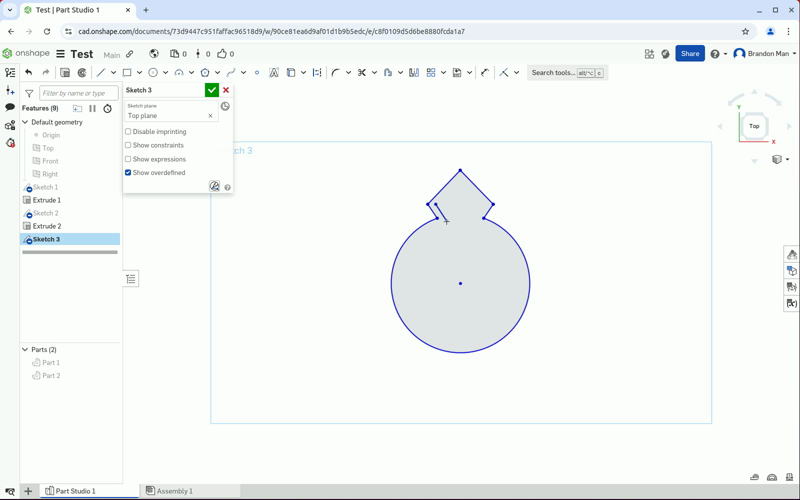
mouse_move(446, 221)
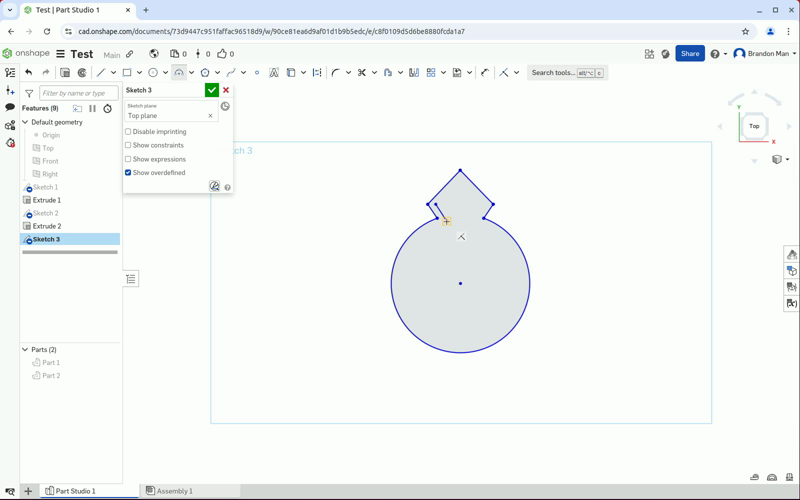
click(446, 221)
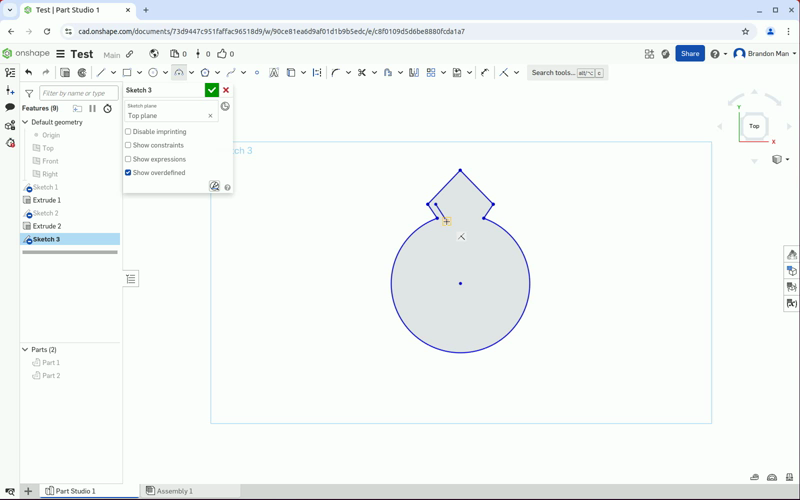
key_down(shift)
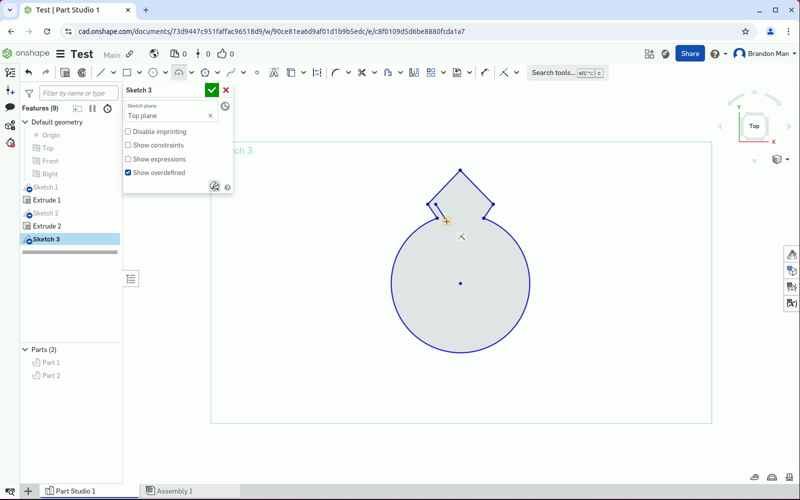
mouse_move(474, 221)
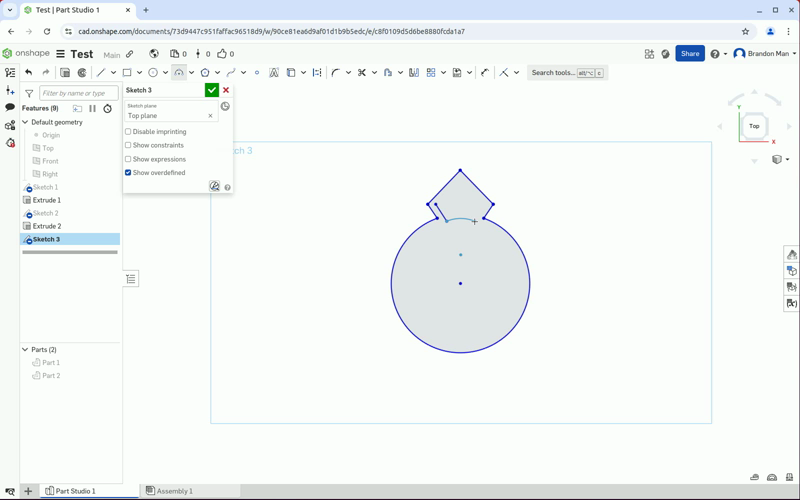
click(474, 221)
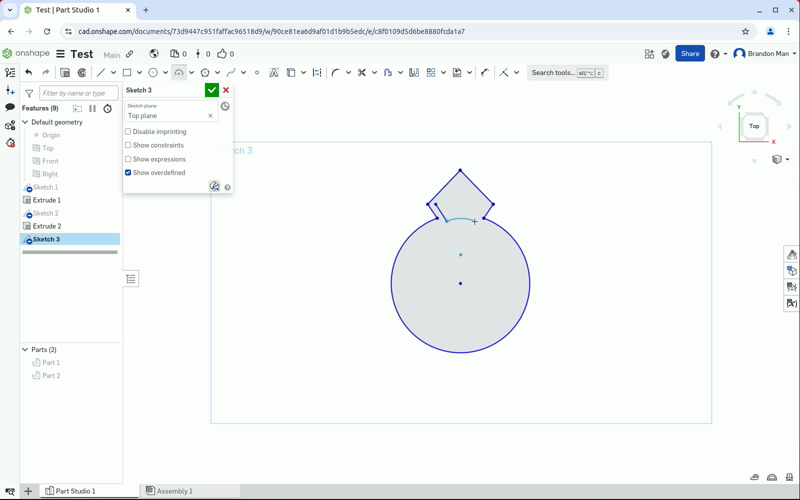
mouse_move(460, 347)
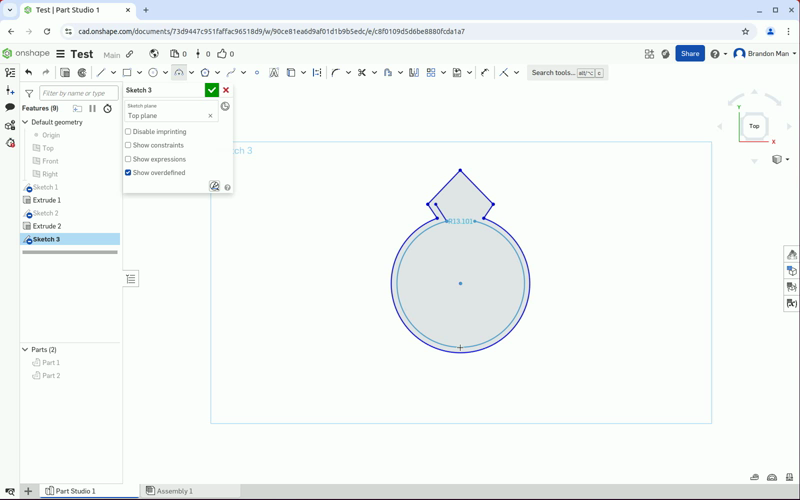
click(460, 347)
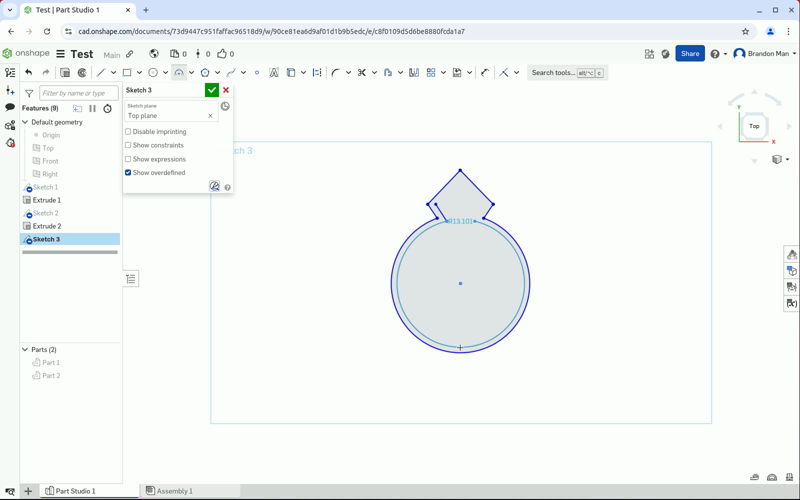
key_up(shift)
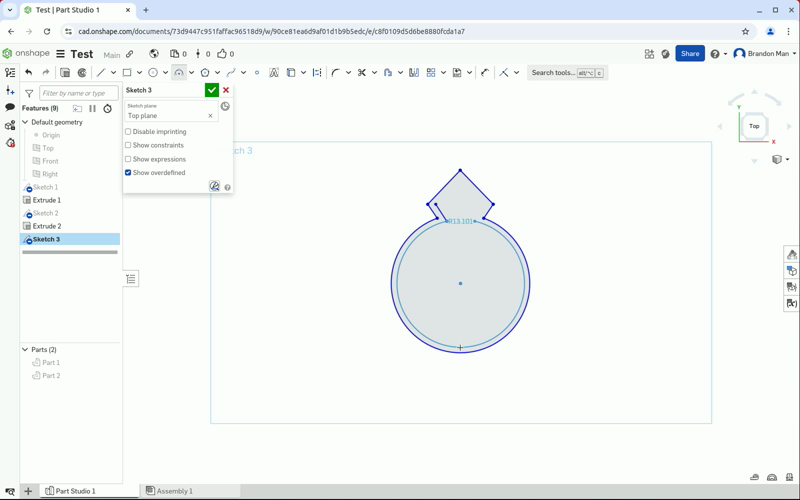
key(esc)
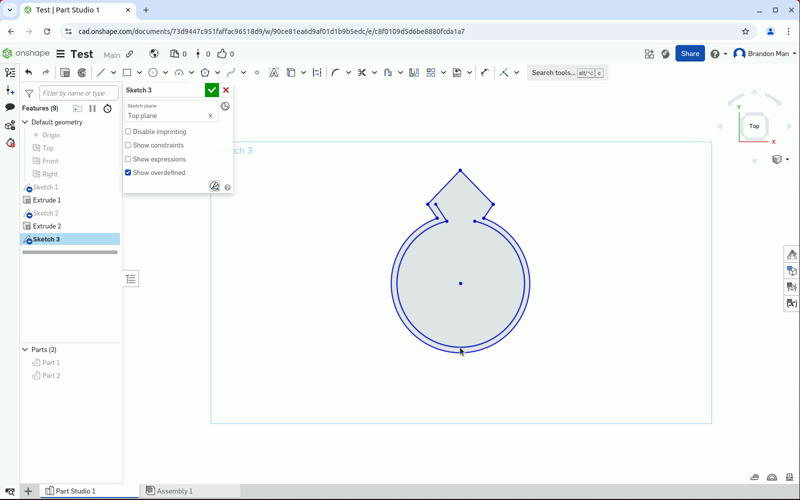
key(l)
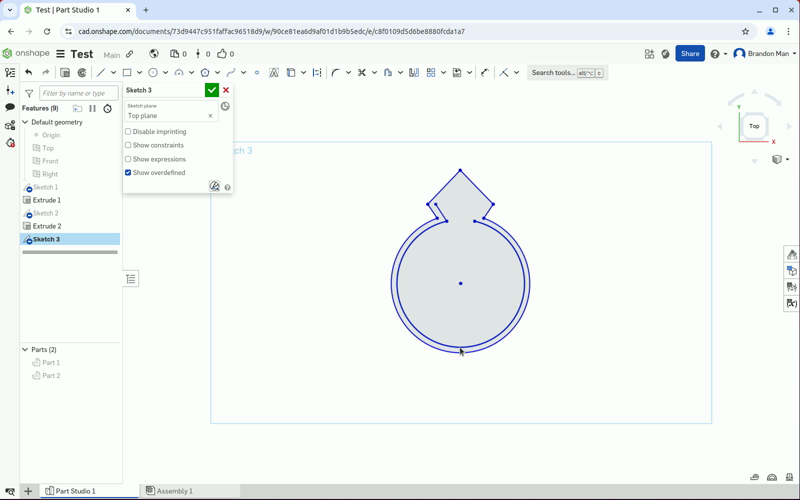
mouse_move(474, 221)
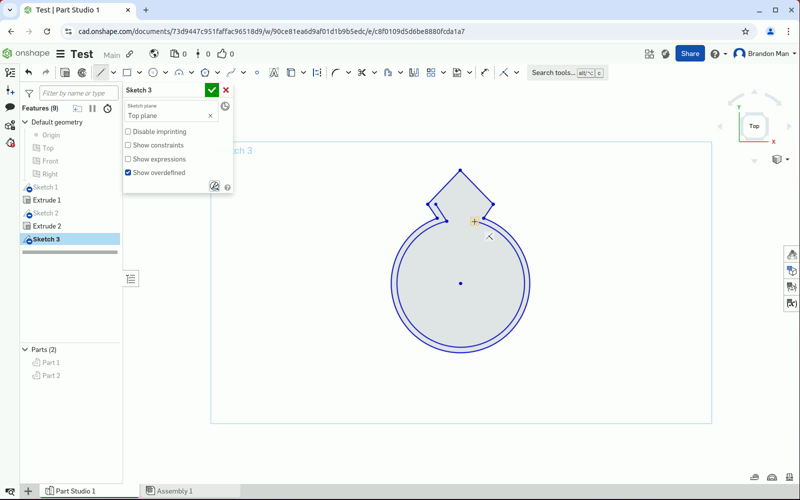
click(474, 221)
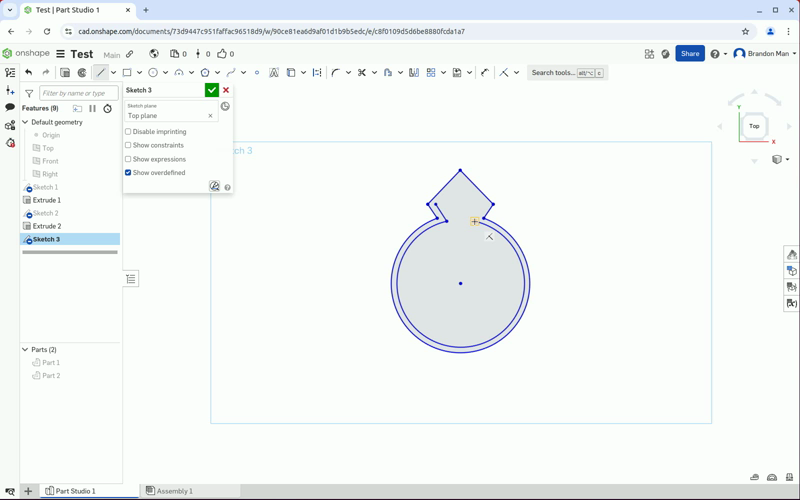
key_down(shift)
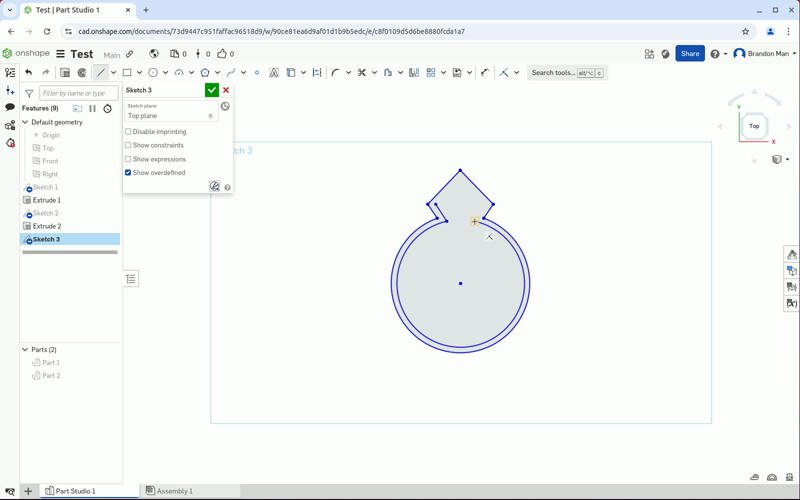
mouse_move(504, 221)
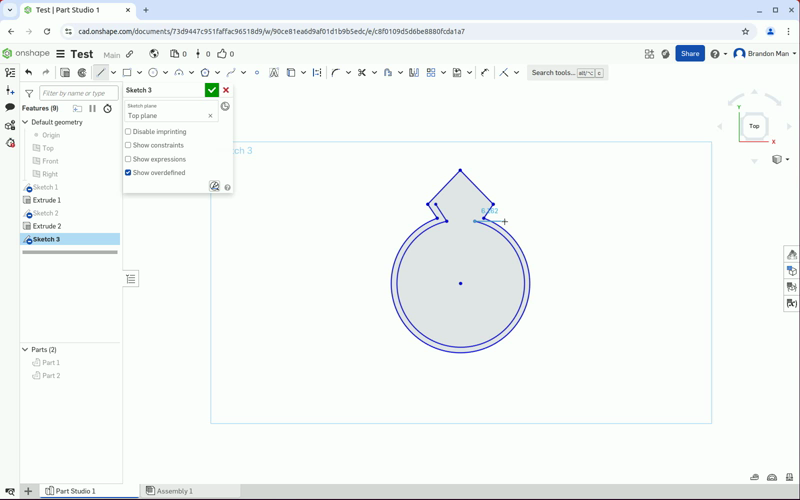
mouse_move(485, 204)
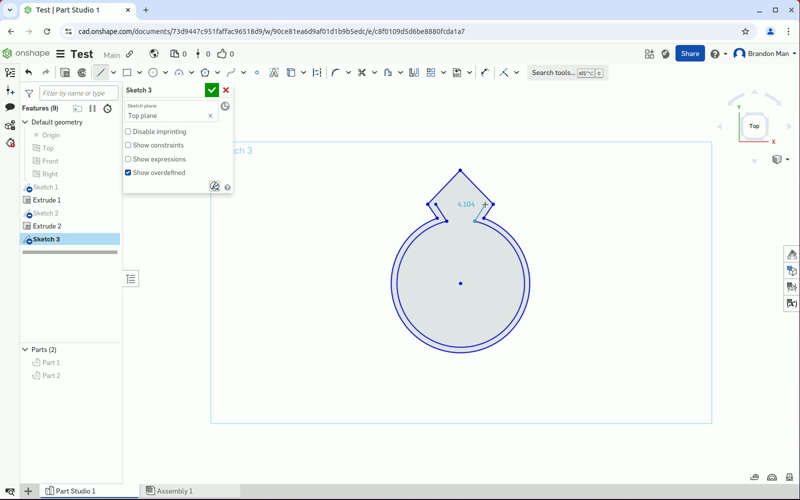
click(485, 204)
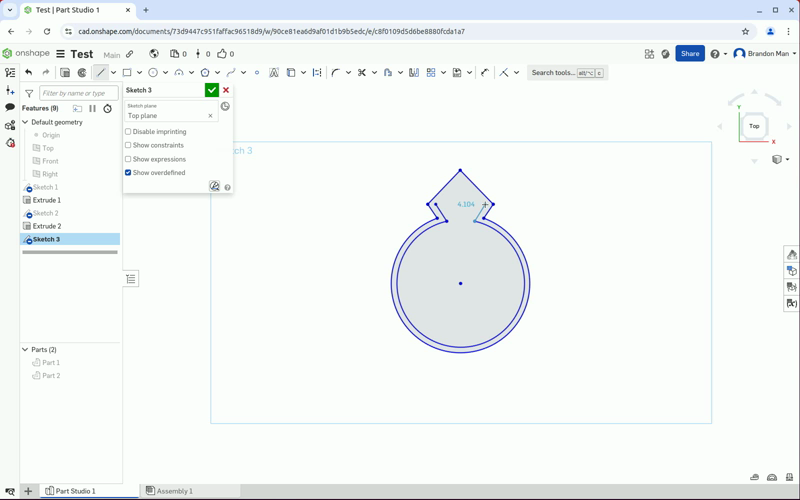
key_up(shift)
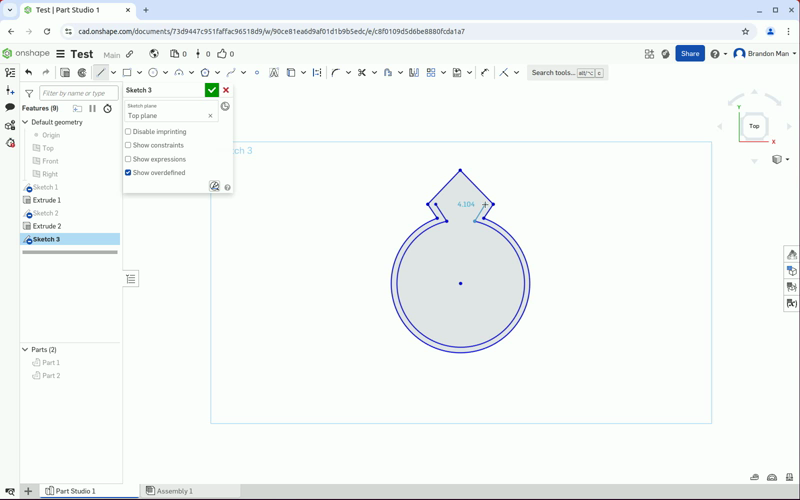
key_down(shift)
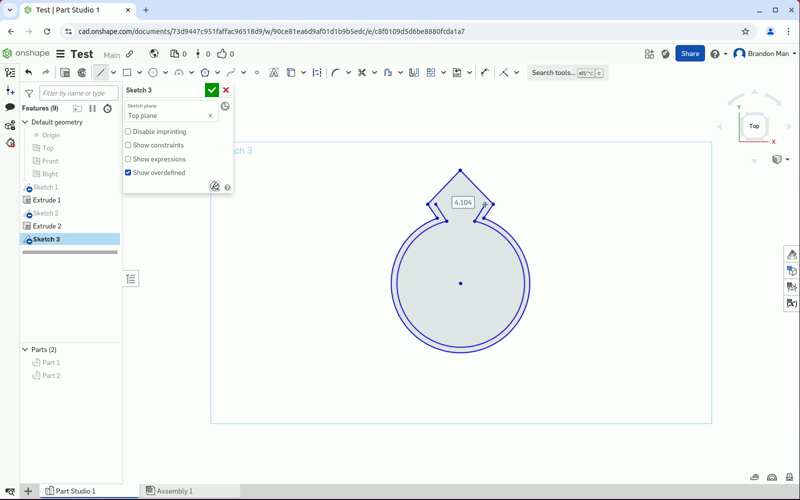
mouse_move(515, 204)
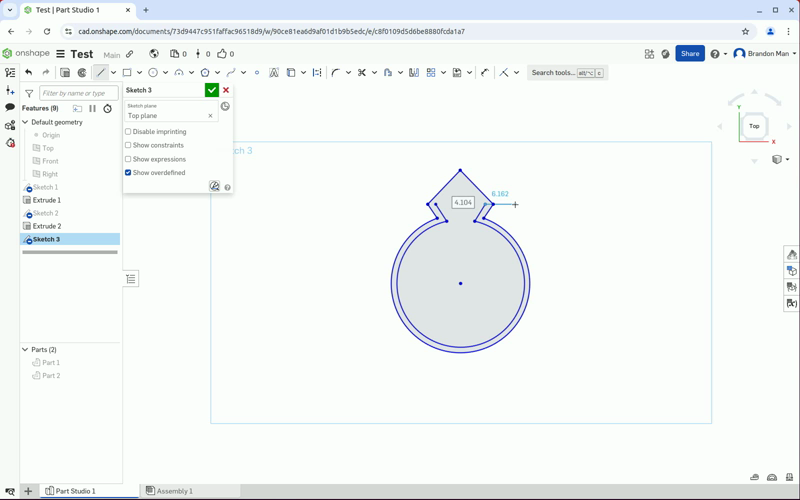
mouse_move(460, 178)
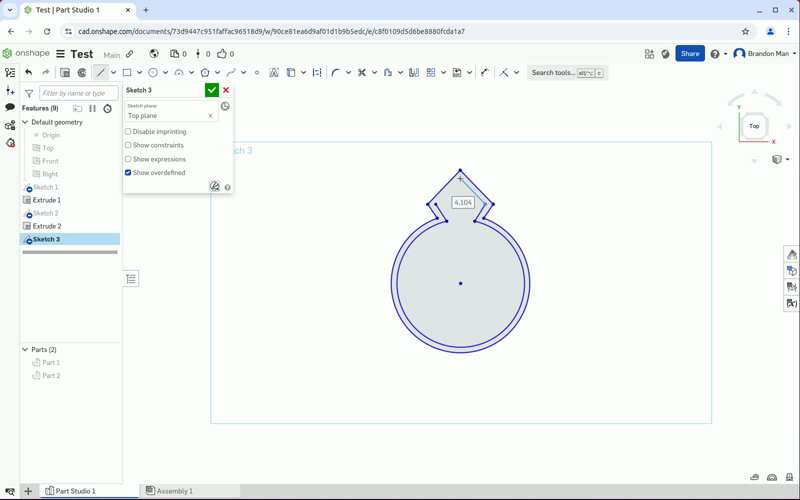
click(460, 178)
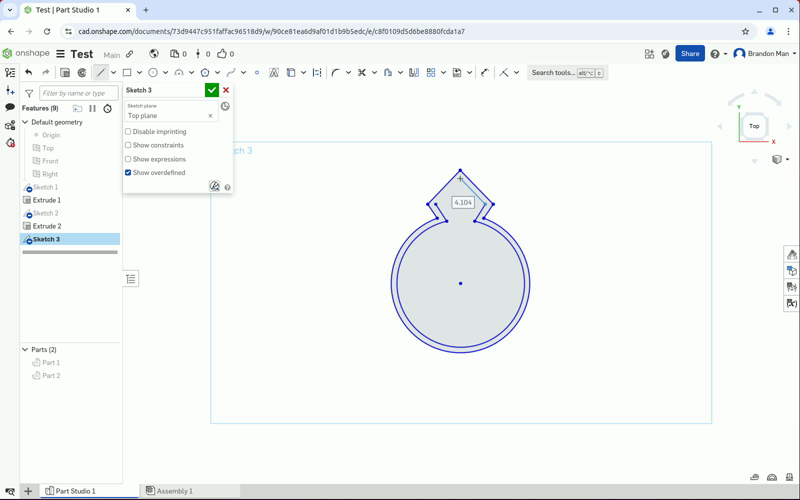
key_up(shift)
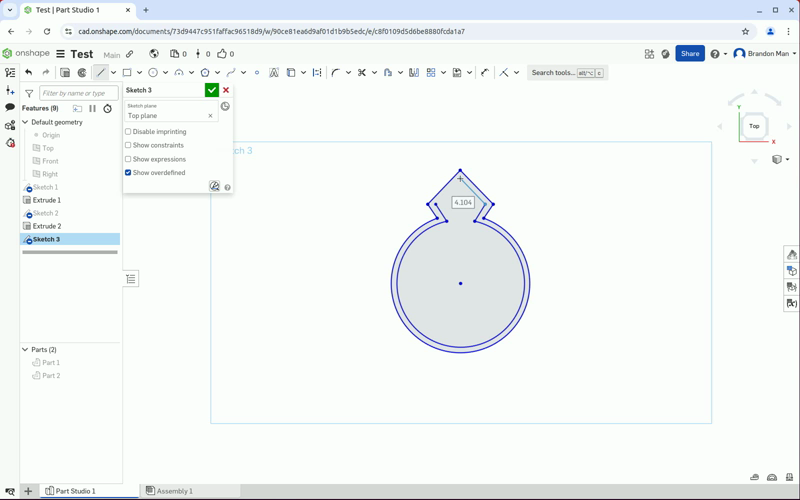
mouse_move(490, 178)
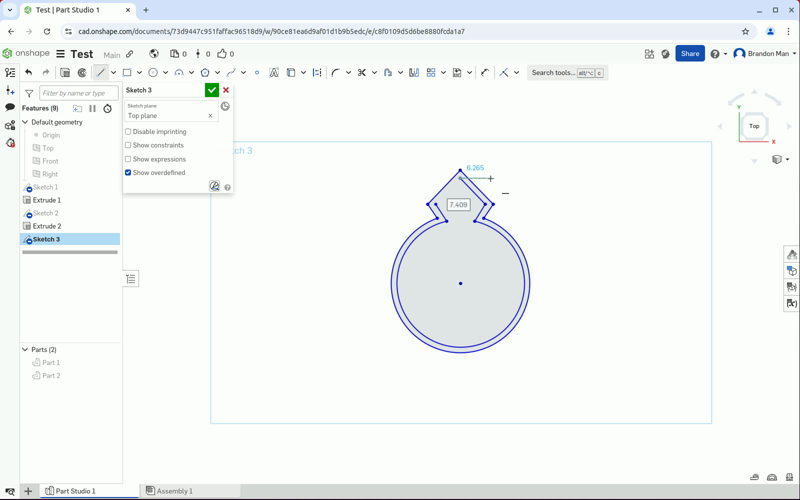
key_down(shift)
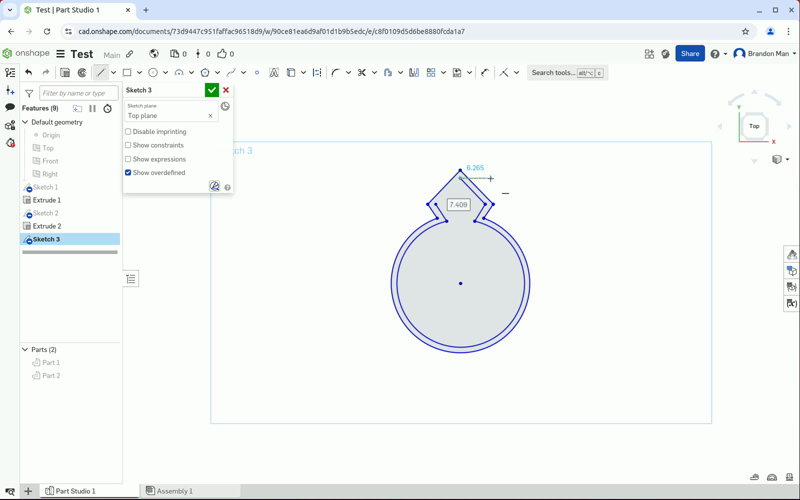
mouse_move(435, 204)
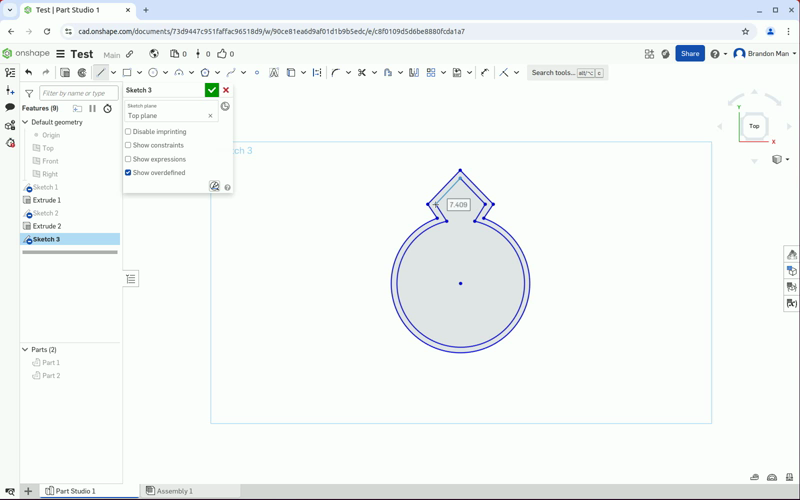
key_up(shift)
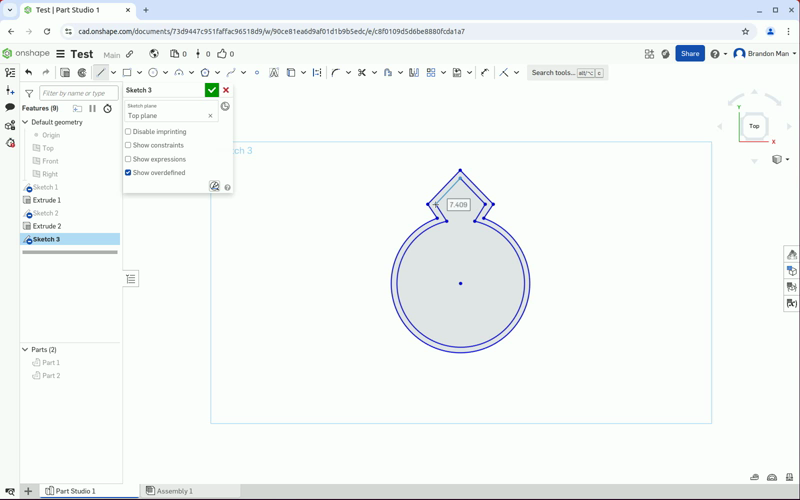
click(435, 204)
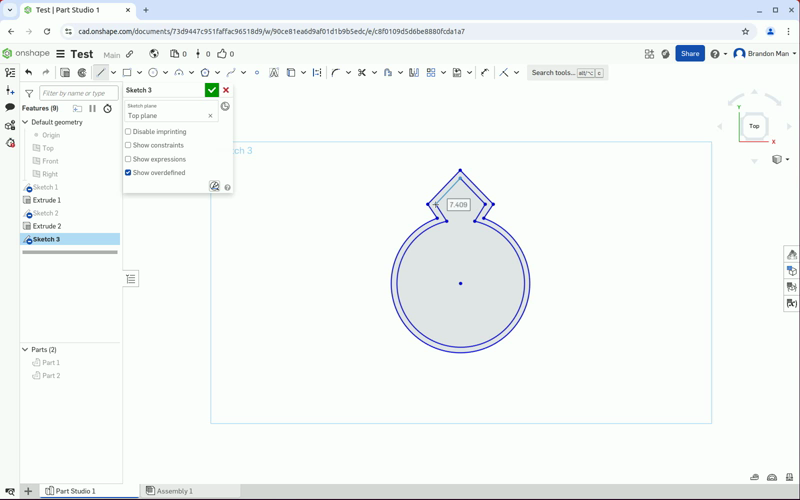
key(esc)
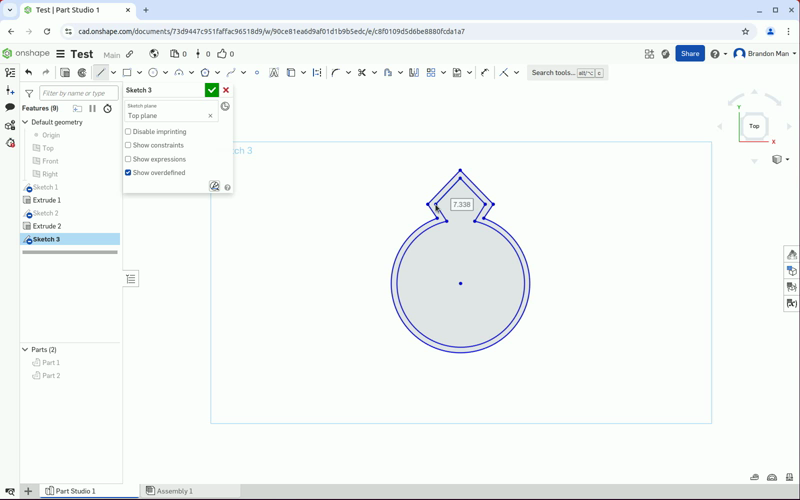
mouse_move(454, 179)
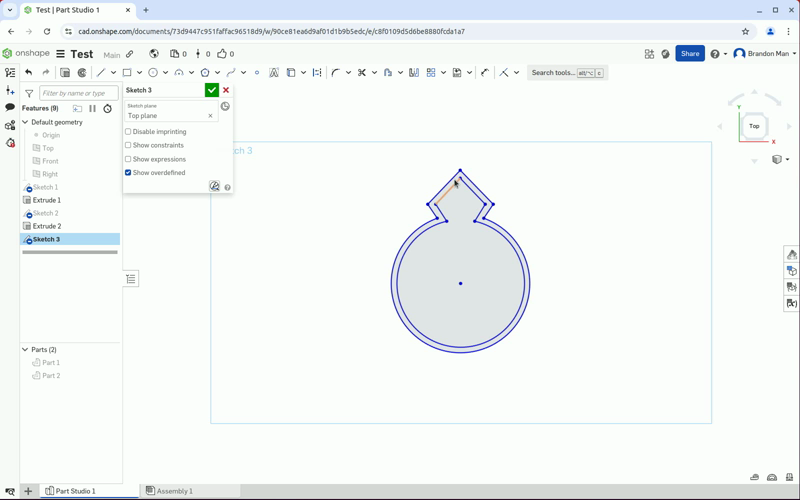
click(454, 179)
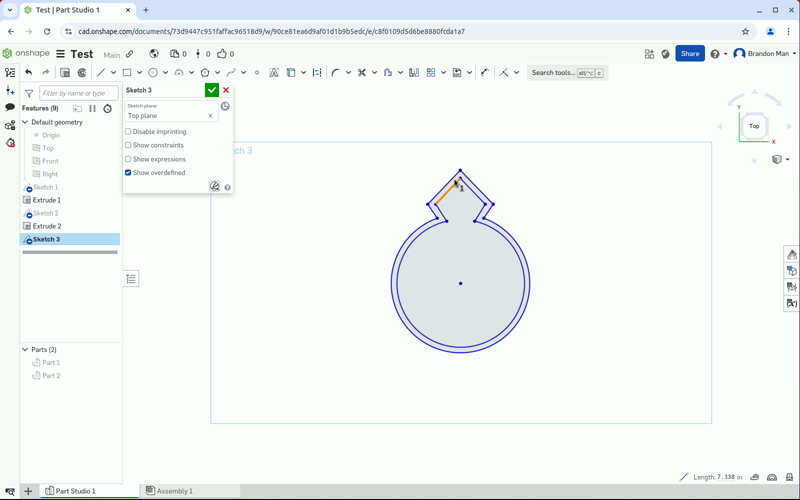
mouse_move(73, 352)
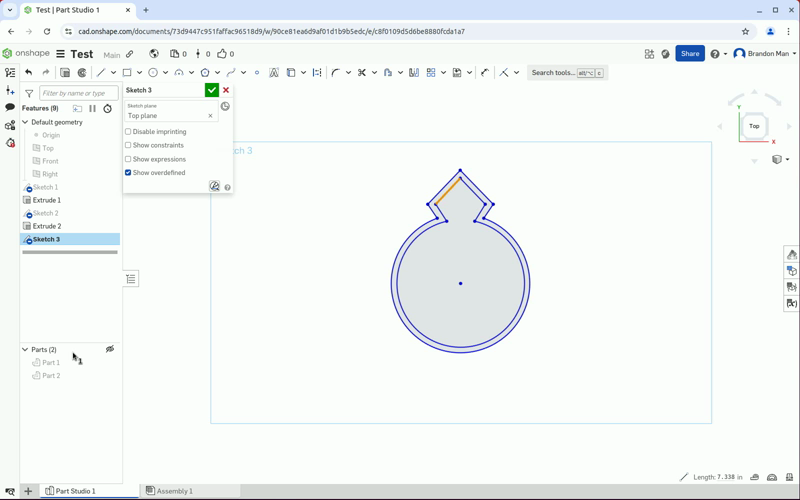
key(shift+y)
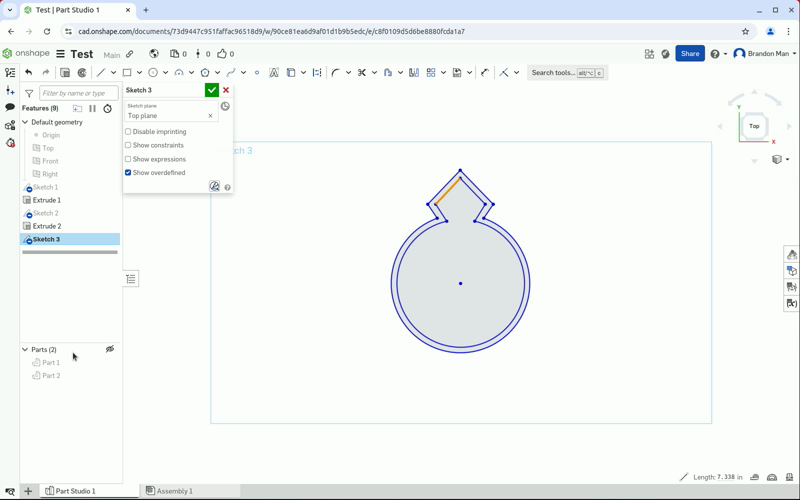
key(shift+e)
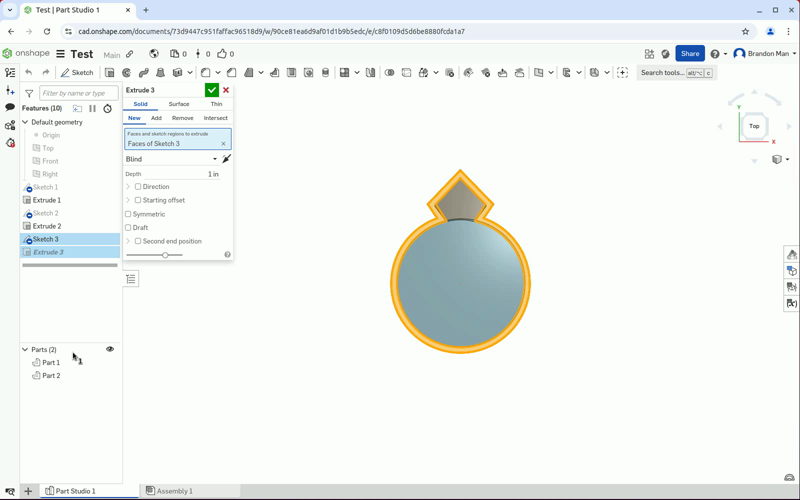
mouse_move(143, 106)
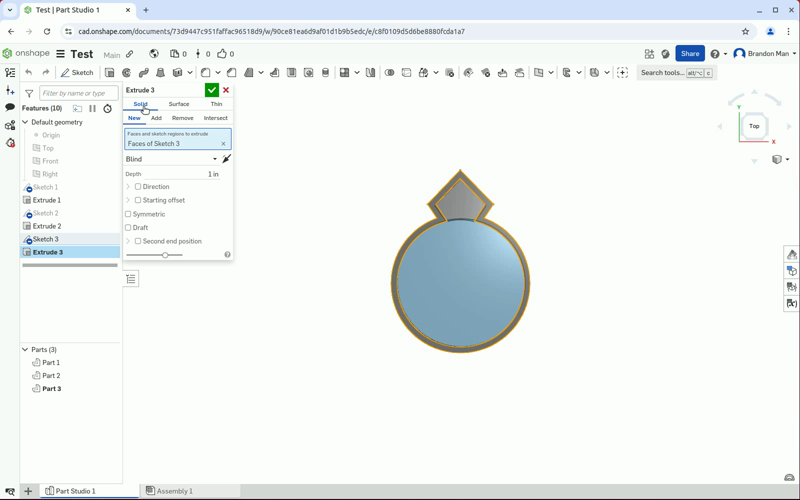
click(143, 106)
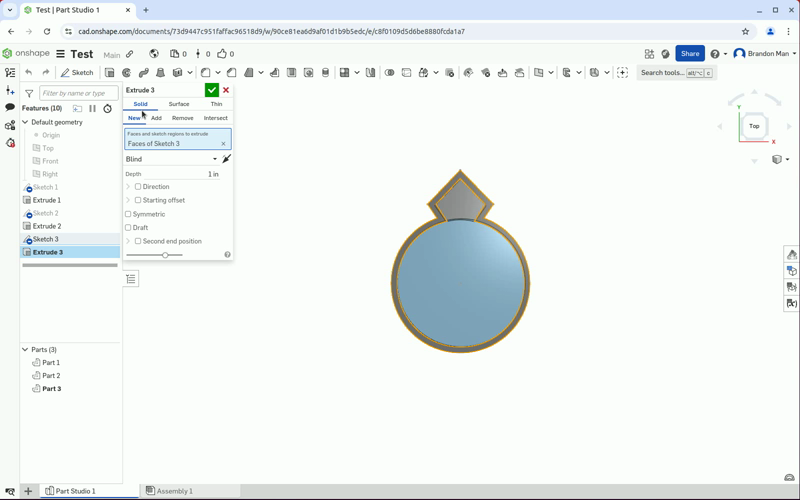
mouse_move(137, 120)
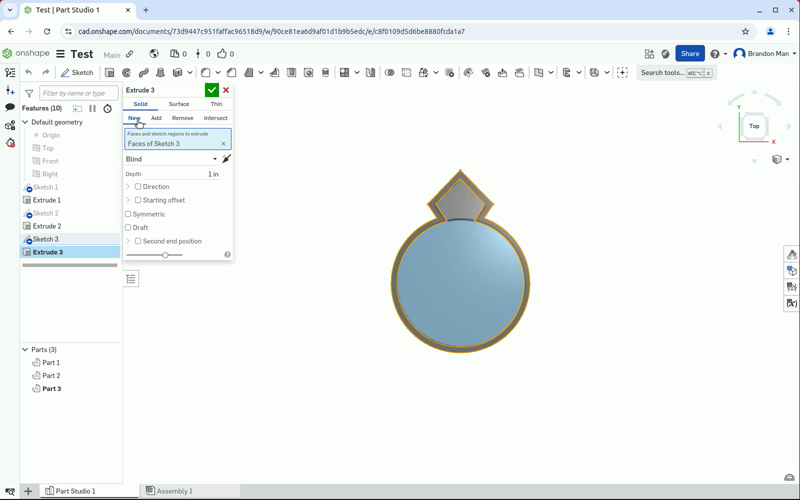
click(137, 120)
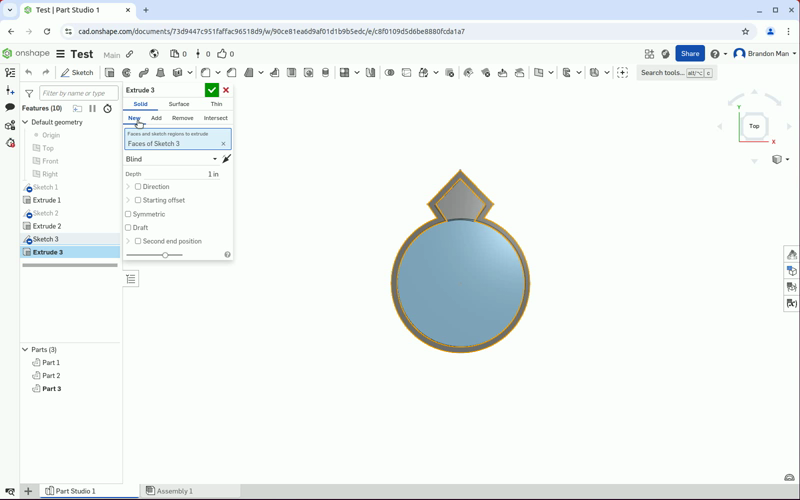
key(tab, 4)
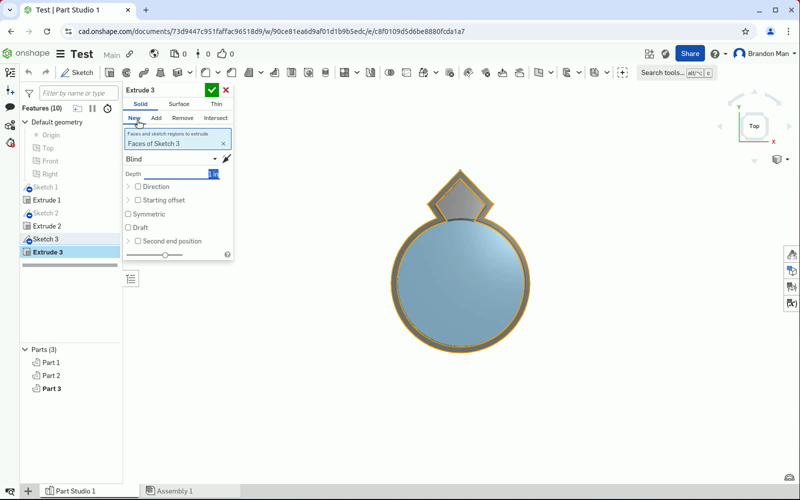
text(7.221)
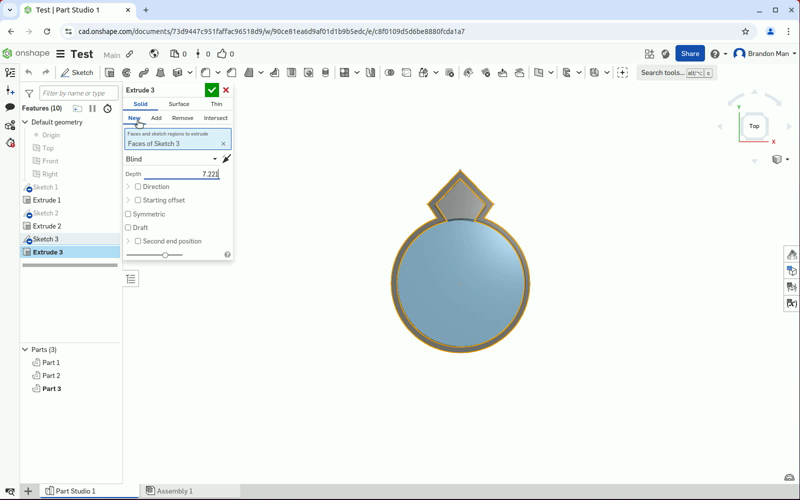
key(enter)
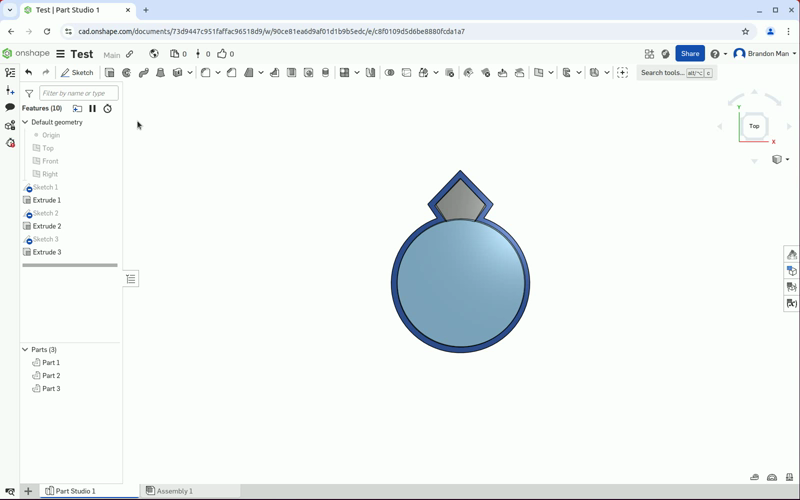
key(shift+h)
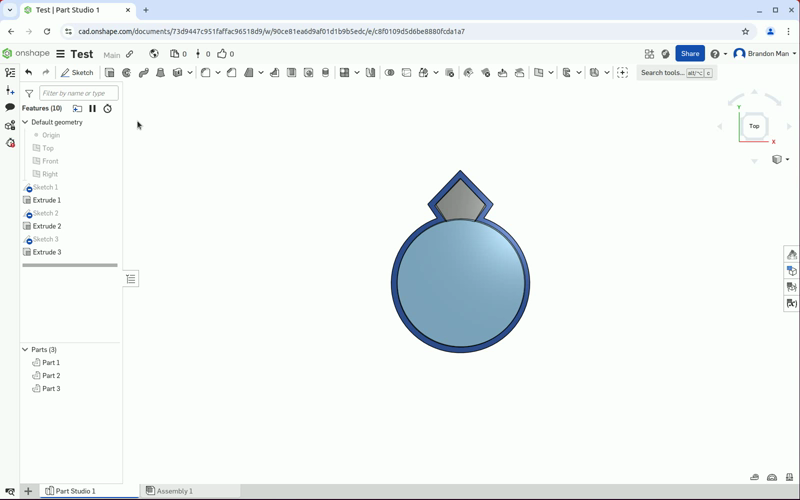
key(shift+h)
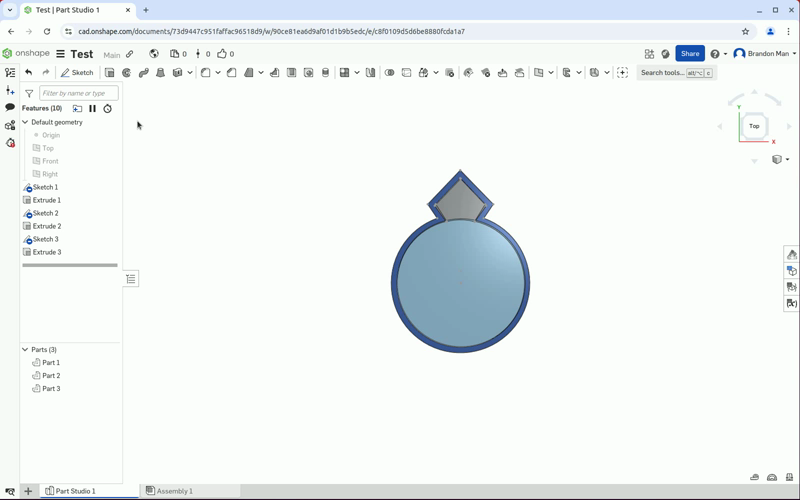
key(shift+7)
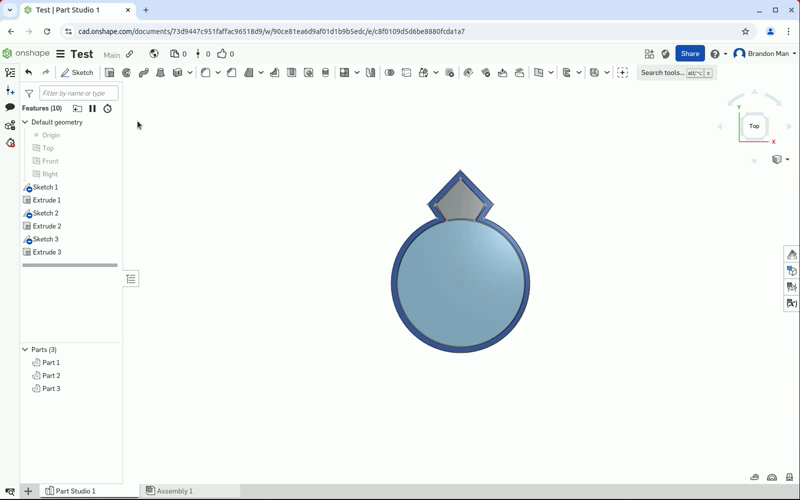
key(up, 3)
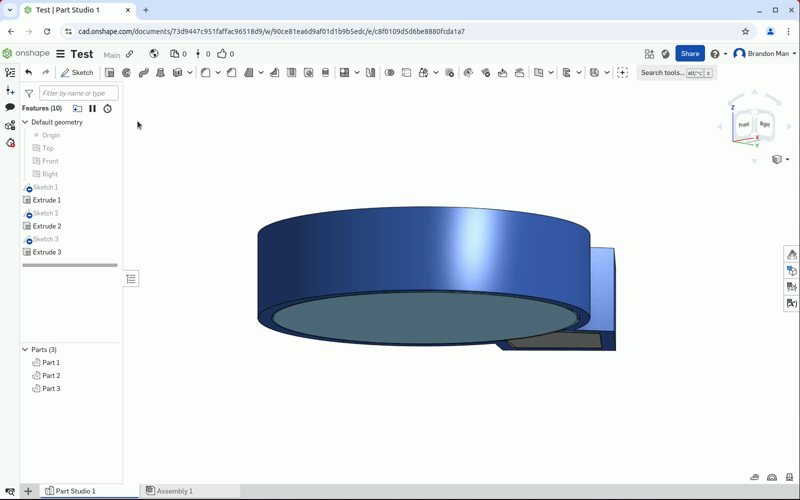
key(left, 3)
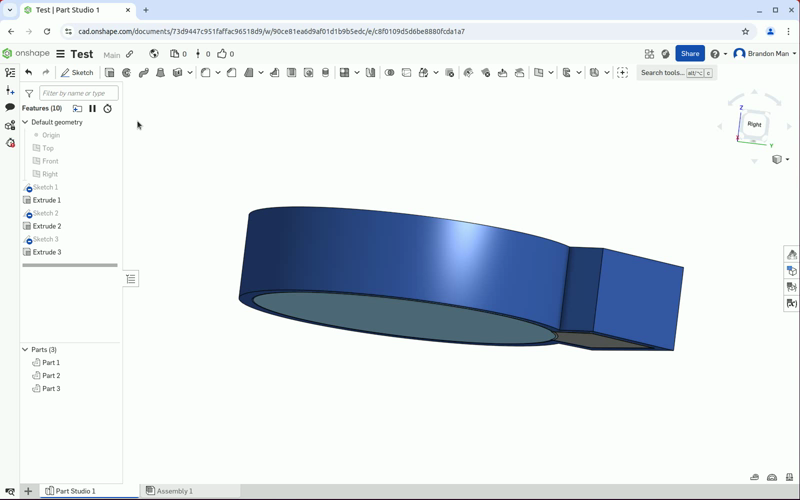
key(right, 3)
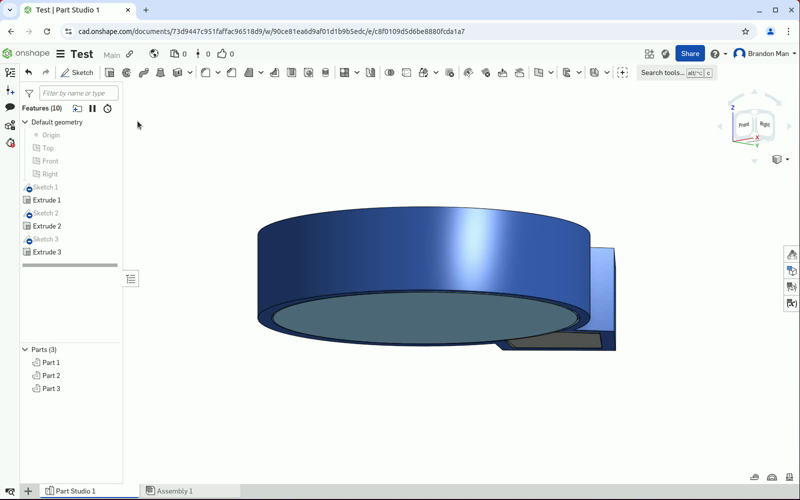
key(down, 3)
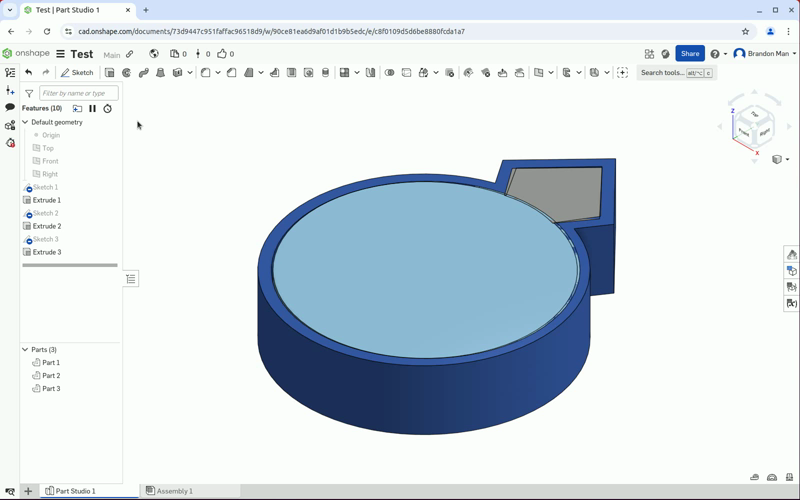
mouse_move(73, 189)
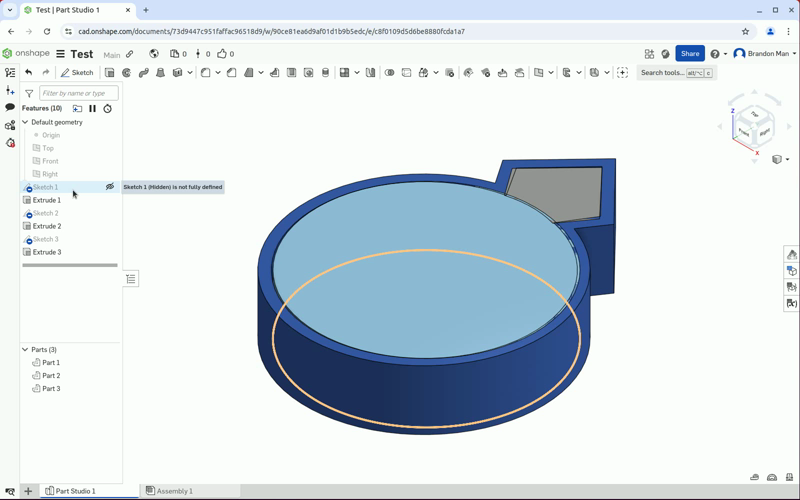
click(73, 189)